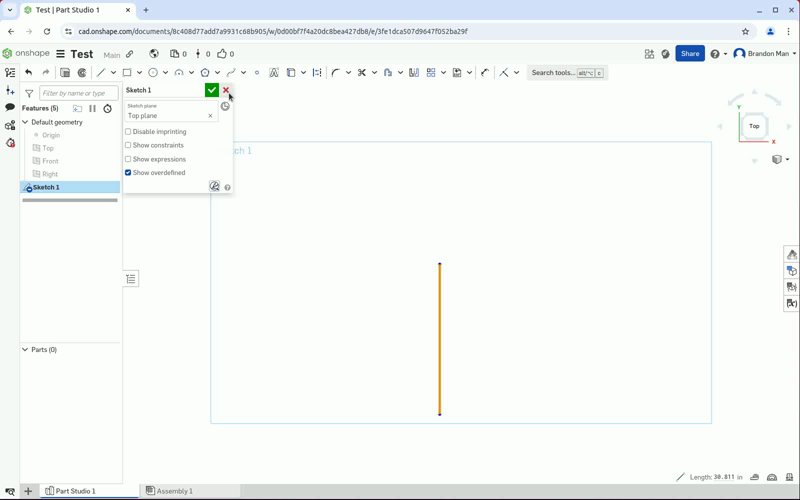
key(shift+h)
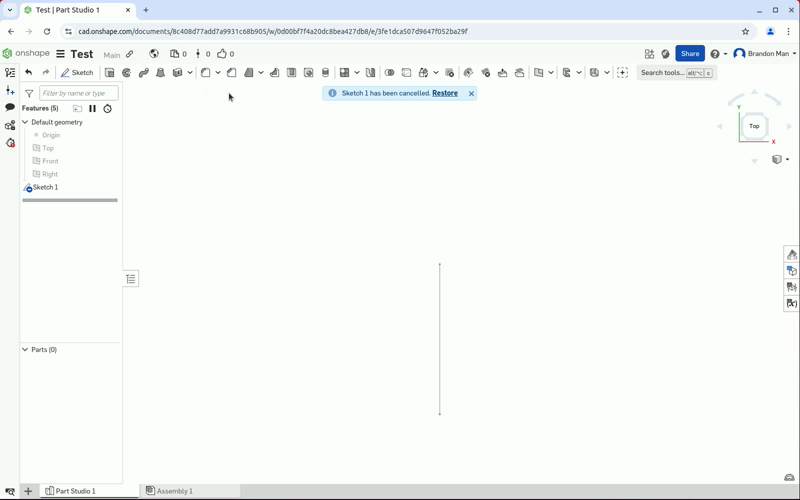
key(shift+s)
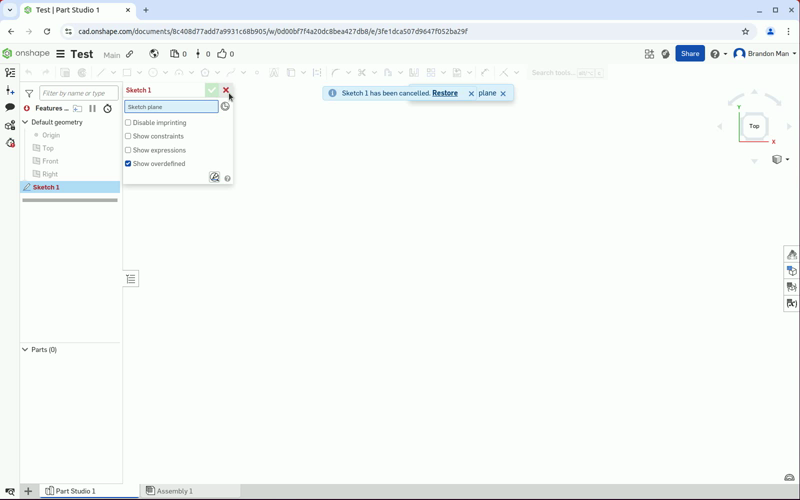
mouse_move(73, 150)
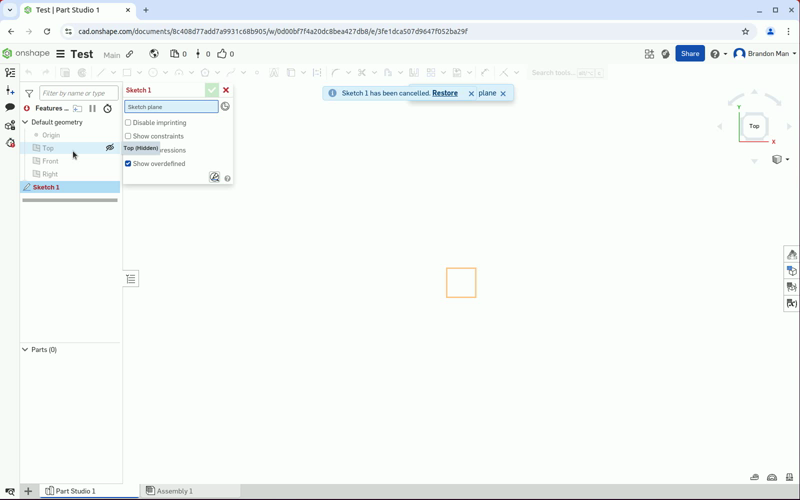
click(73, 150)
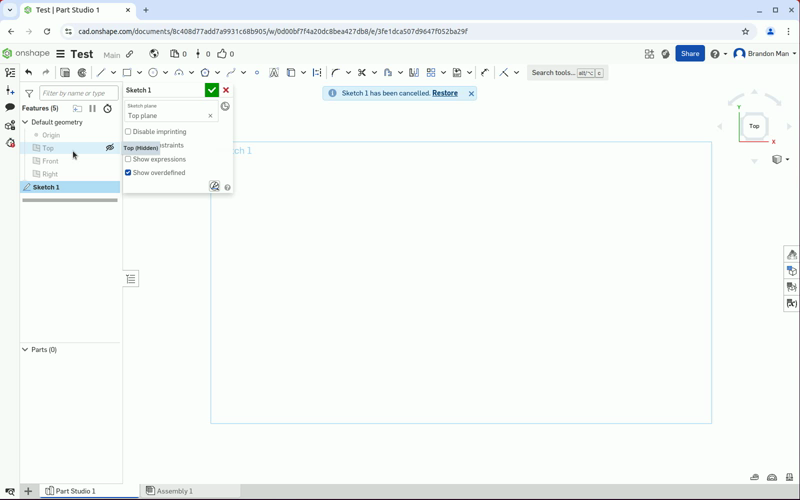
mouse_move(73, 352)
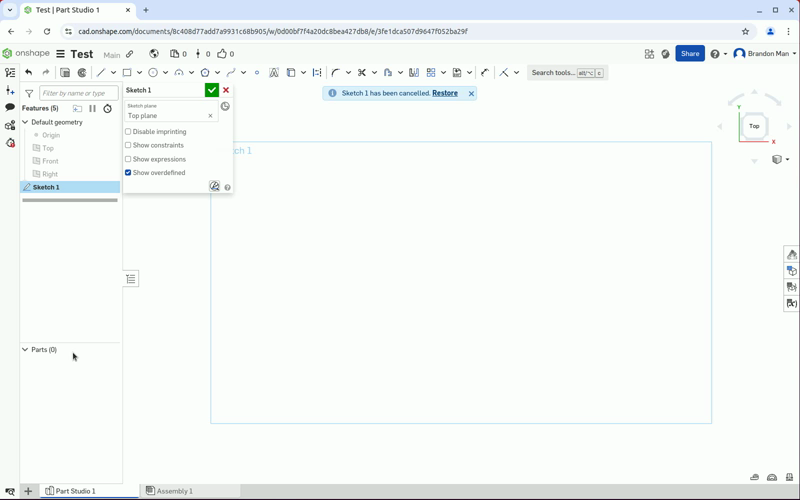
key(y)
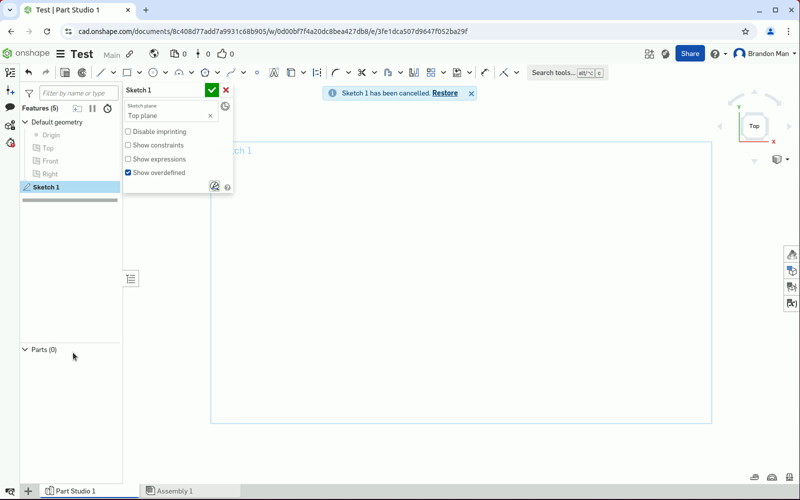
key(l)
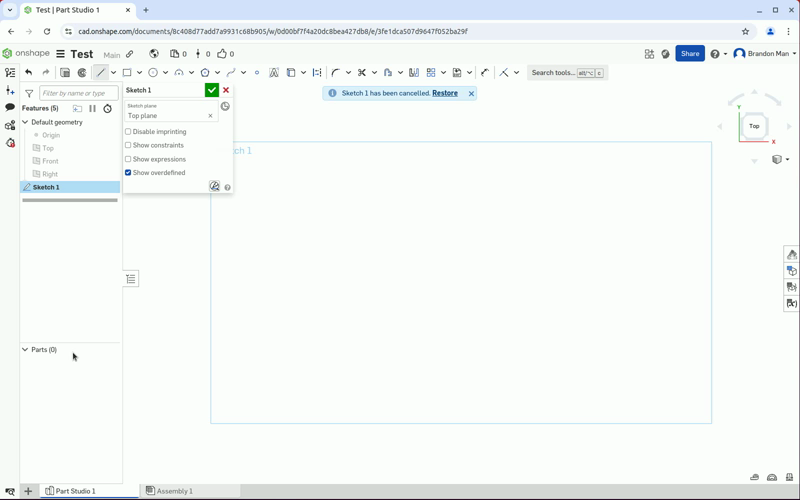
key_down(shift)
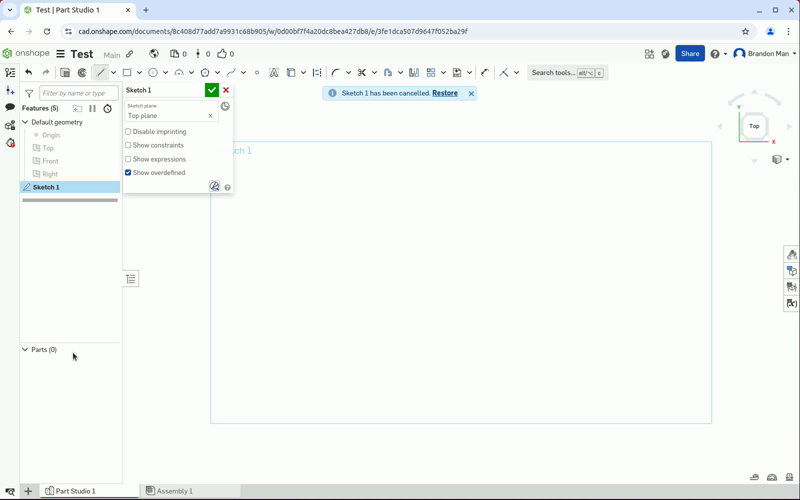
mouse_move(348, 324)
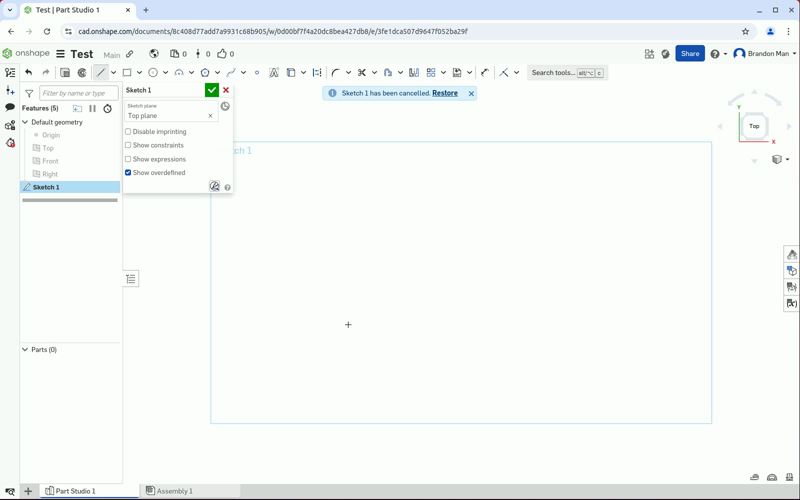
click(348, 324)
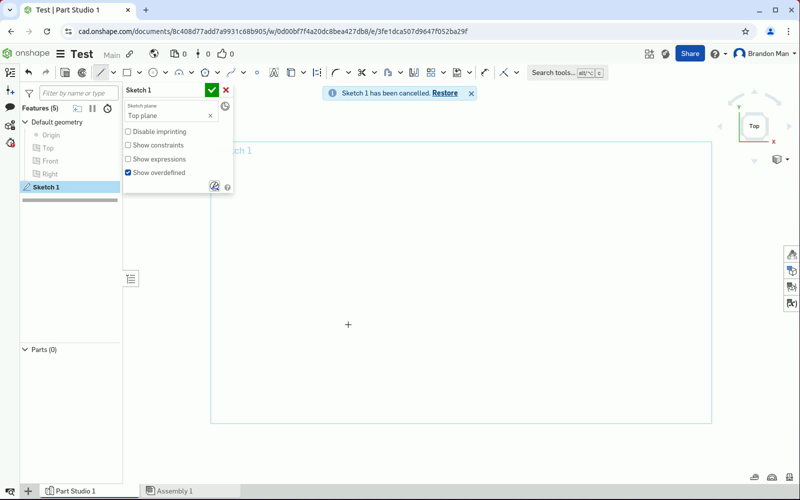
key_up(shift)
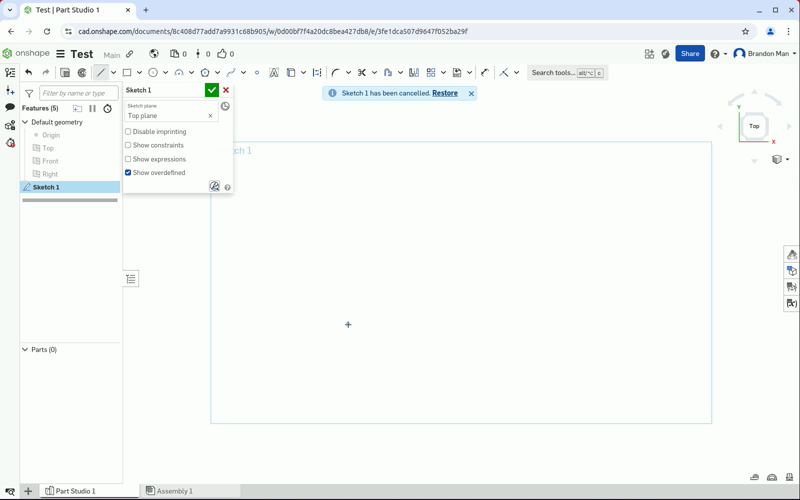
key_down(shift)
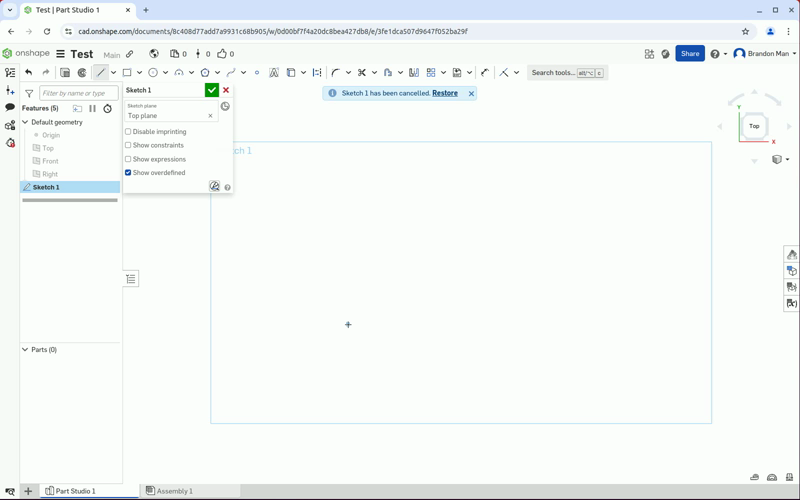
mouse_move(572, 324)
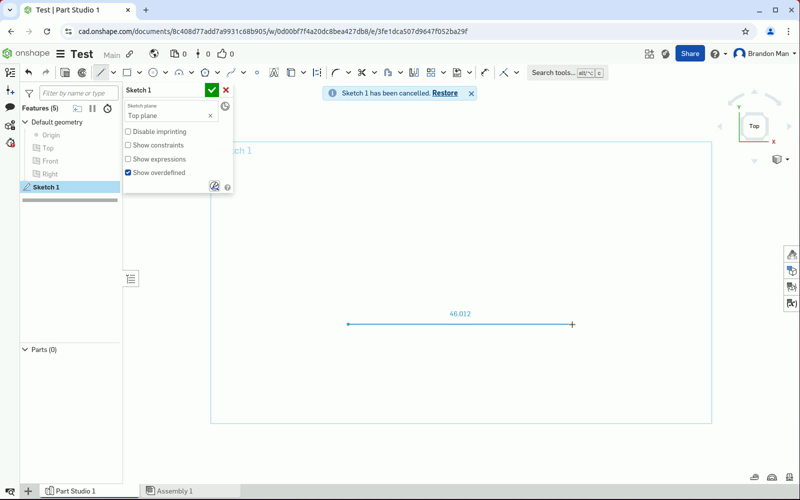
click(572, 324)
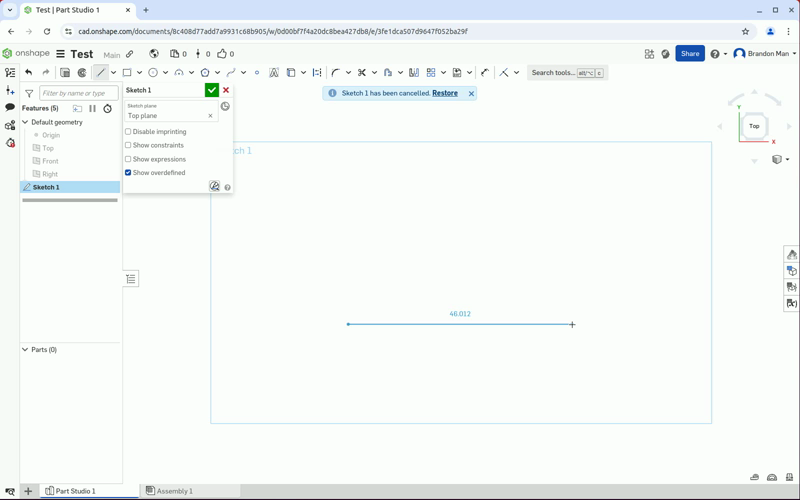
key_up(shift)
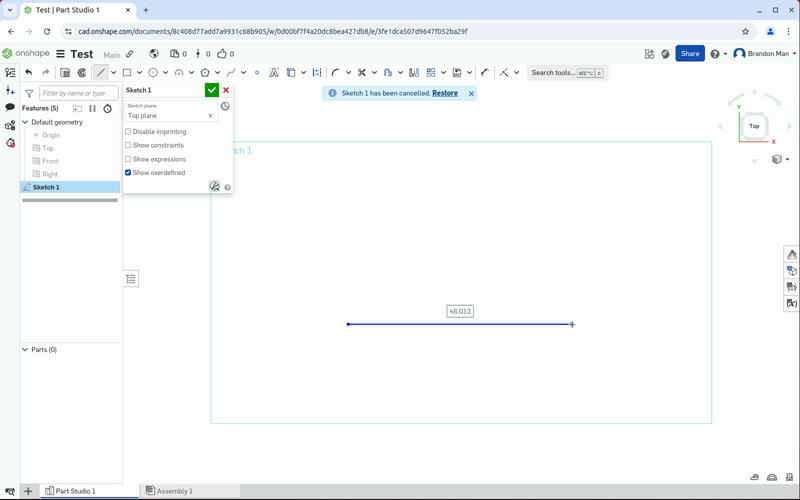
key_down(shift)
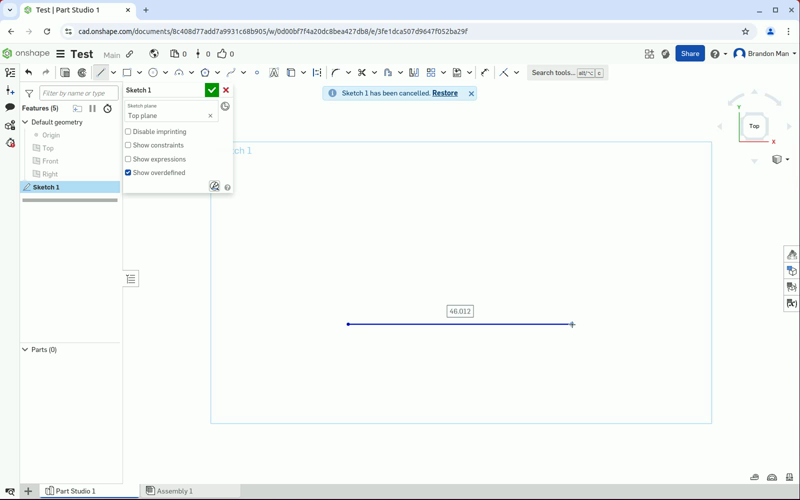
mouse_move(572, 241)
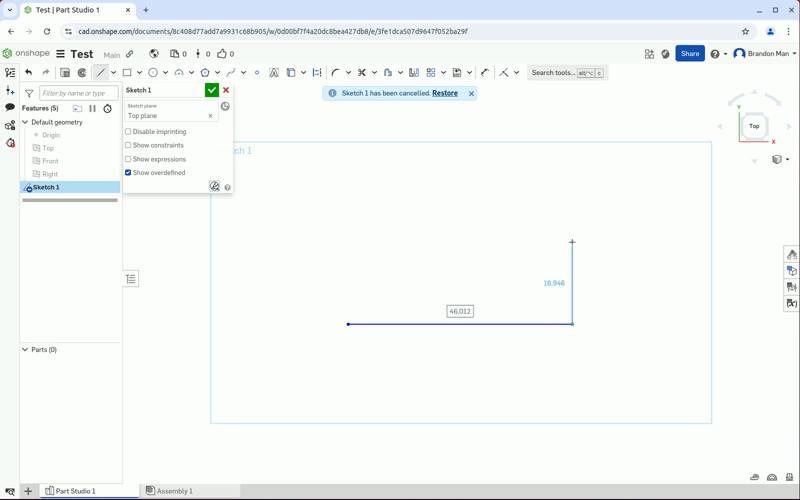
click(572, 241)
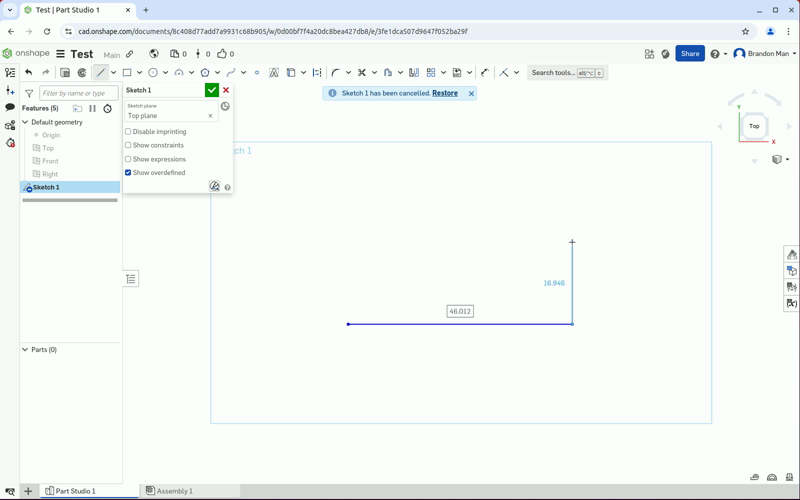
key_up(shift)
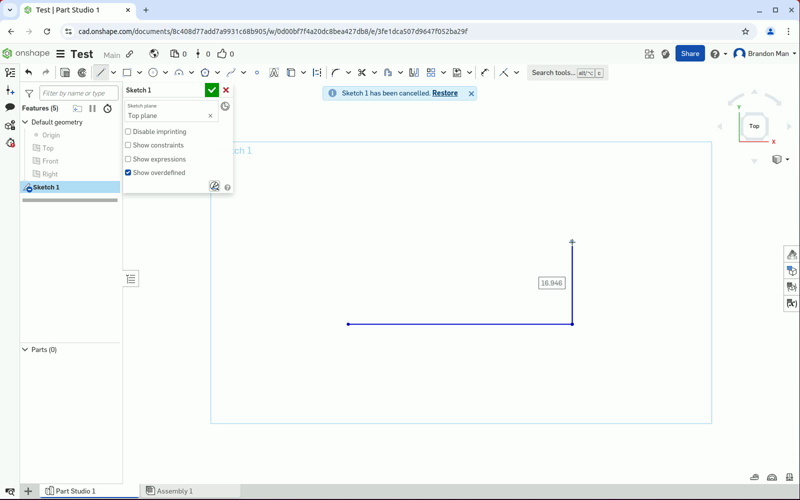
key_down(shift)
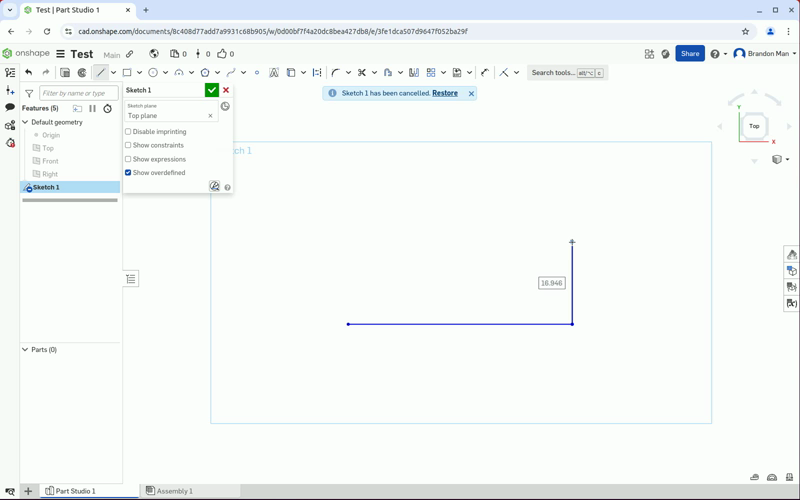
mouse_move(348, 241)
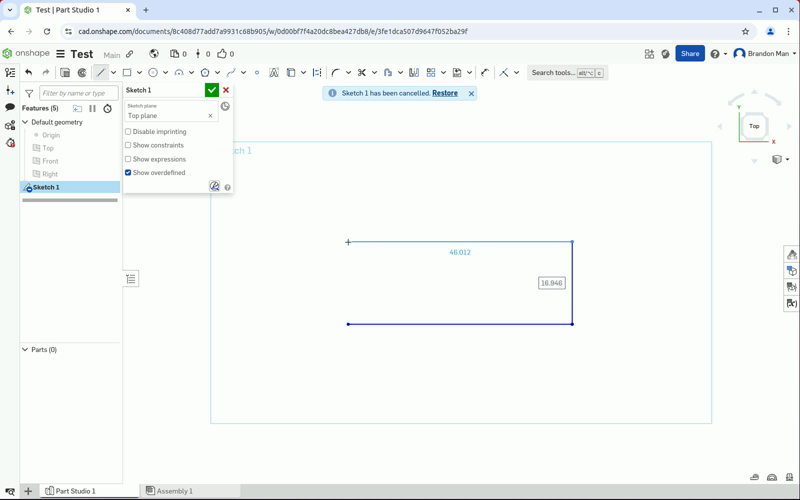
click(348, 241)
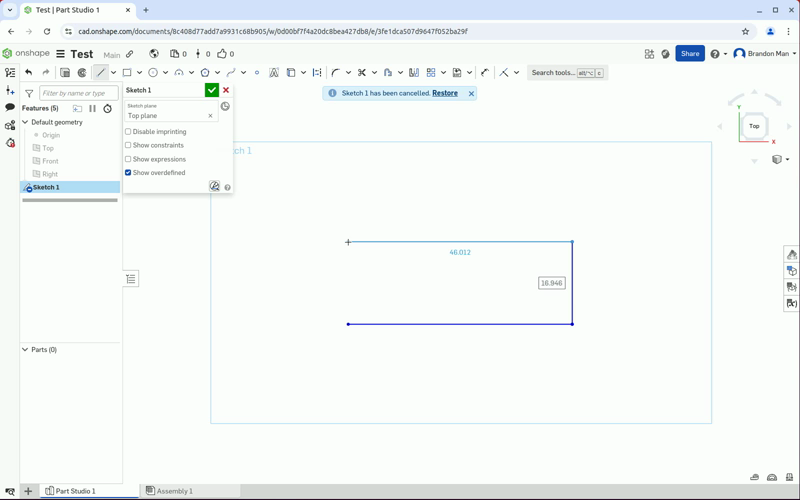
key_up(shift)
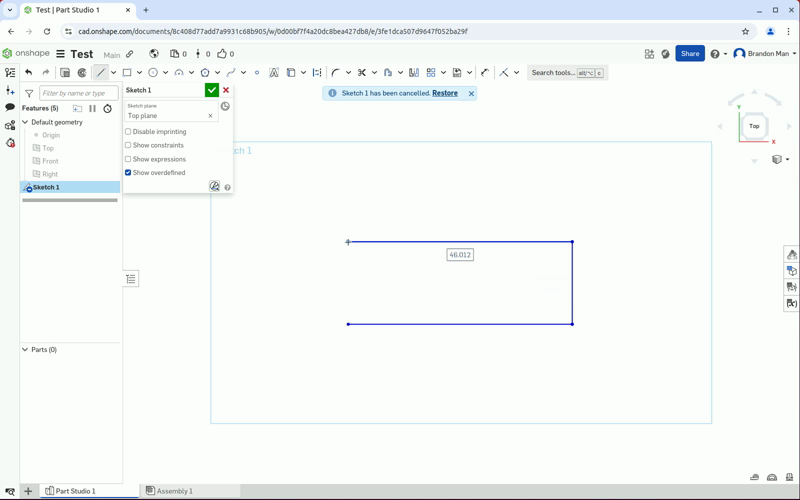
key_down(shift)
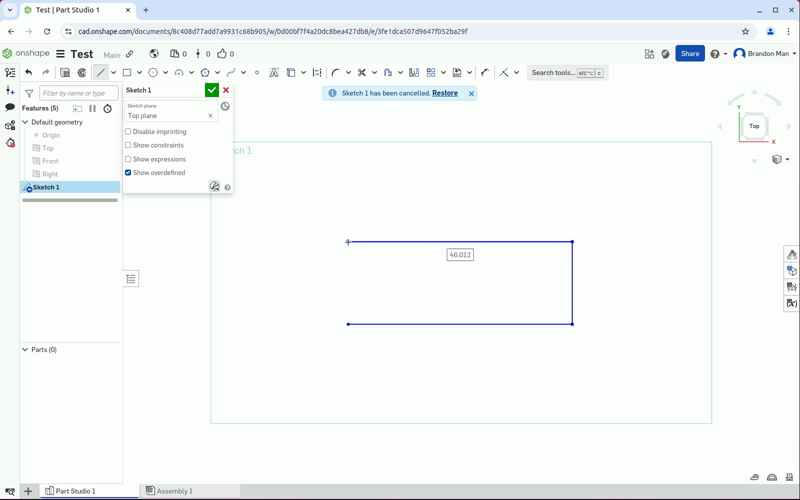
mouse_move(348, 324)
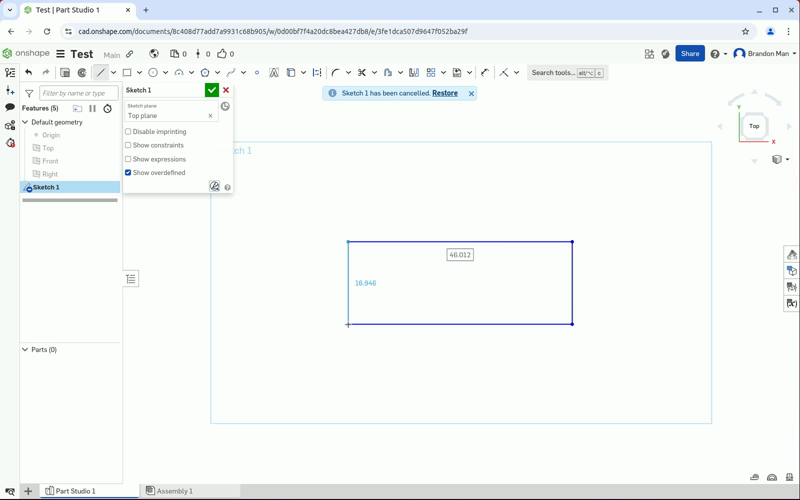
key_up(shift)
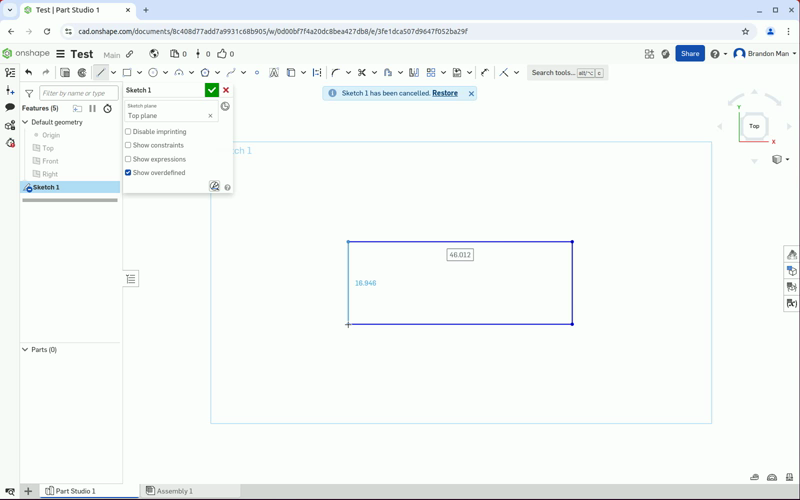
click(348, 324)
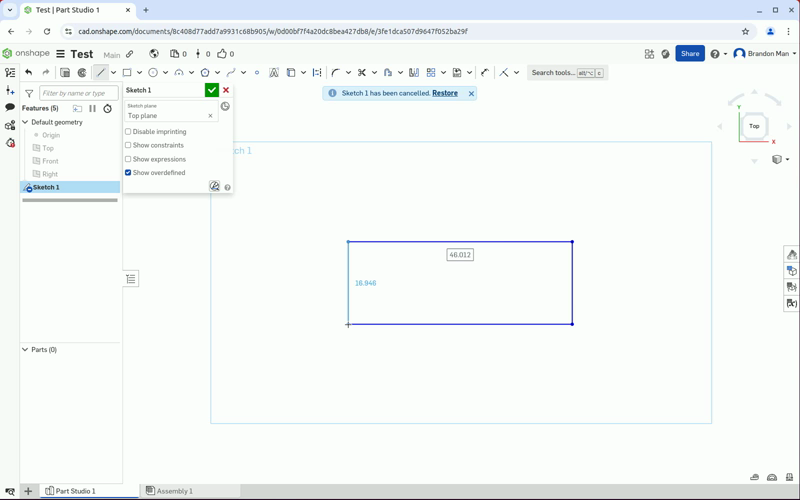
key(esc)
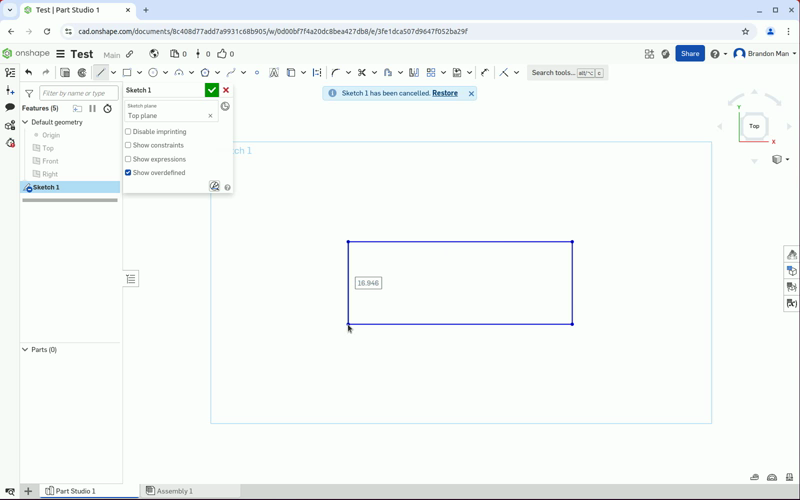
key(c)
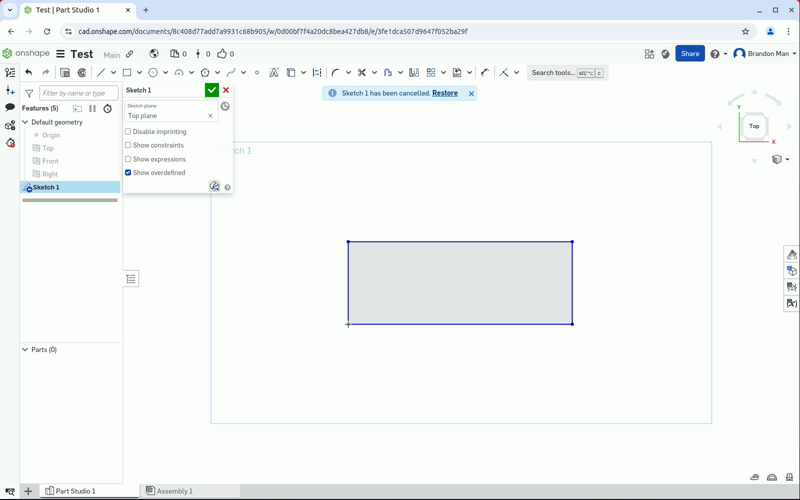
key_down(shift)
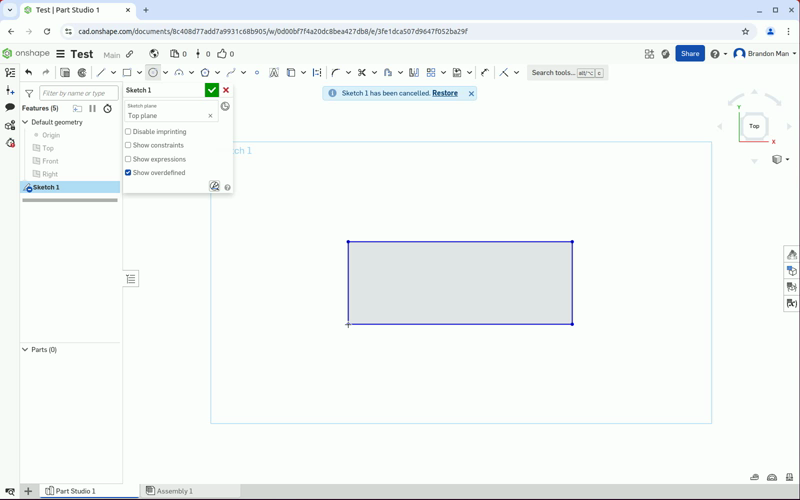
mouse_move(409, 283)
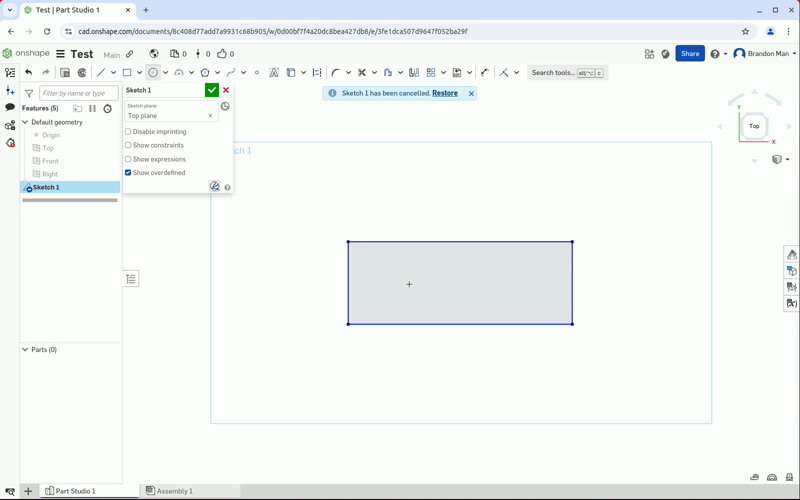
click(409, 283)
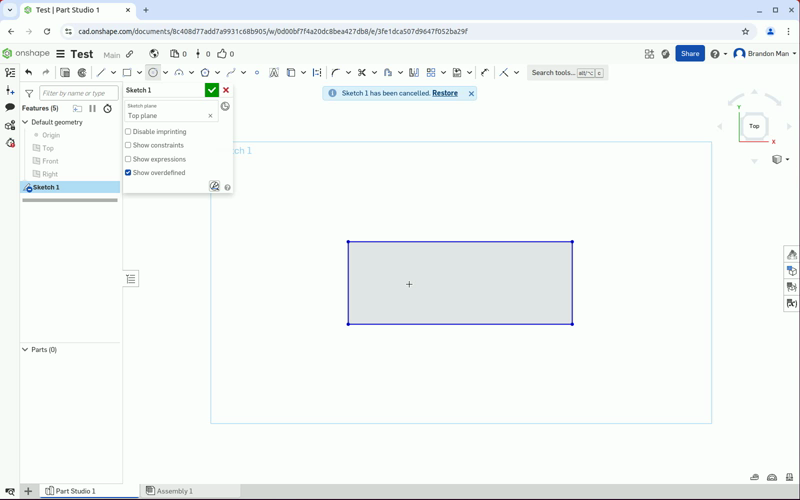
key_up(shift)
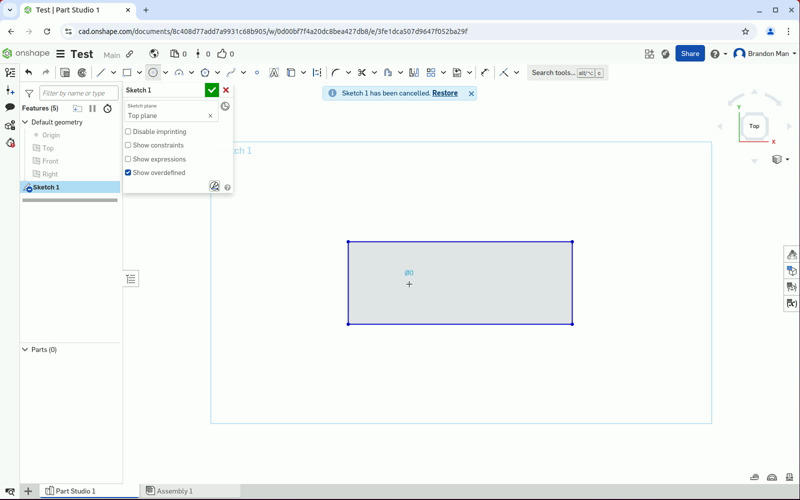
mouse_move(423, 283)
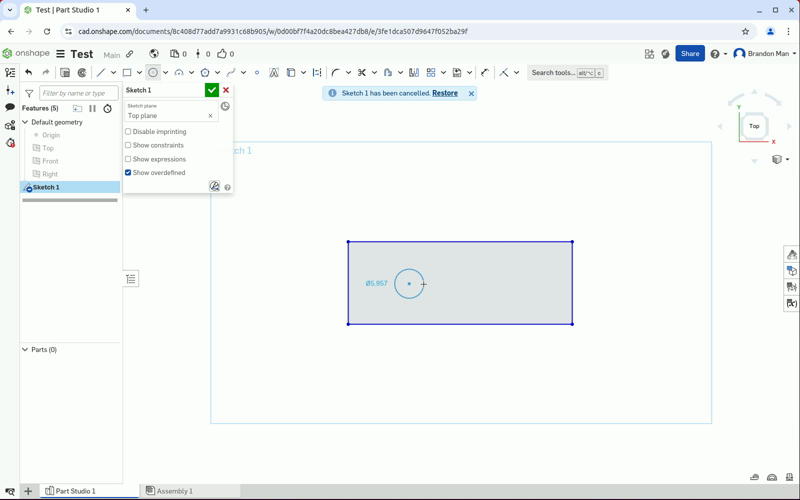
click(423, 283)
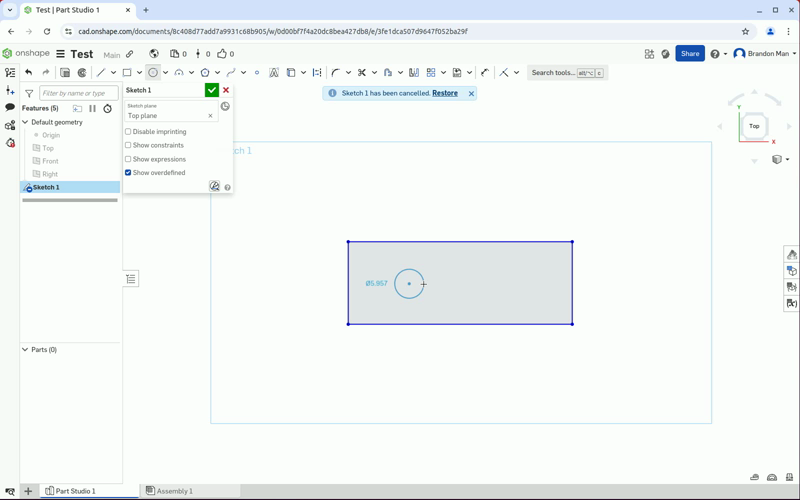
key(esc)
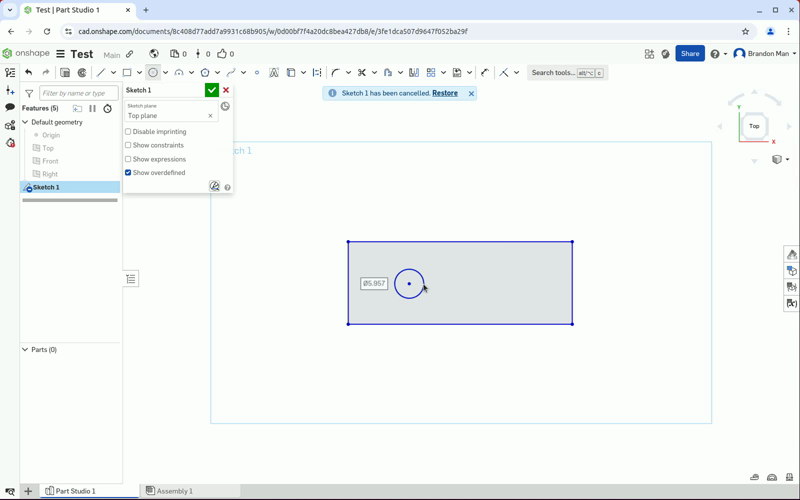
key(c)
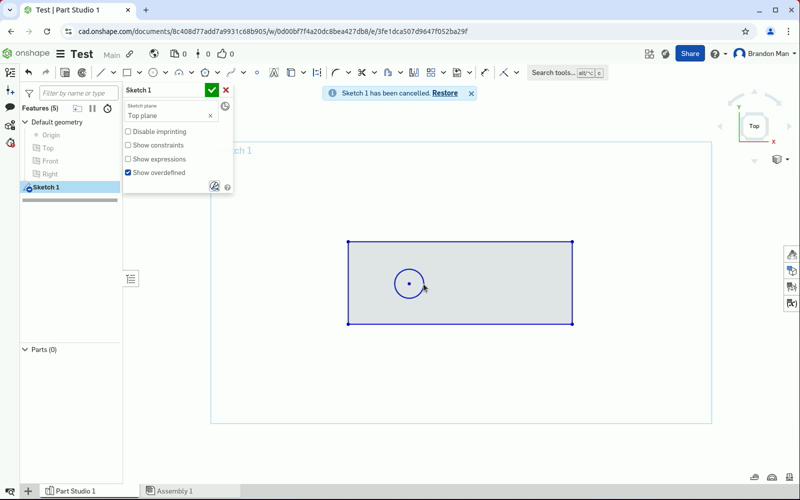
key_down(shift)
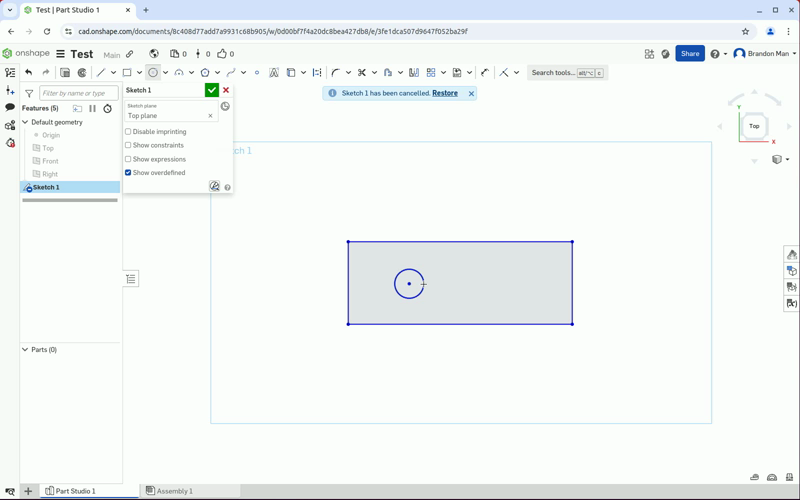
mouse_move(501, 264)
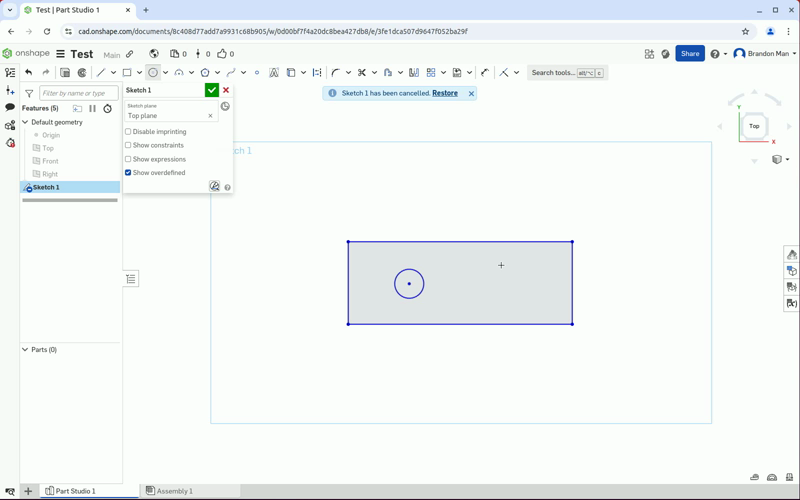
click(501, 264)
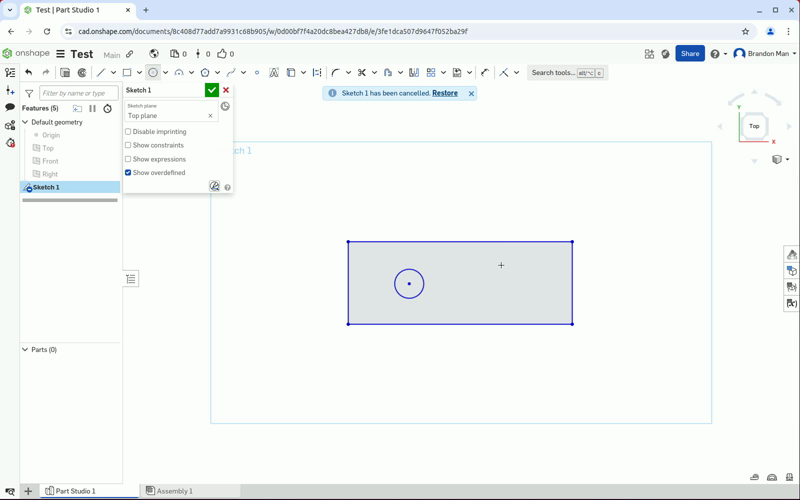
key_up(shift)
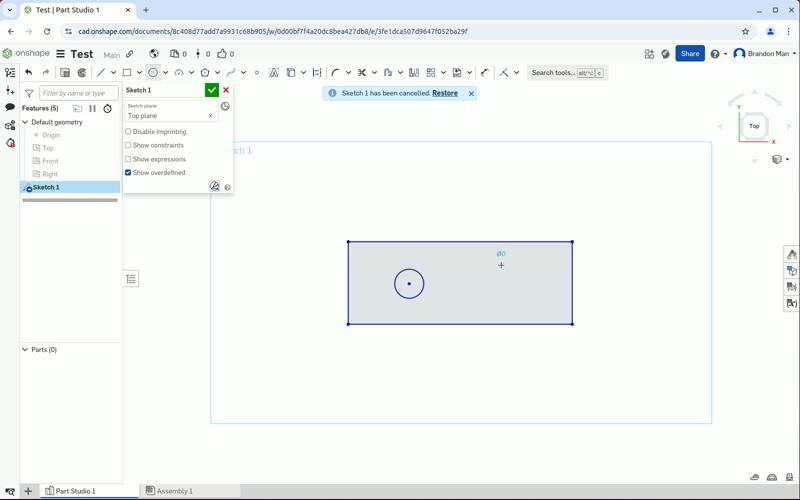
mouse_move(508, 264)
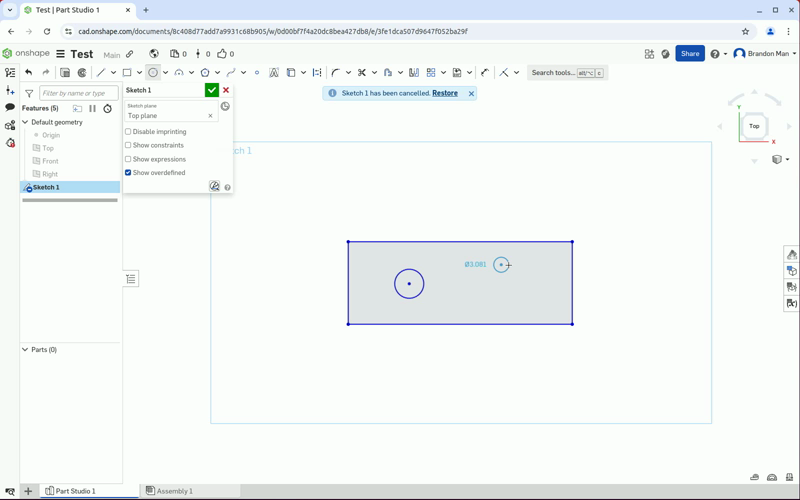
click(508, 264)
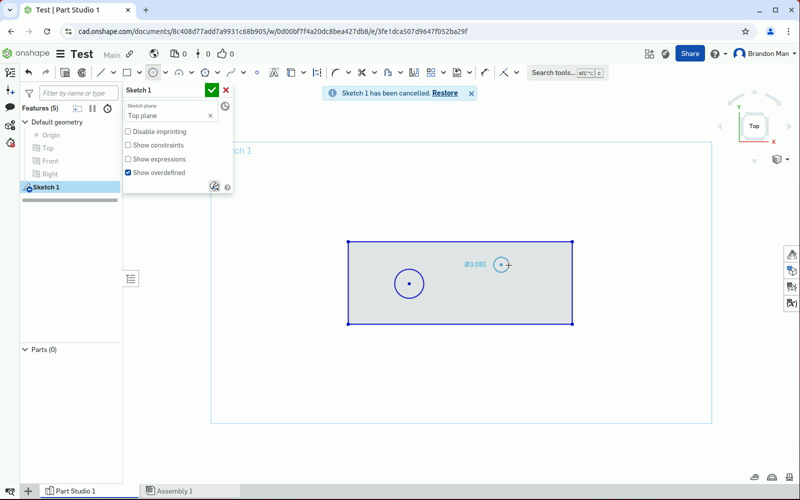
key(esc)
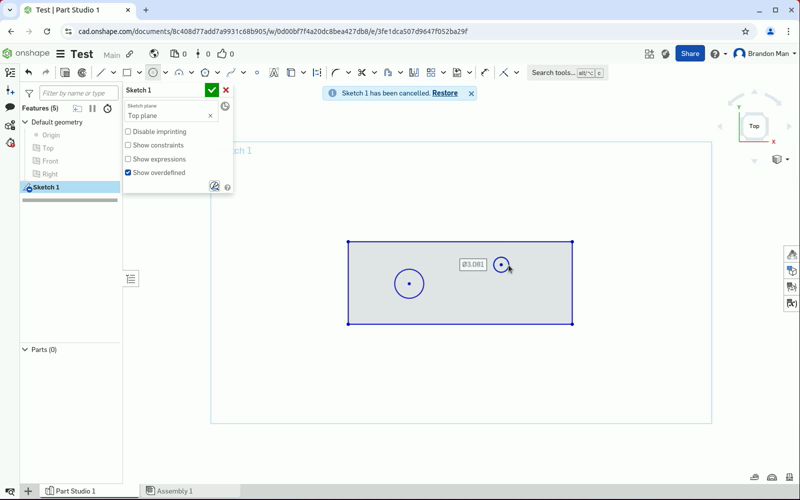
key(c)
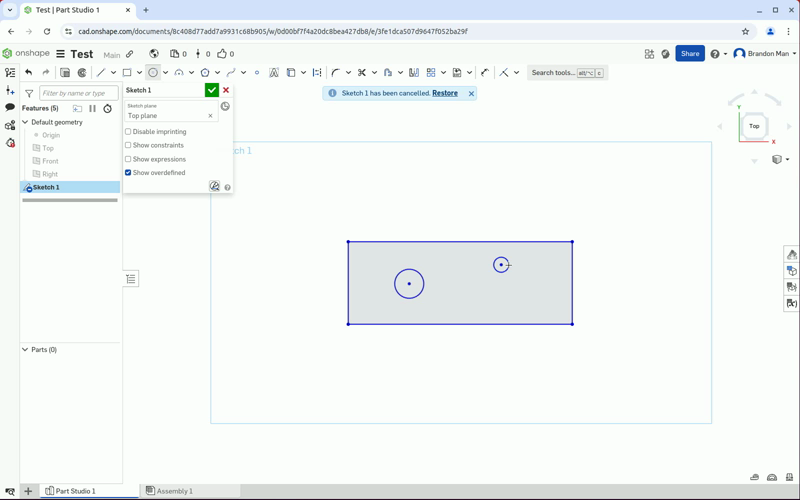
key_down(shift)
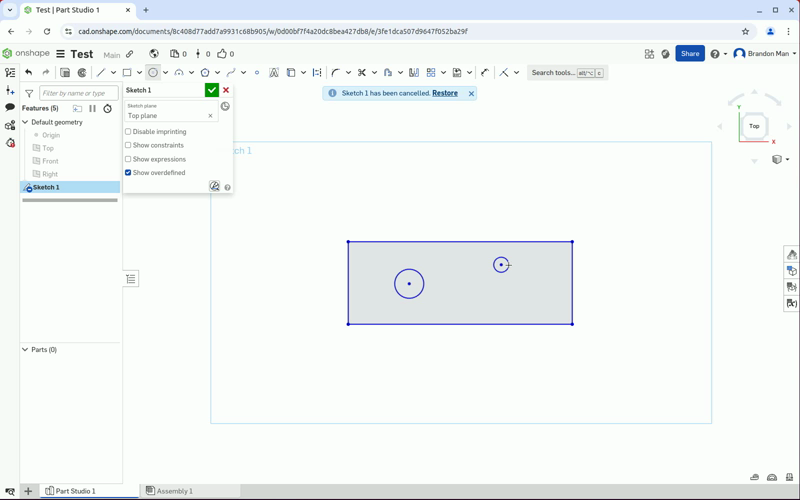
mouse_move(539, 264)
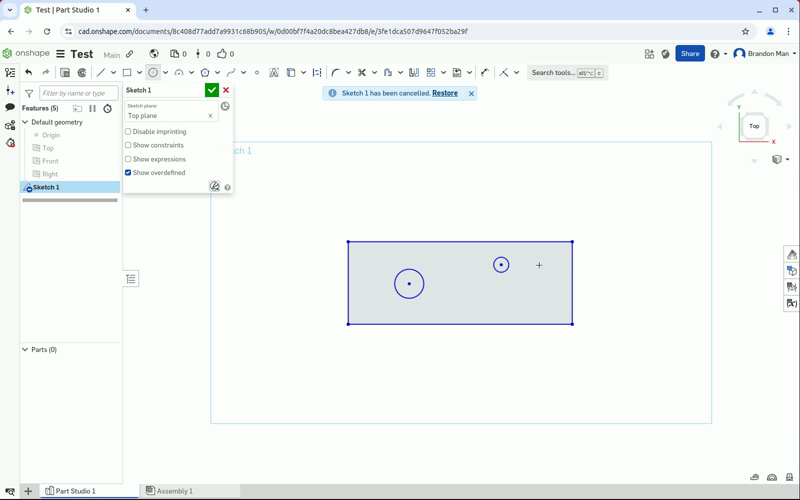
click(539, 264)
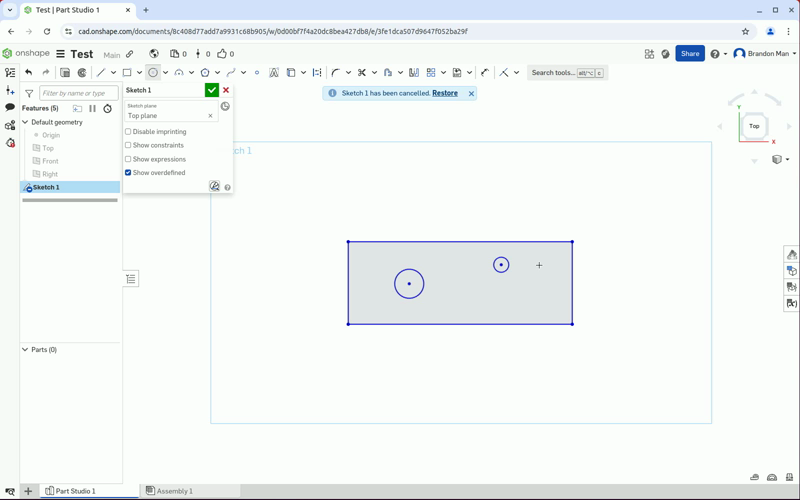
key_up(shift)
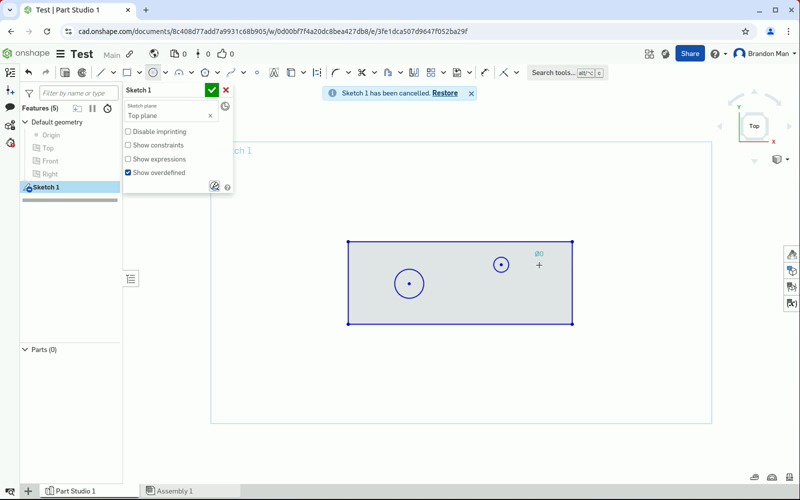
mouse_move(546, 264)
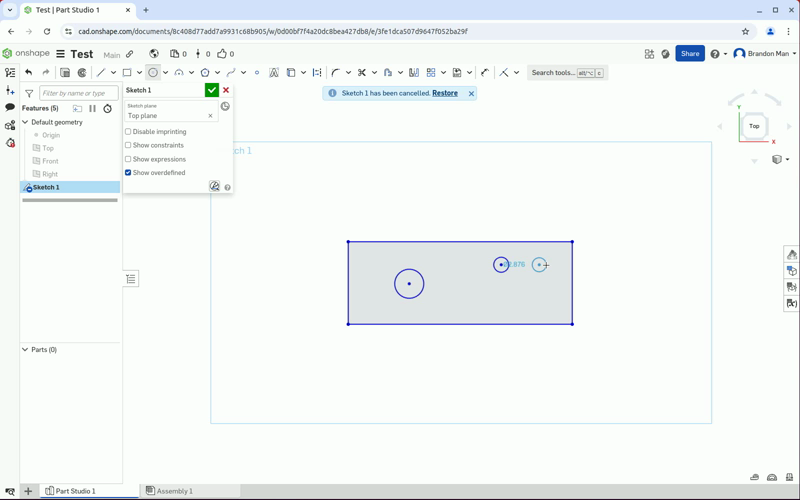
click(546, 264)
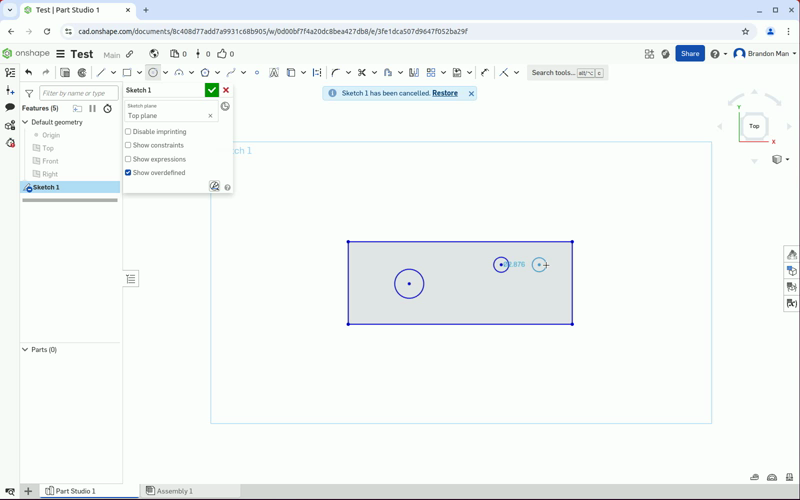
key(esc)
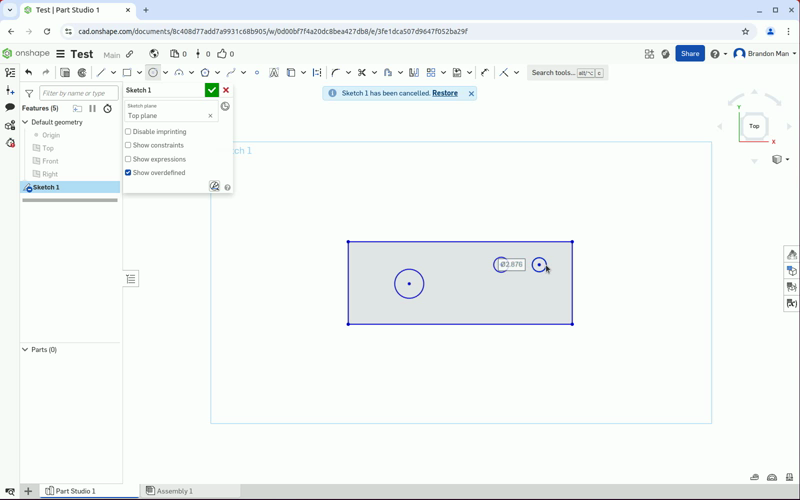
mouse_move(421, 260)
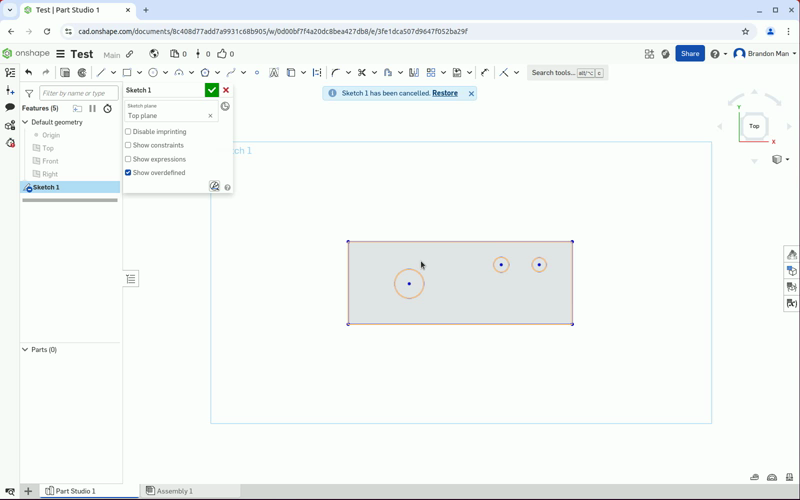
click(421, 260)
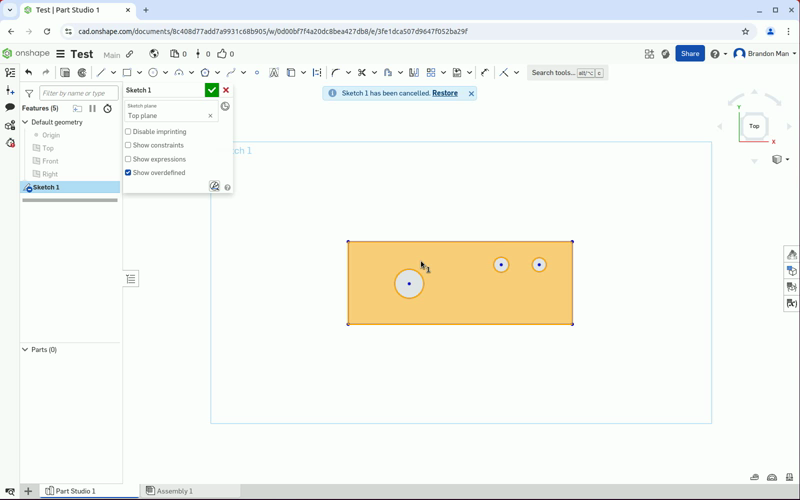
mouse_move(73, 352)
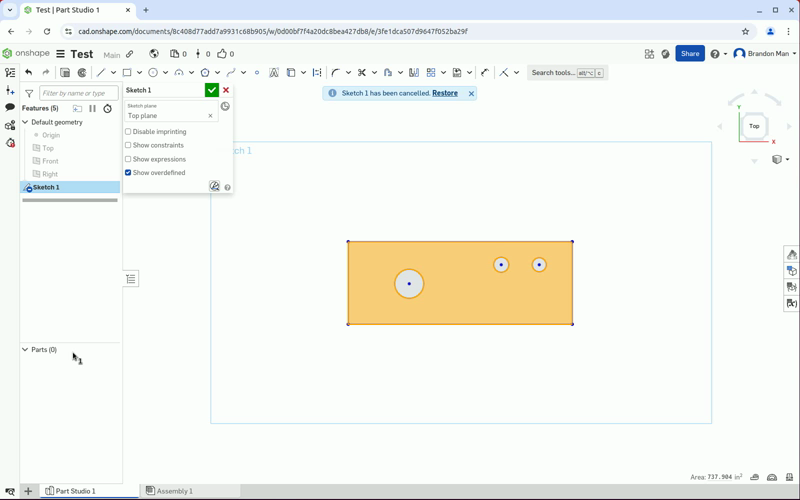
key(shift+y)
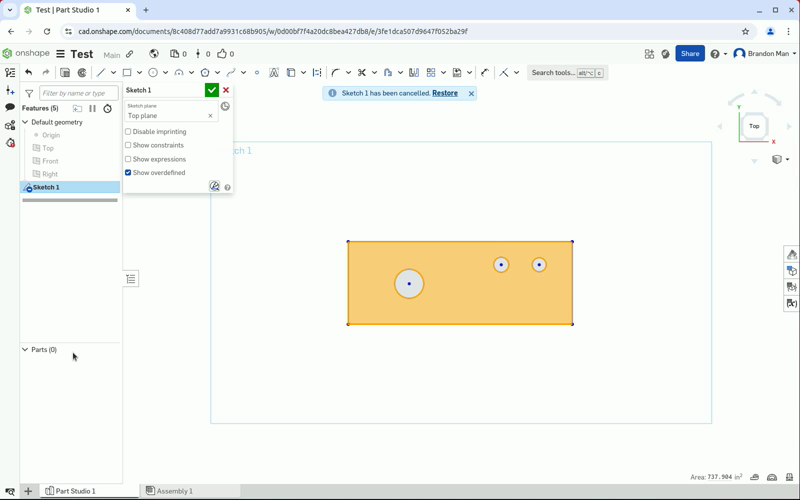
key(shift+e)
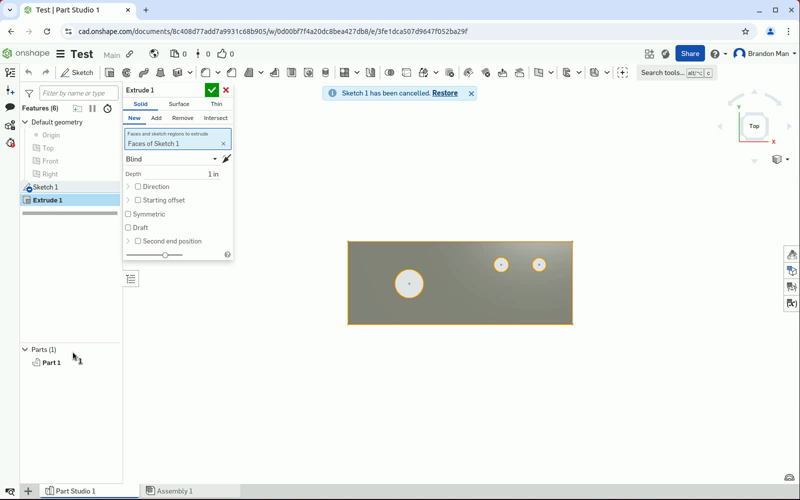
mouse_move(143, 106)
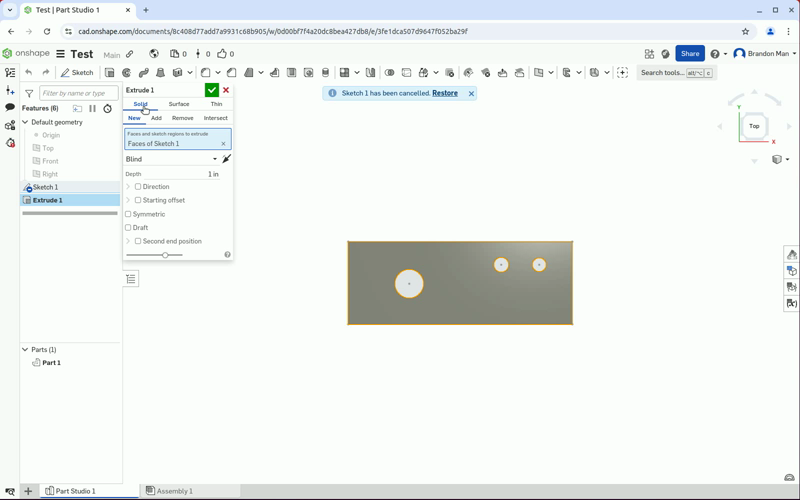
click(143, 106)
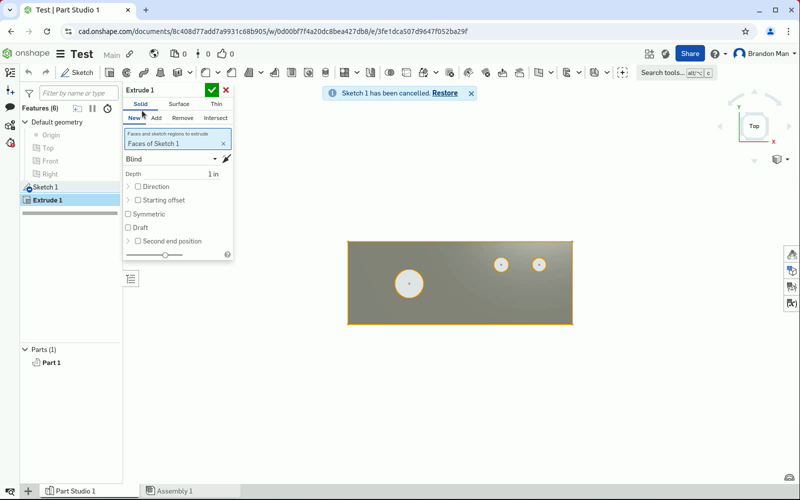
mouse_move(137, 120)
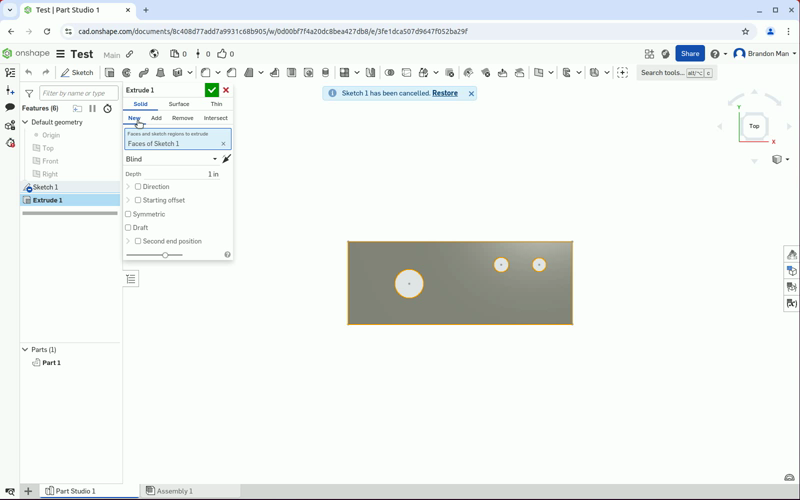
click(137, 120)
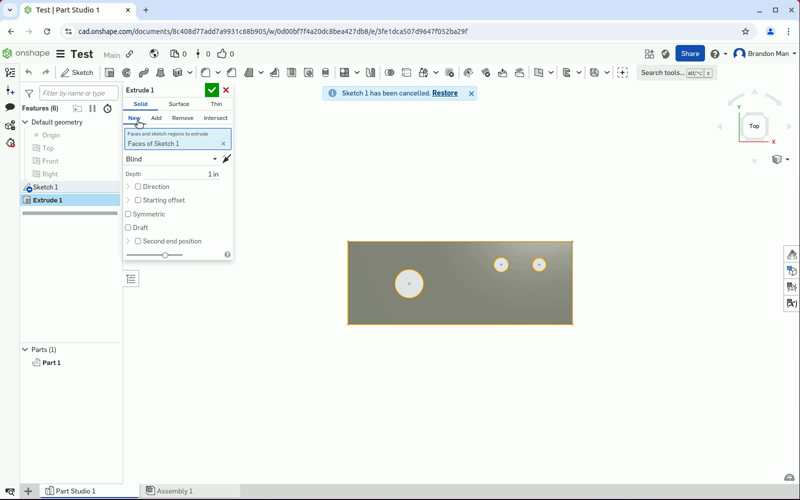
key(tab, 4)
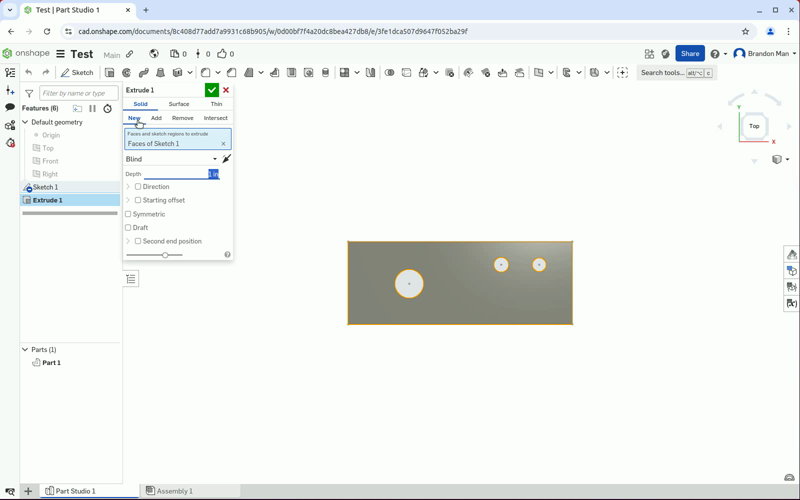
text(8.425)
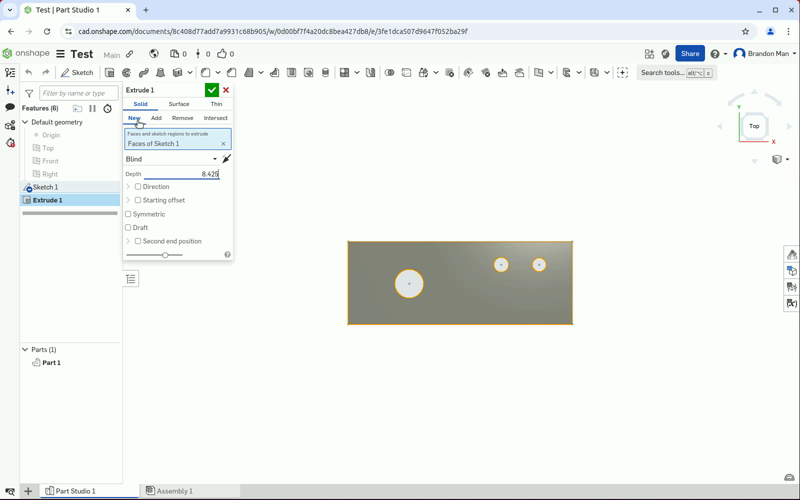
key(enter)
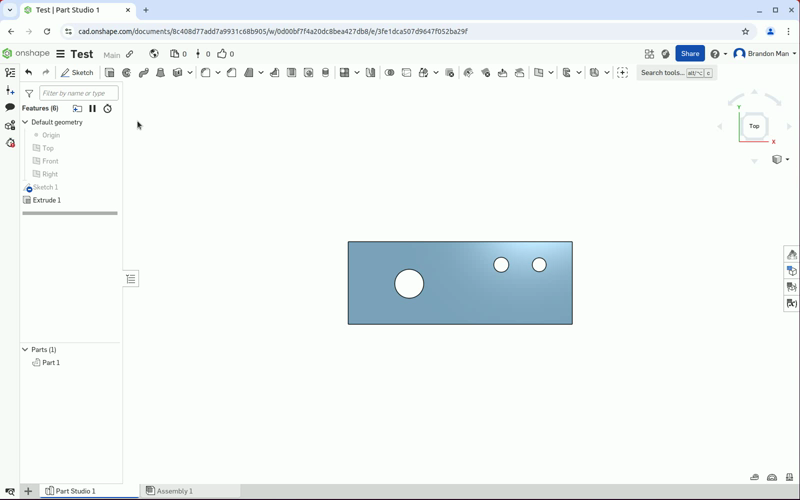
key(shift+h)
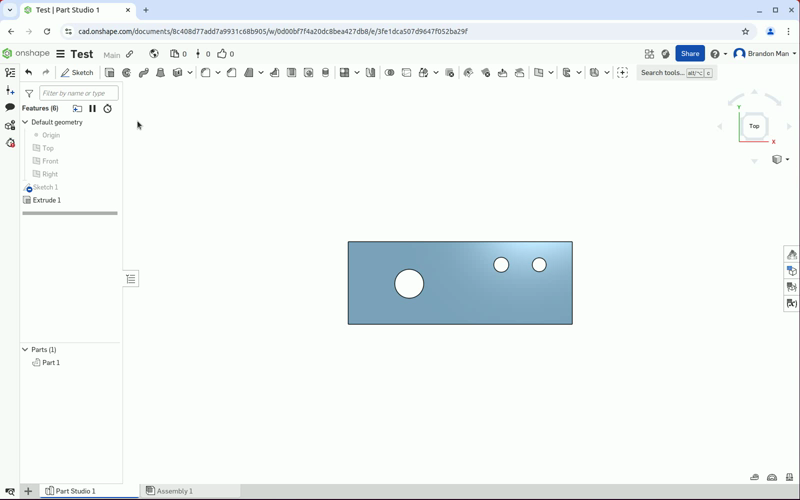
key(shift+h)
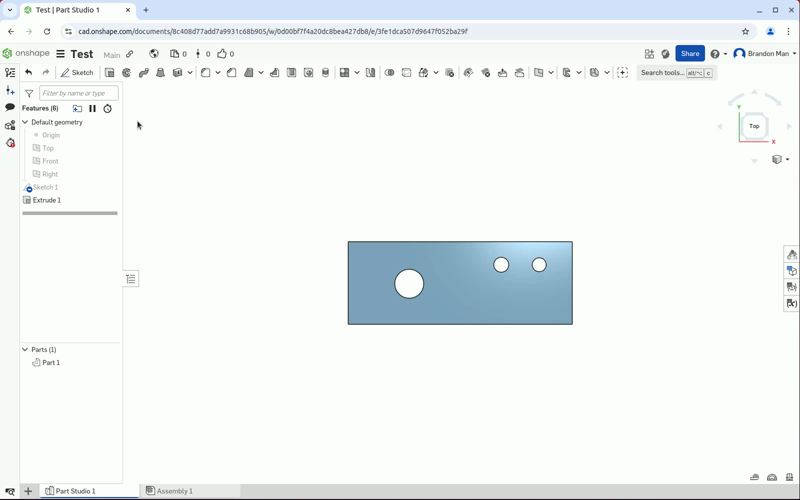
mouse_move(73, 189)
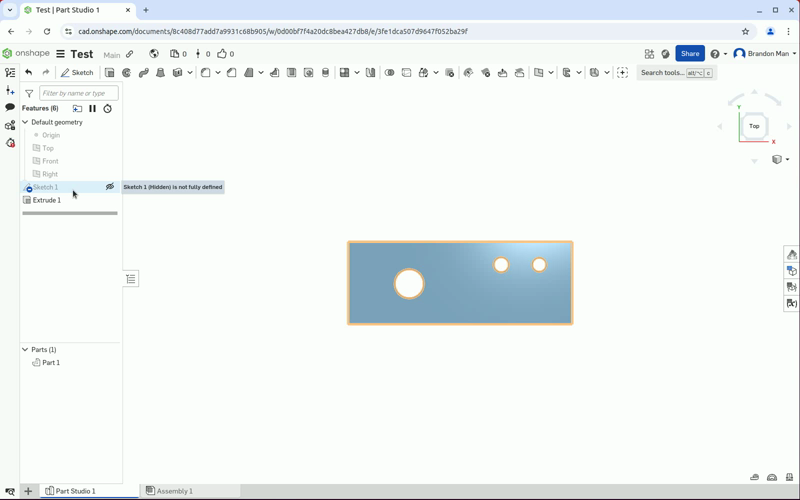
click(73, 189)
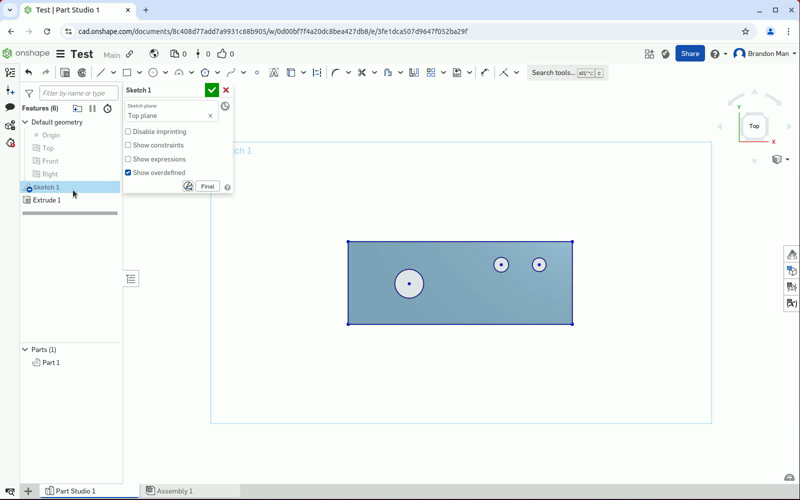
mouse_move(229, 92)
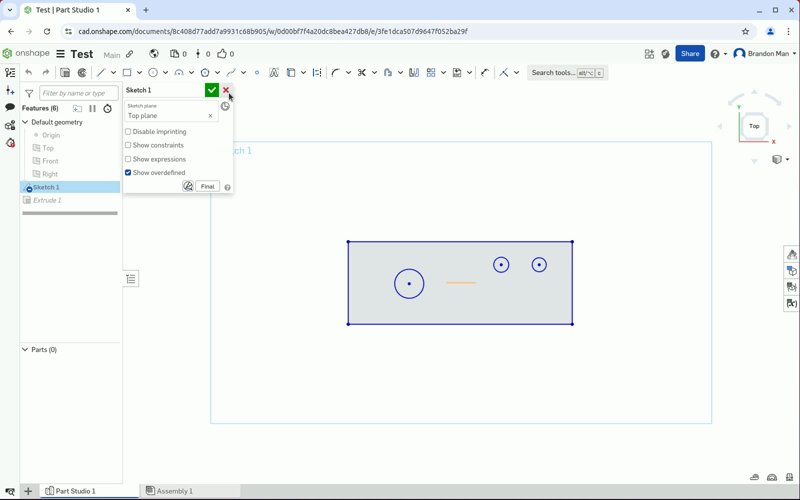
click(229, 92)
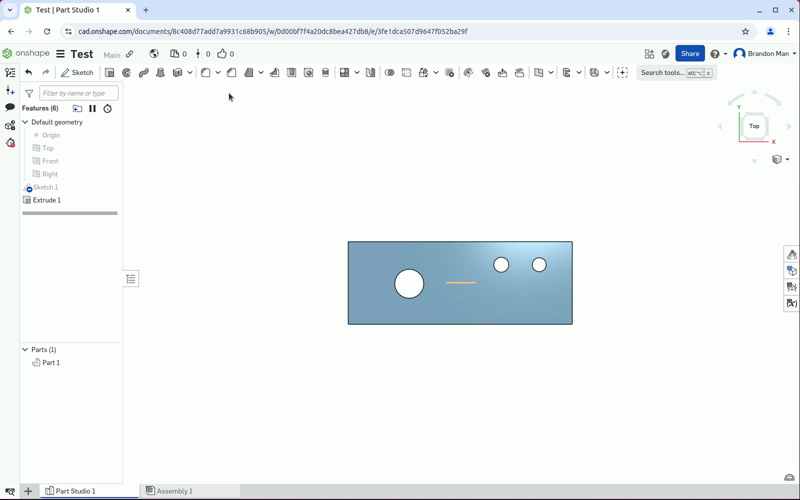
mouse_move(541, 75)
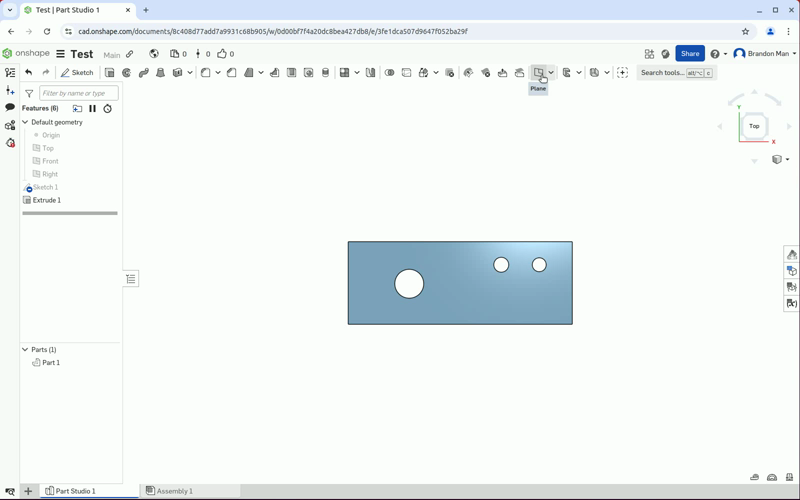
click(541, 75)
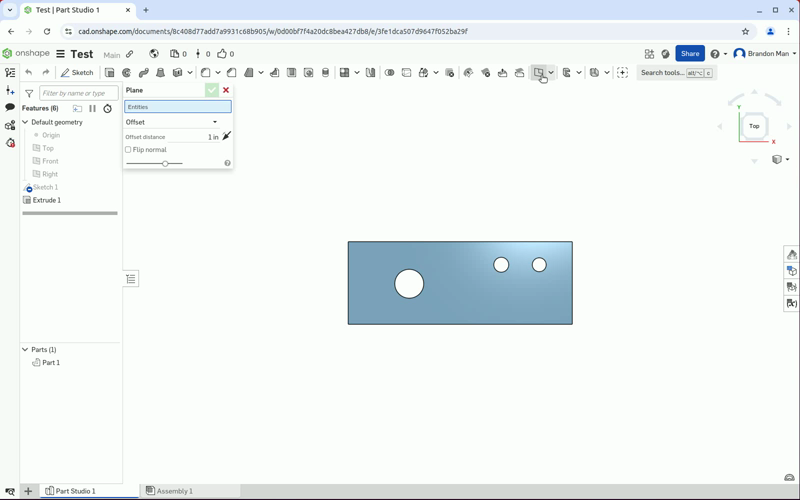
mouse_move(73, 150)
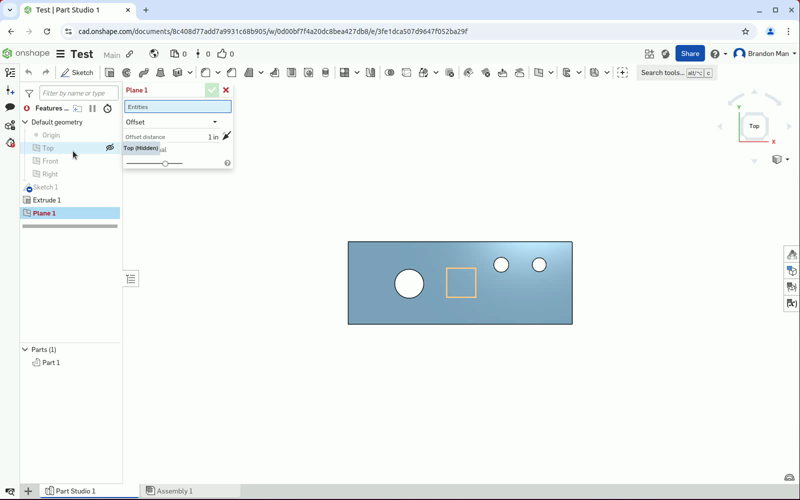
click(73, 150)
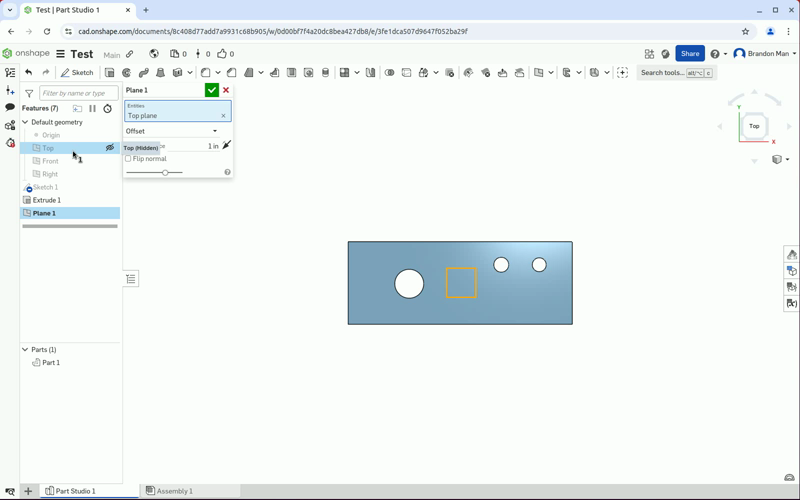
key(tab, 2)
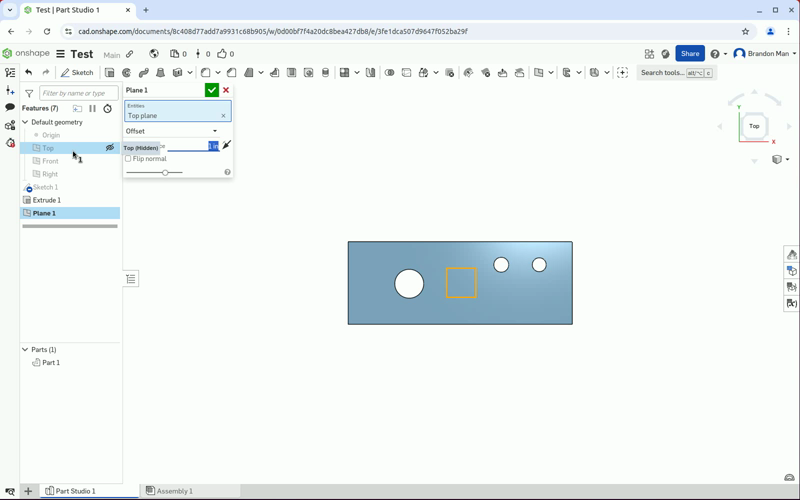
text(8.411)
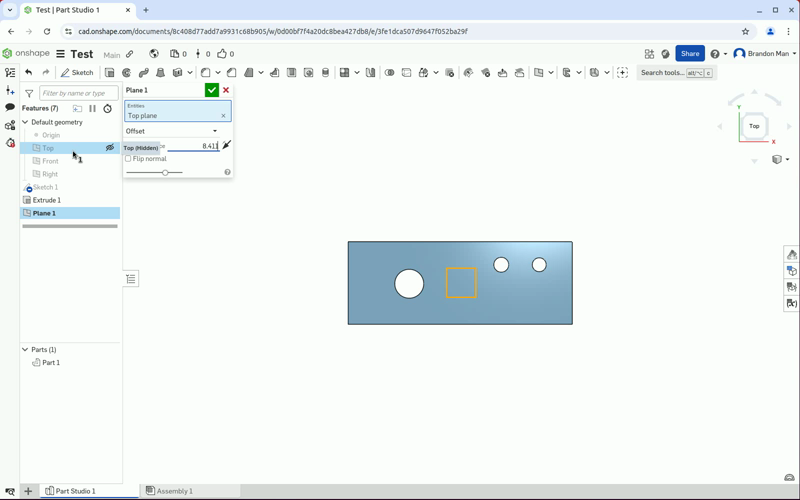
key(enter, 2)
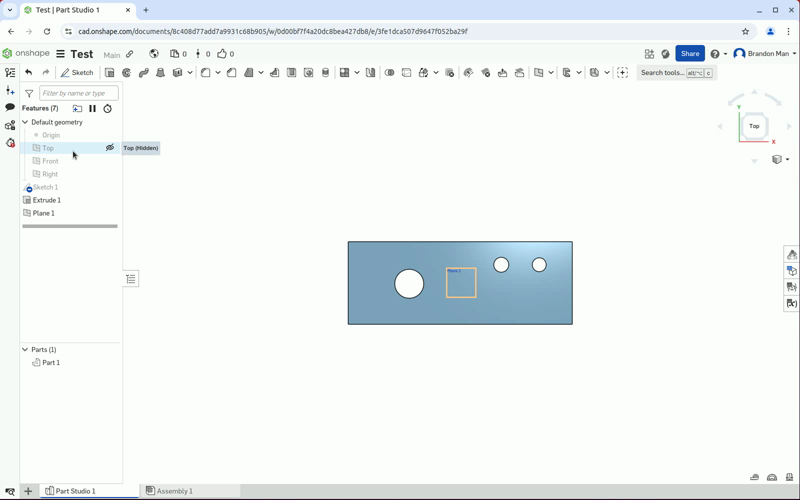
key(shift+s)
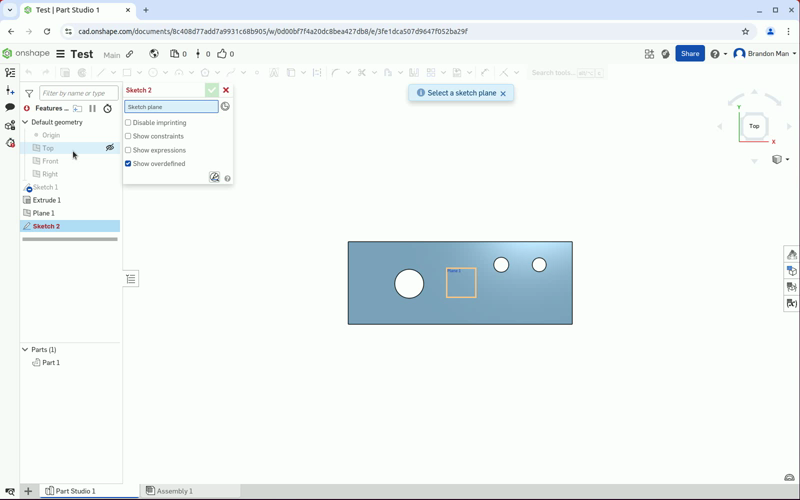
mouse_move(73, 215)
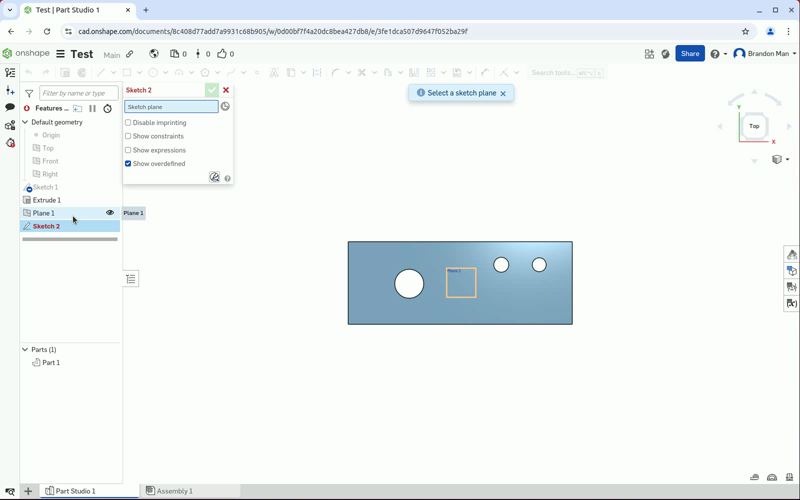
click(73, 215)
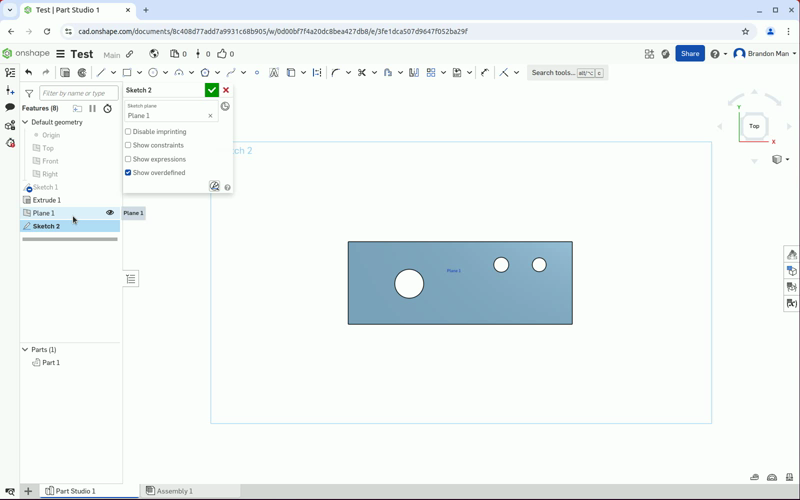
mouse_move(73, 352)
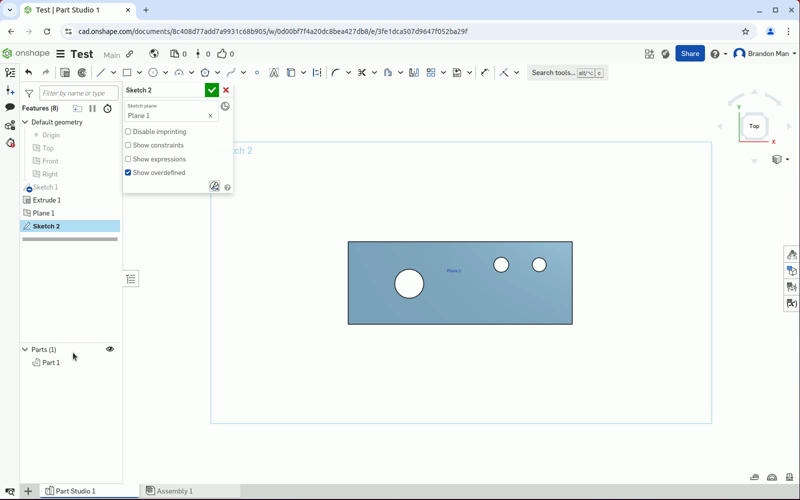
key(y)
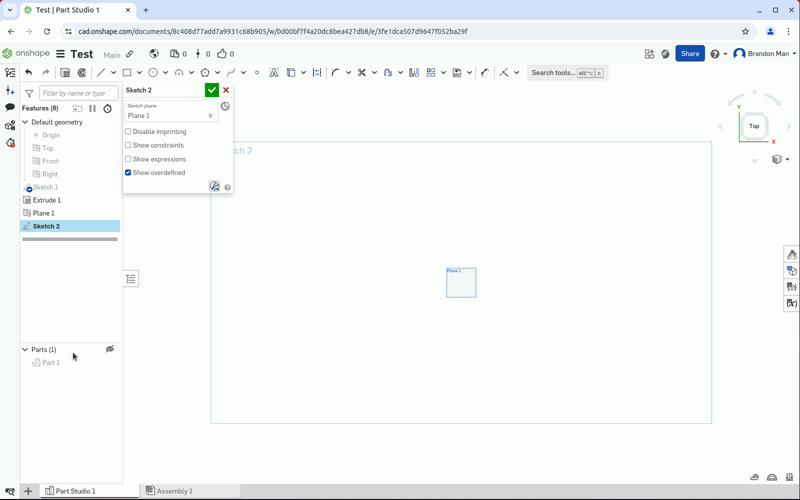
key(l)
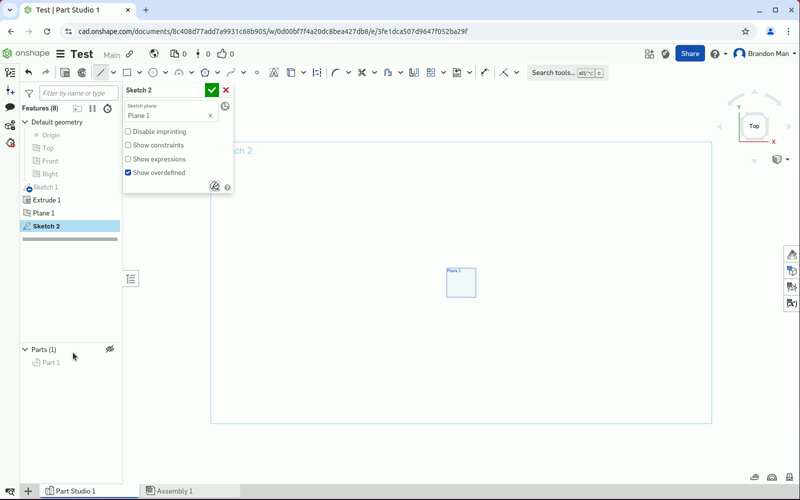
key_down(shift)
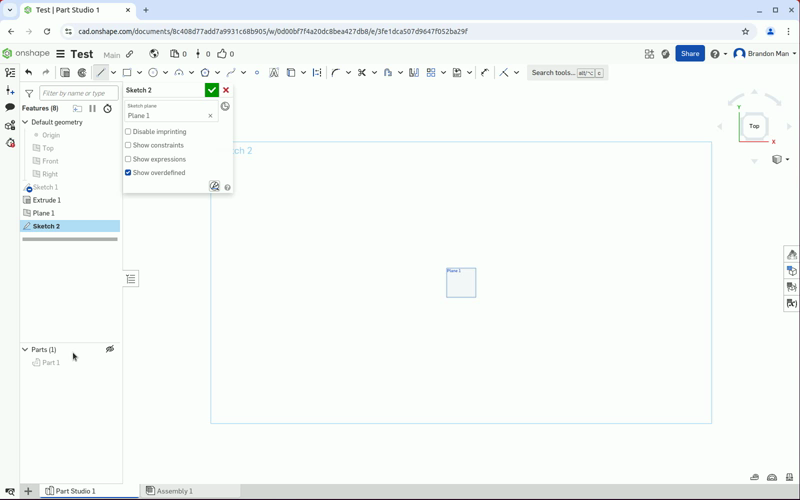
mouse_move(392, 258)
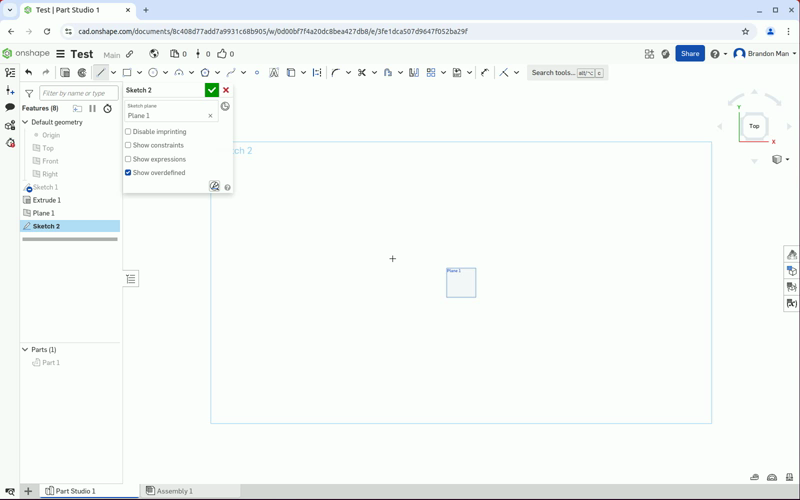
click(392, 258)
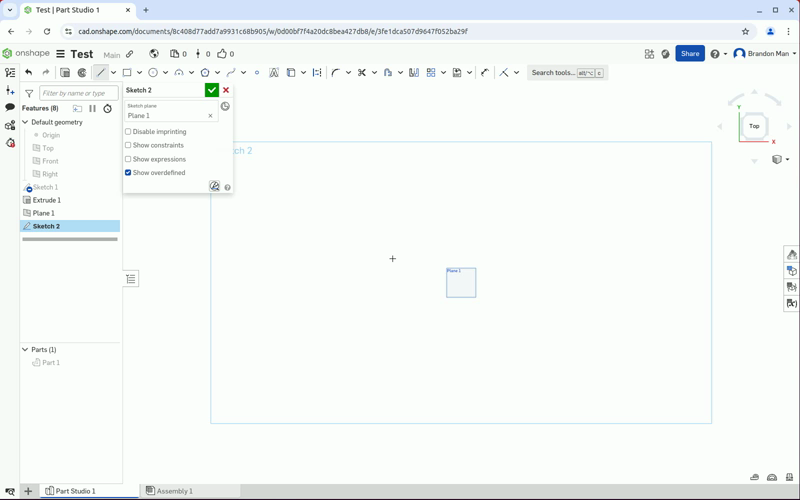
key_up(shift)
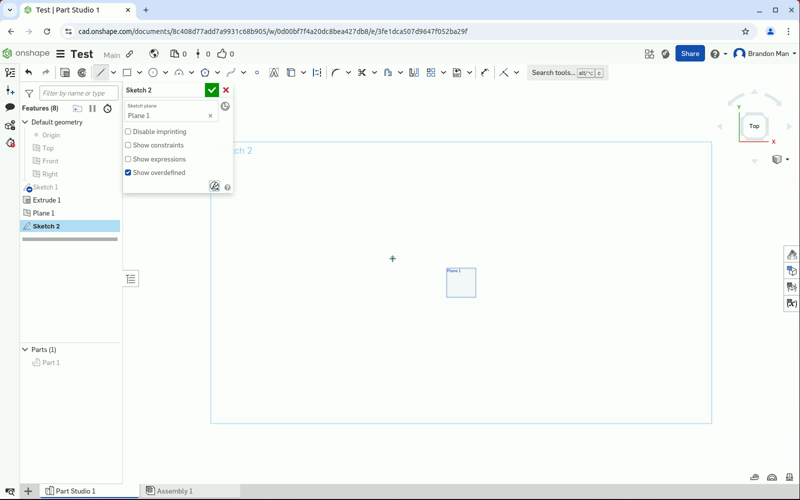
key_down(shift)
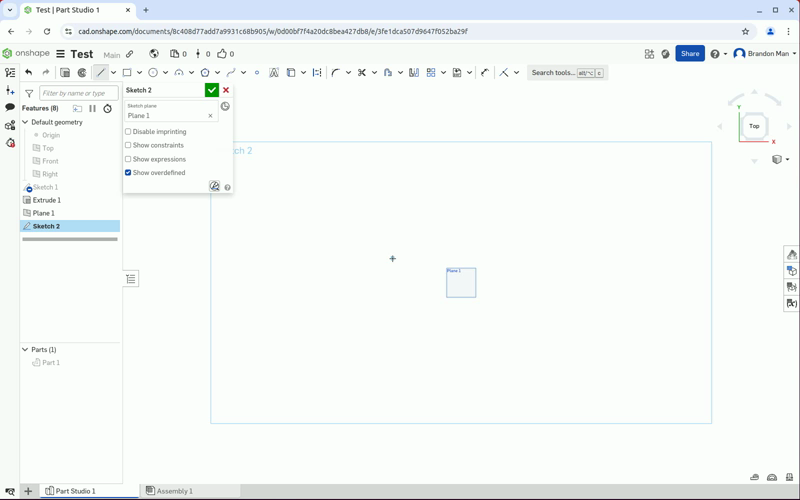
mouse_move(422, 258)
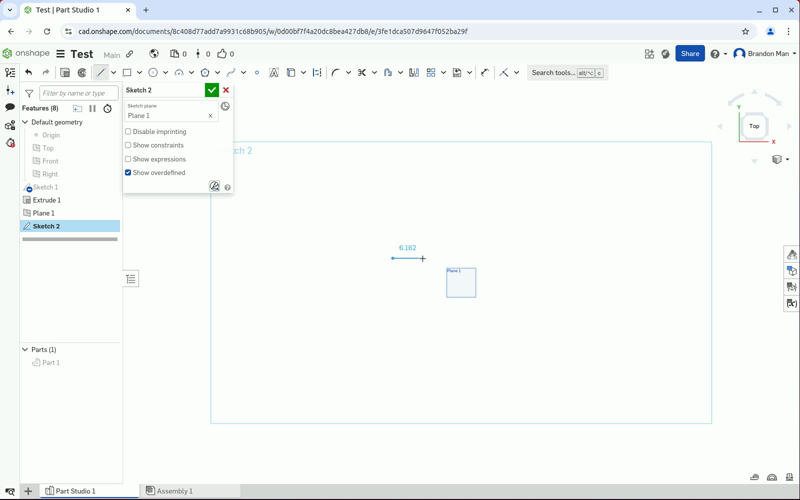
mouse_move(426, 258)
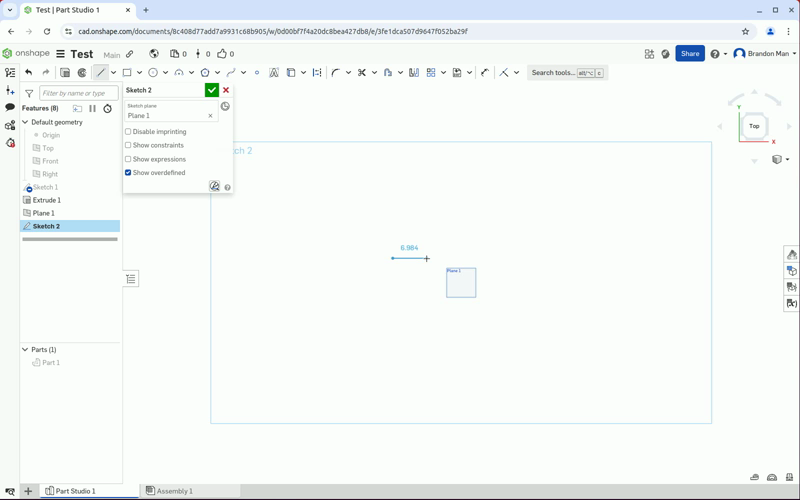
click(426, 258)
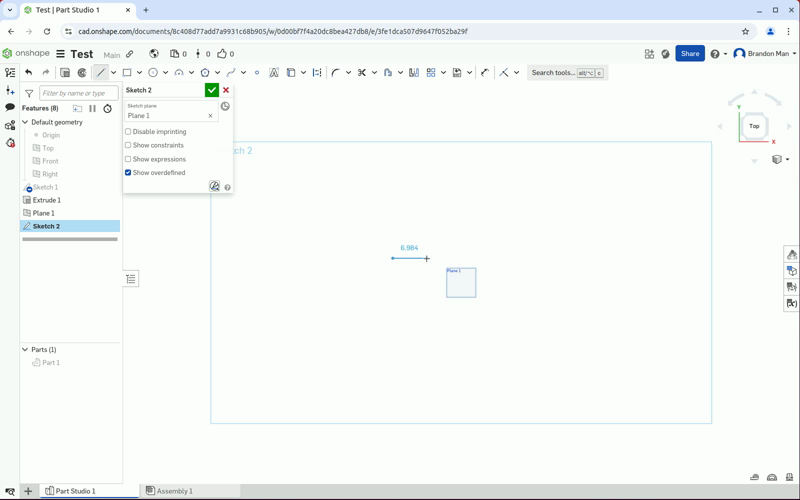
key_up(shift)
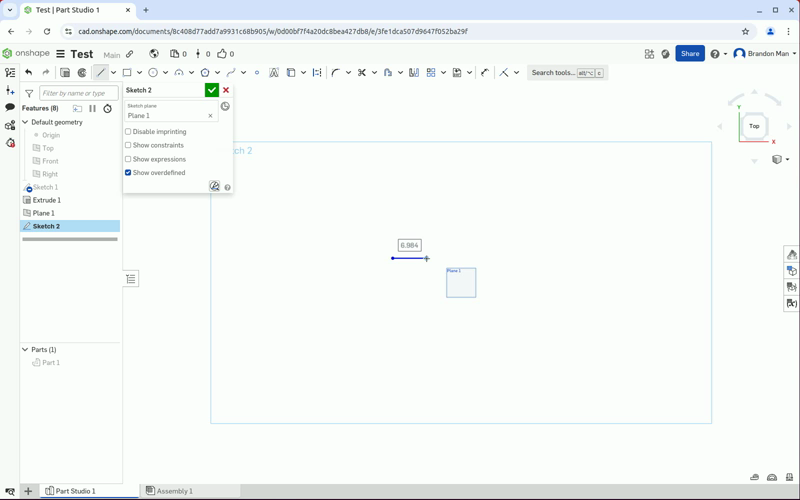
key_down(shift)
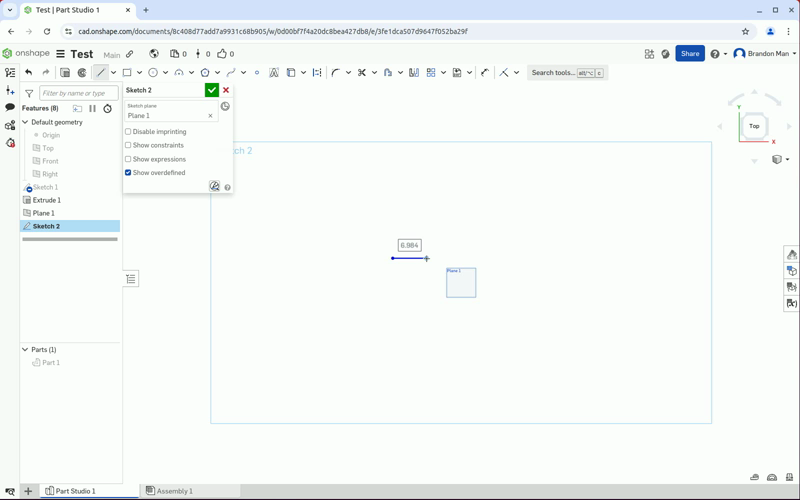
mouse_move(456, 258)
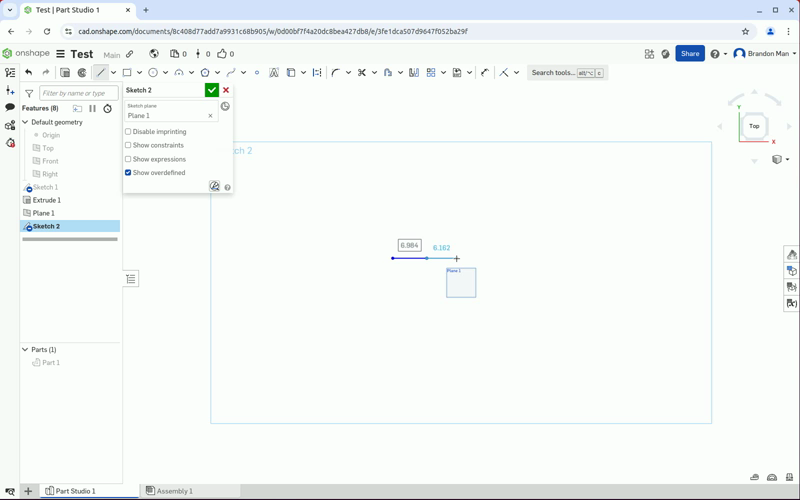
mouse_move(426, 249)
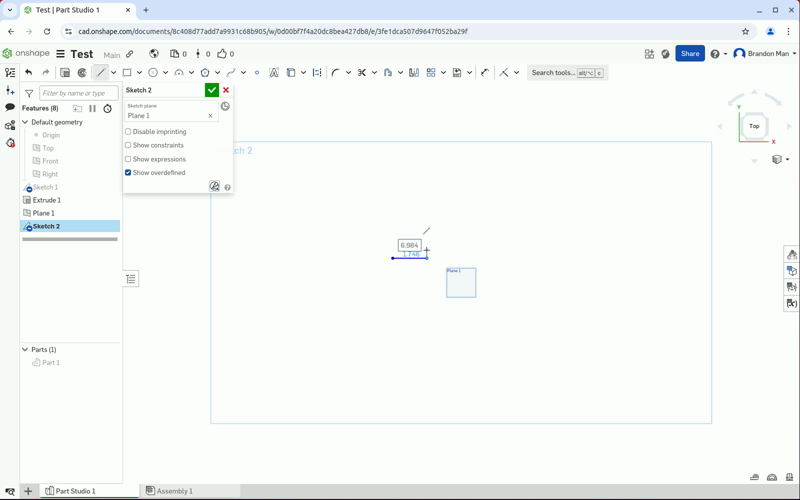
click(426, 249)
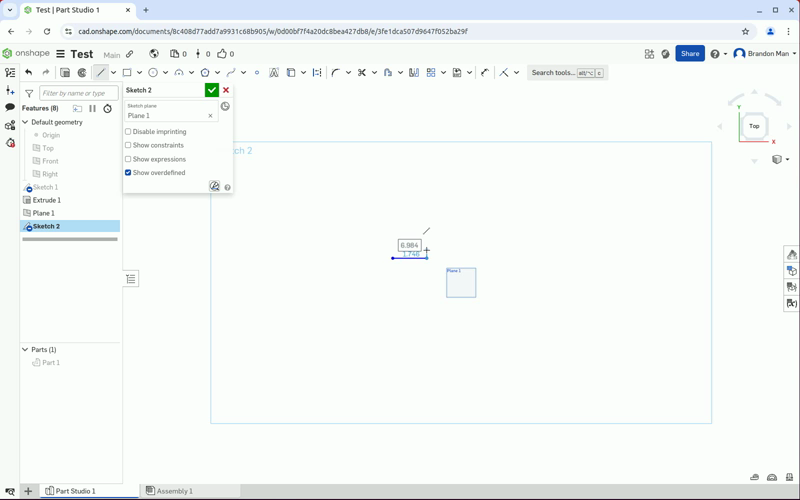
key_up(shift)
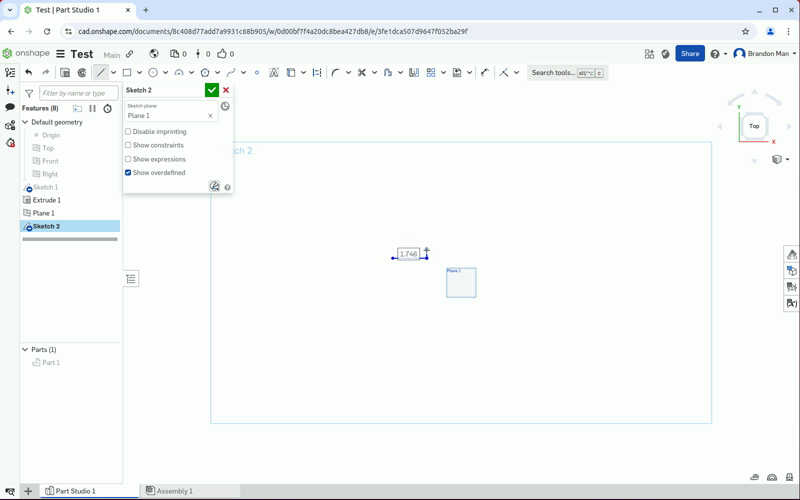
key_down(shift)
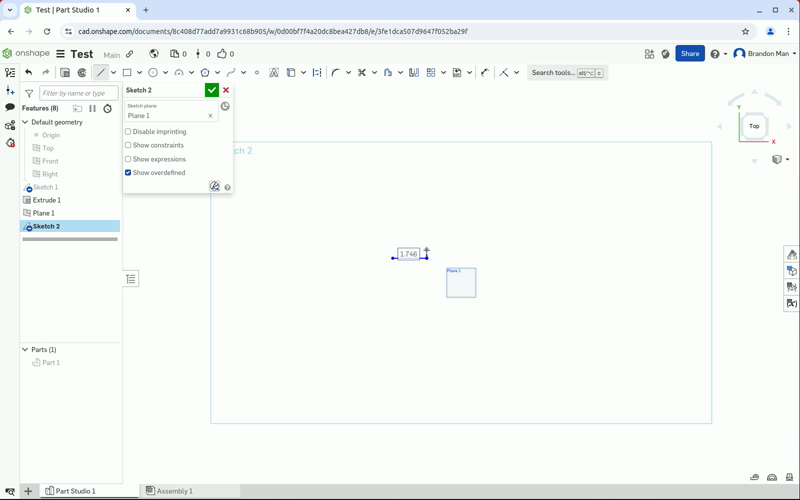
mouse_move(456, 249)
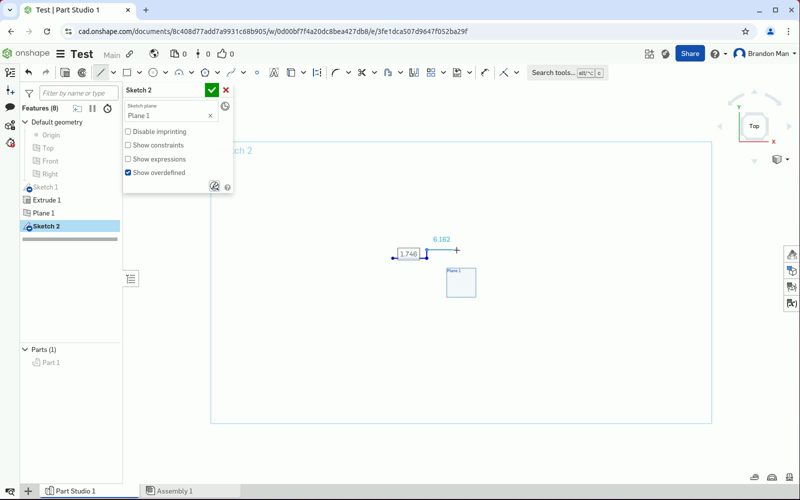
mouse_move(392, 249)
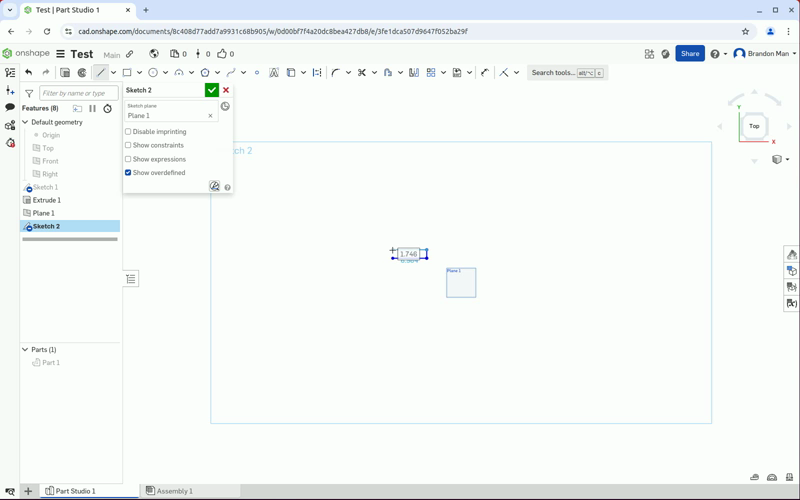
click(392, 249)
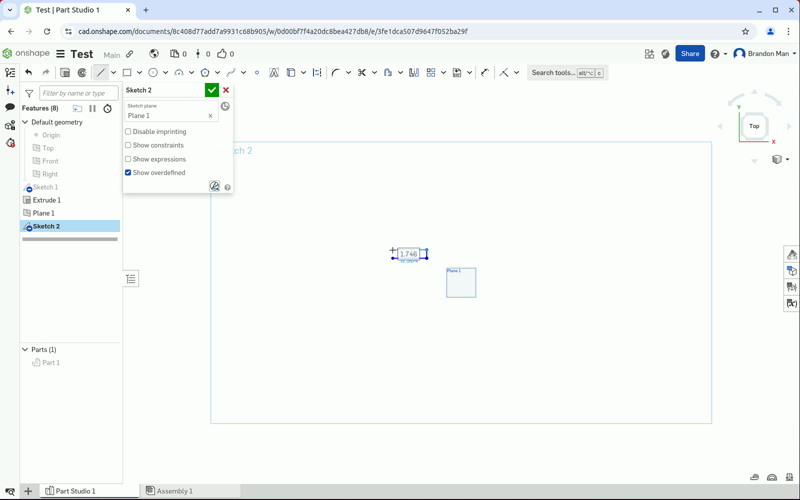
key_up(shift)
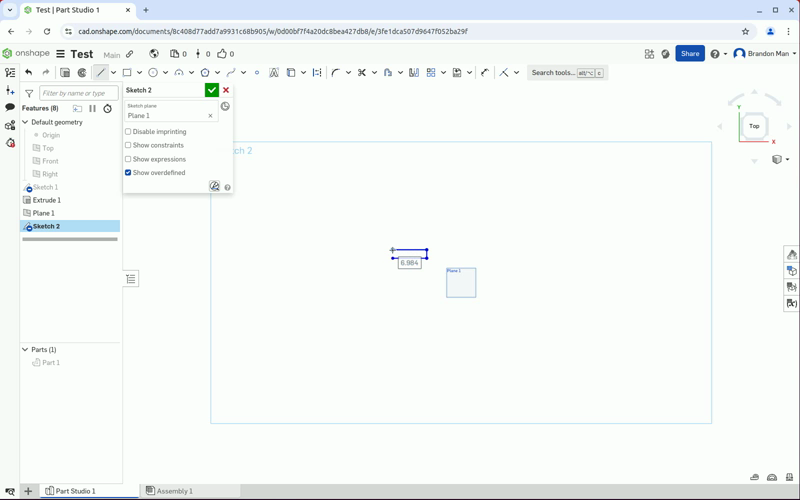
mouse_move(422, 249)
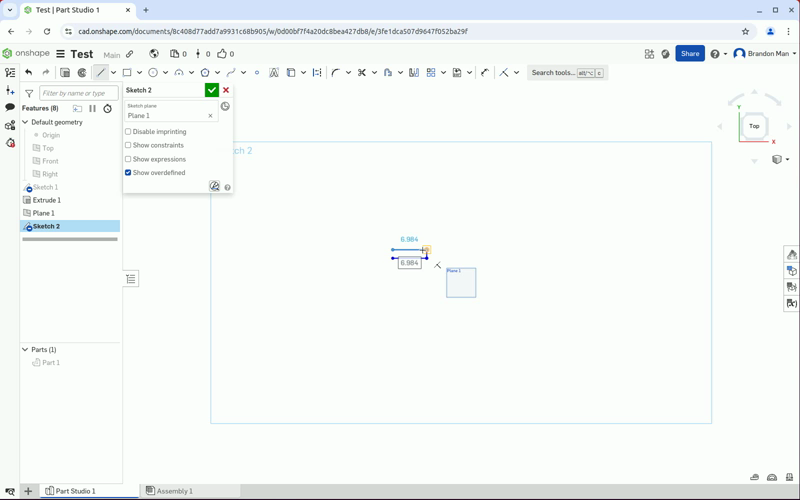
key_down(shift)
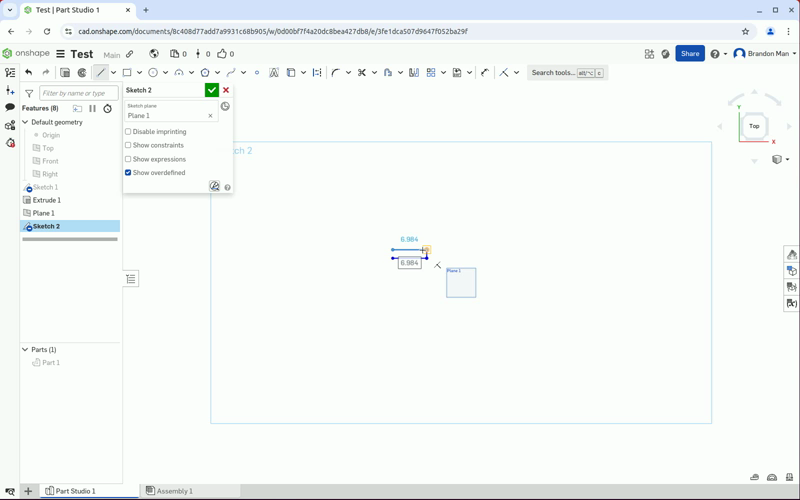
mouse_move(392, 258)
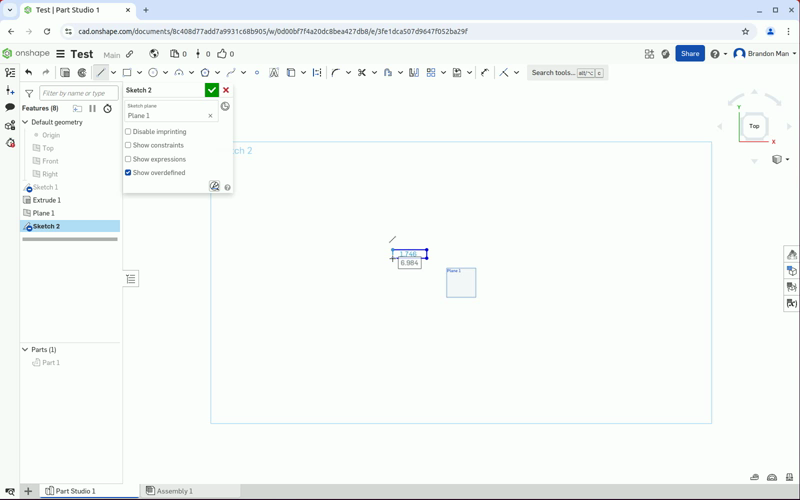
key_up(shift)
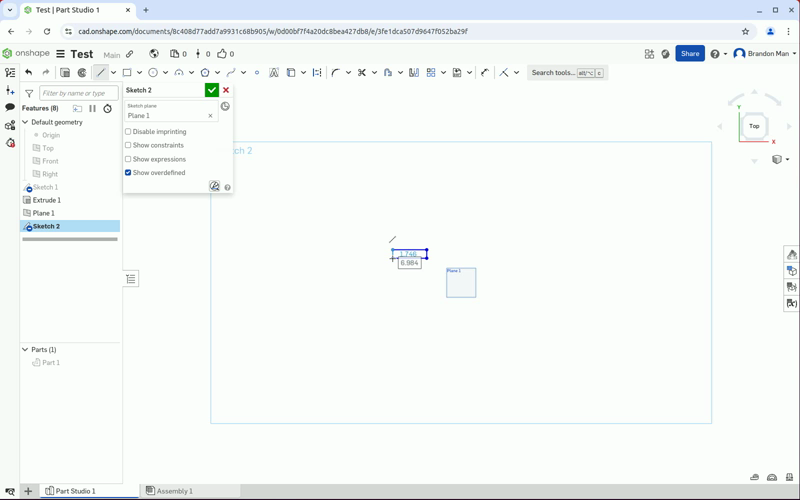
click(392, 258)
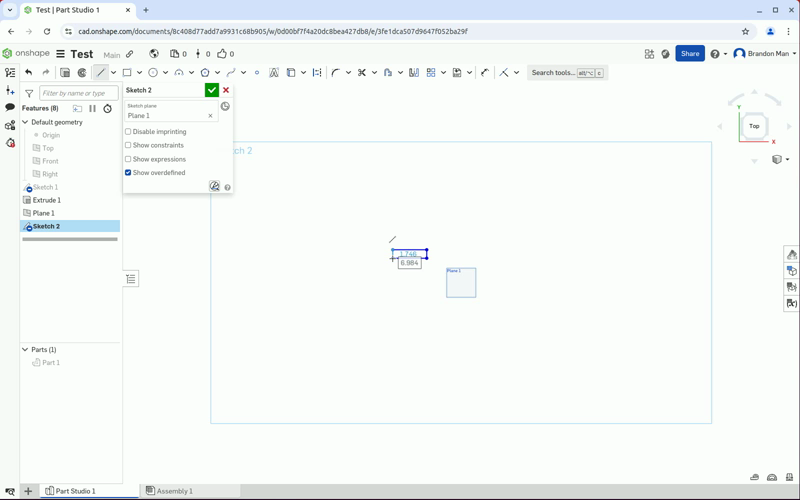
key(esc)
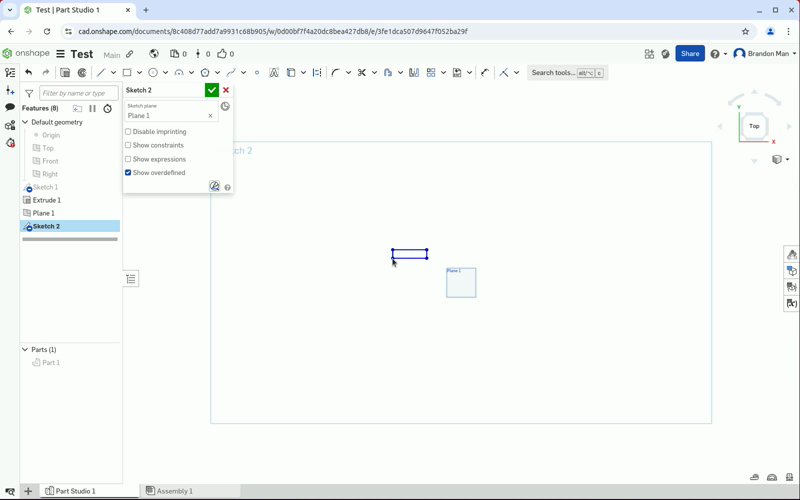
mouse_move(423, 254)
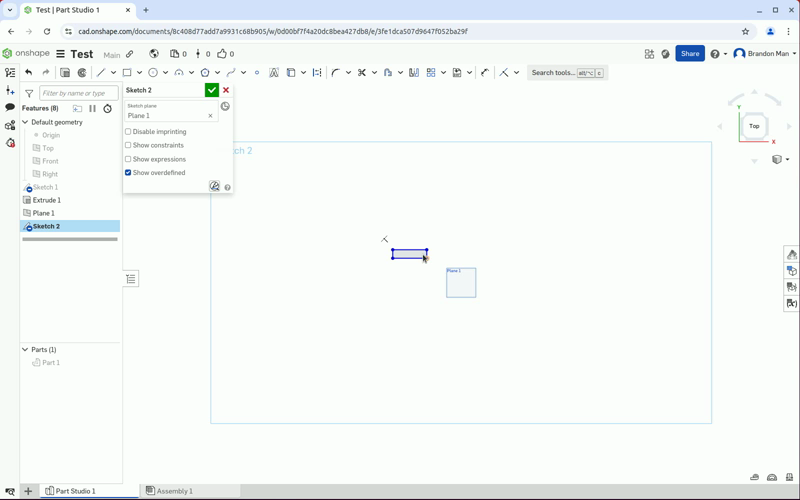
scroll(6)
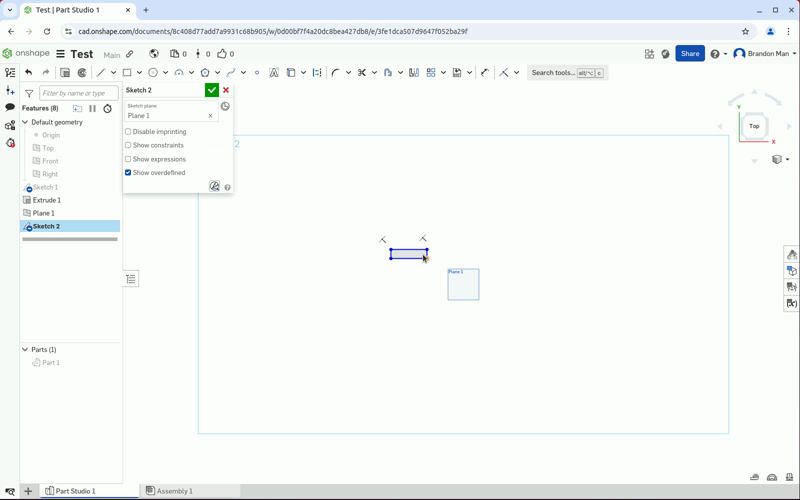
scroll(6)
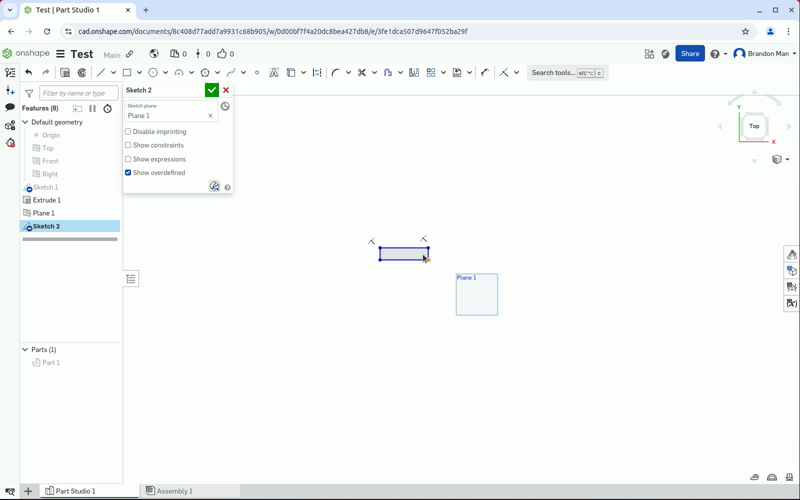
scroll(6)
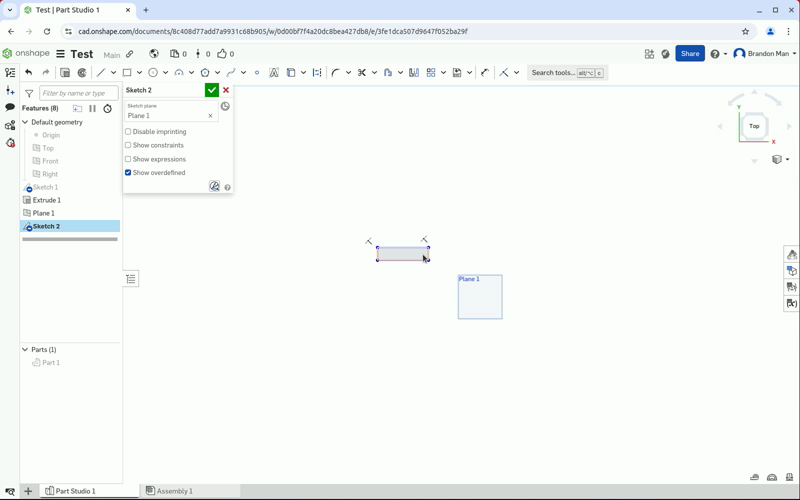
scroll(6)
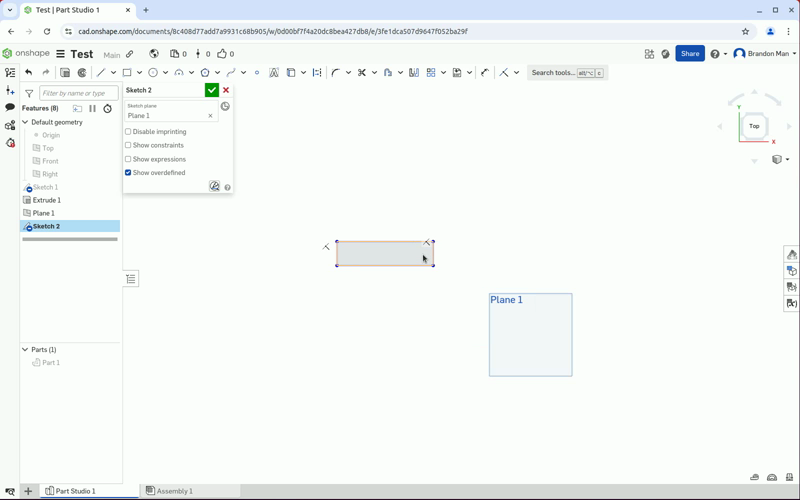
scroll(6)
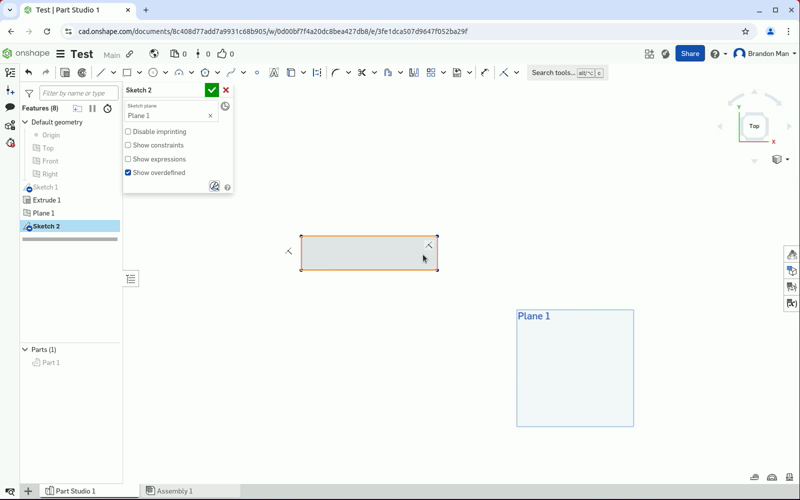
scroll(6)
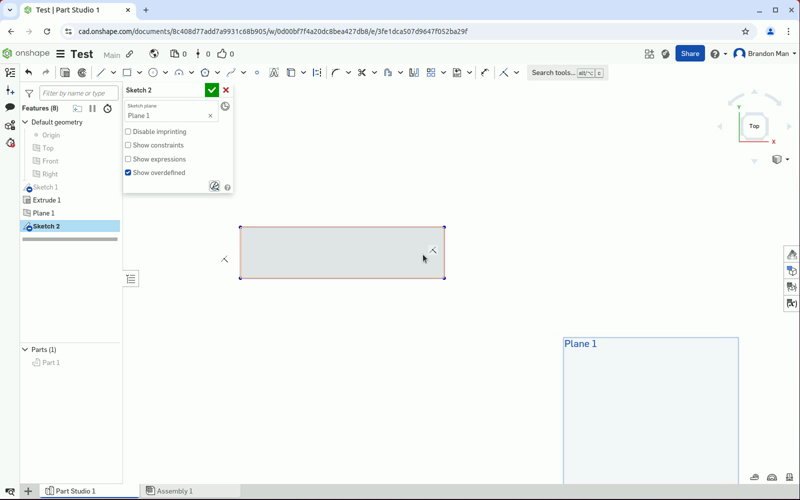
scroll(6)
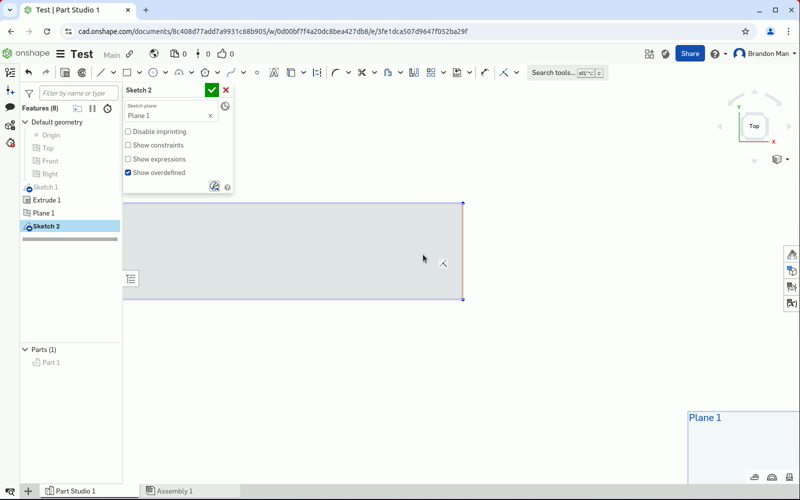
click(423, 254)
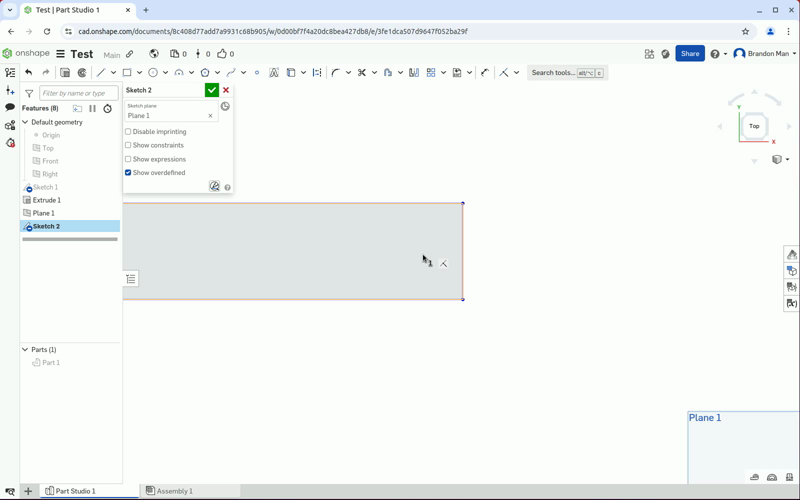
scroll(-6)
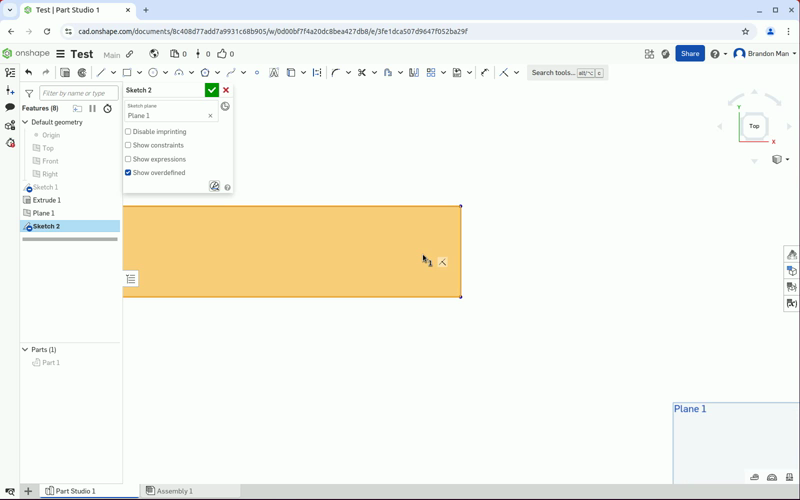
scroll(-6)
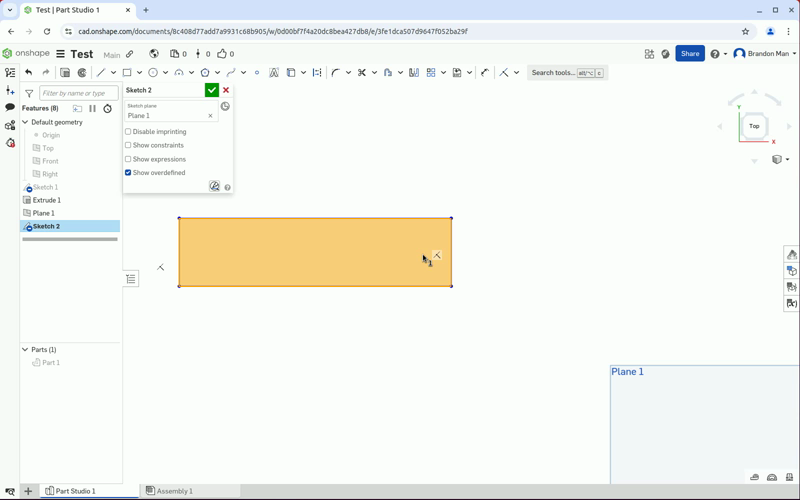
scroll(-6)
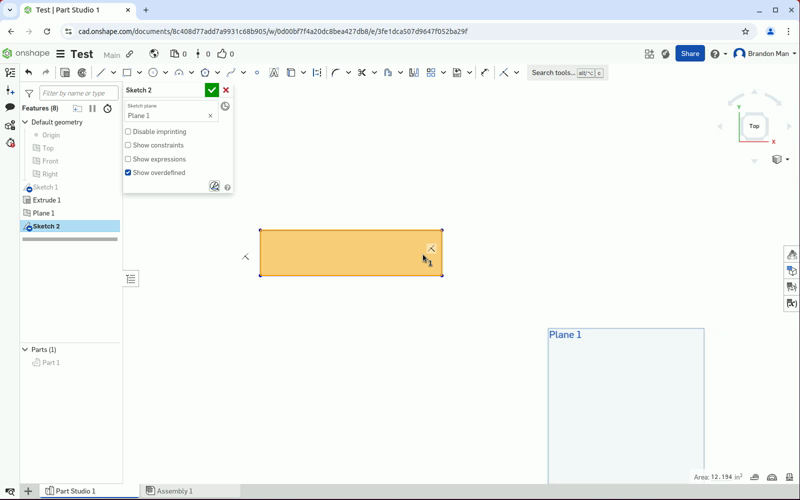
scroll(-6)
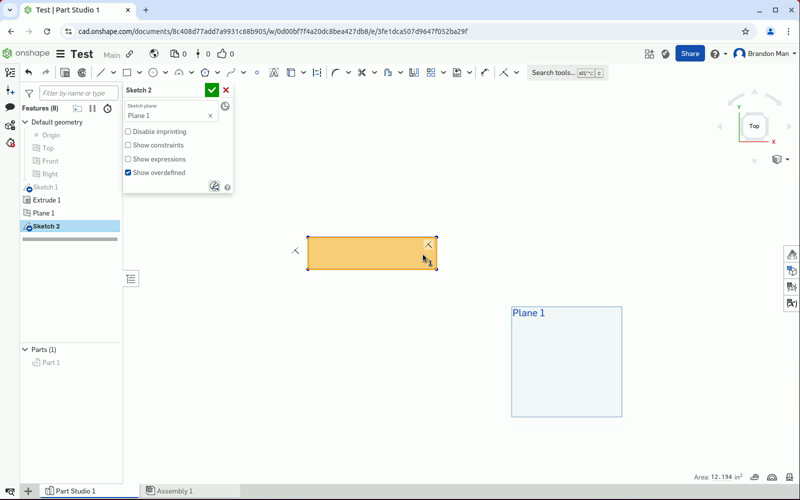
scroll(-6)
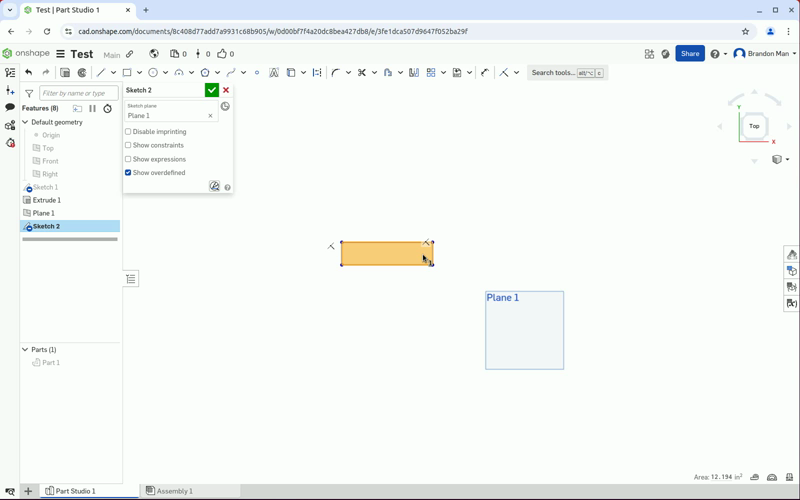
scroll(-6)
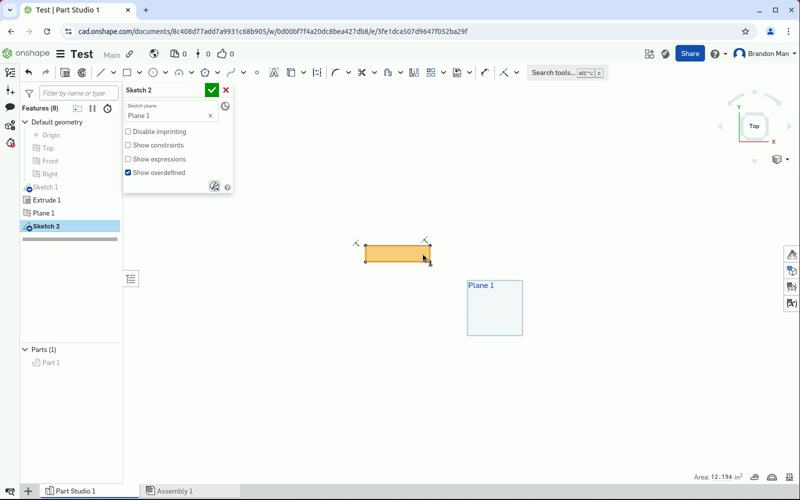
scroll(-6)
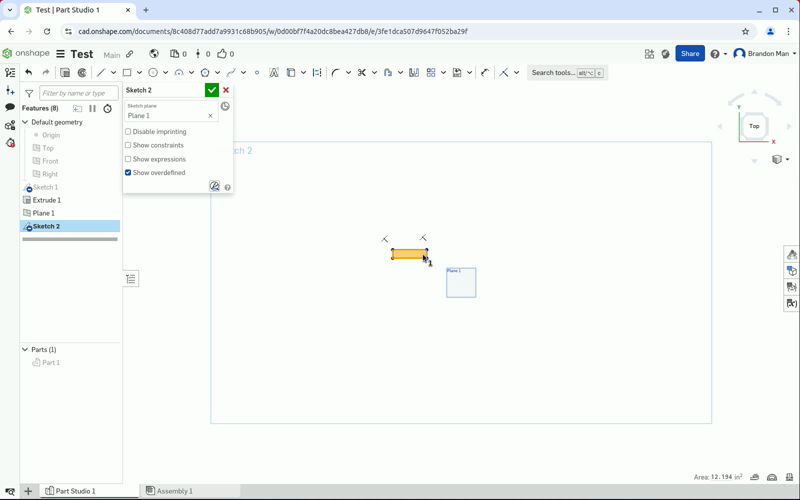
mouse_move(73, 352)
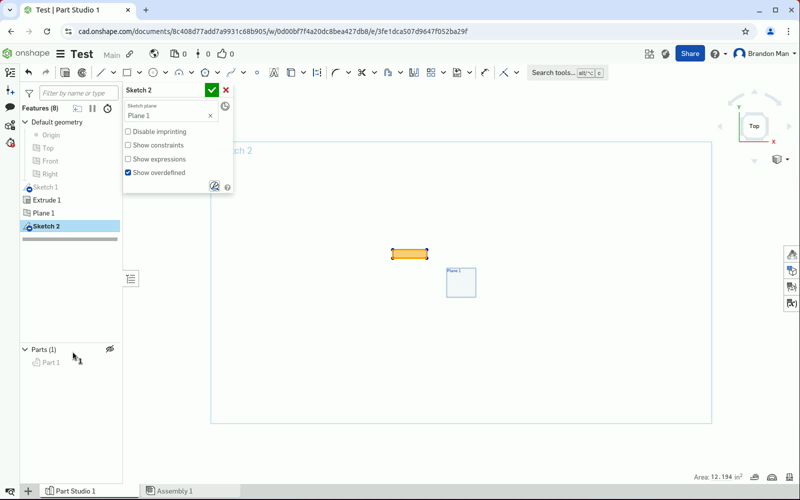
key(shift+y)
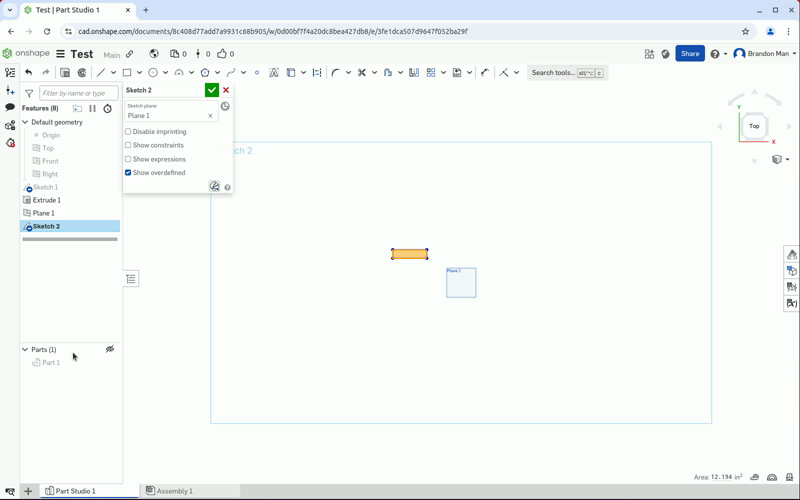
key(shift+e)
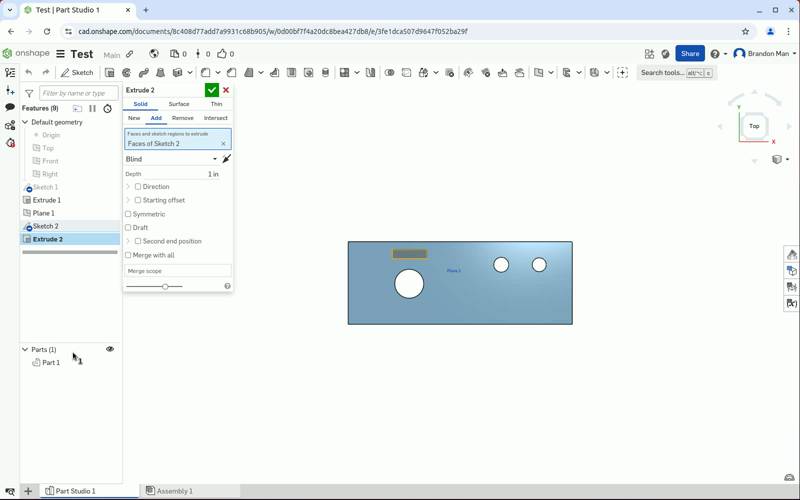
mouse_move(143, 106)
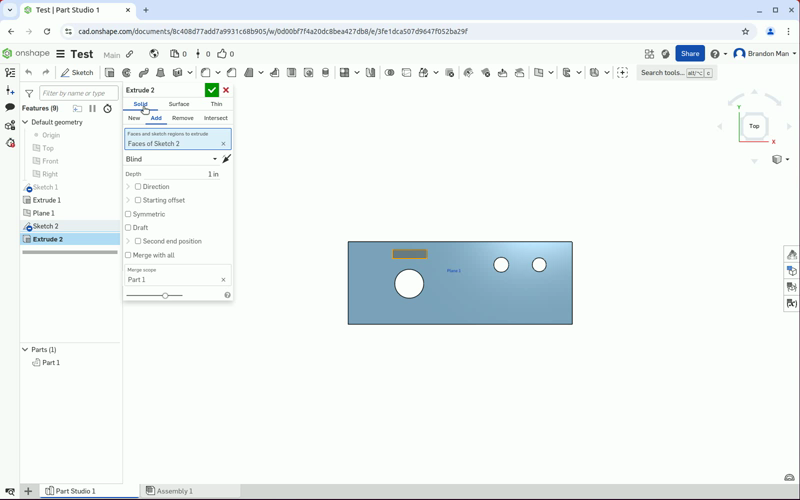
click(143, 106)
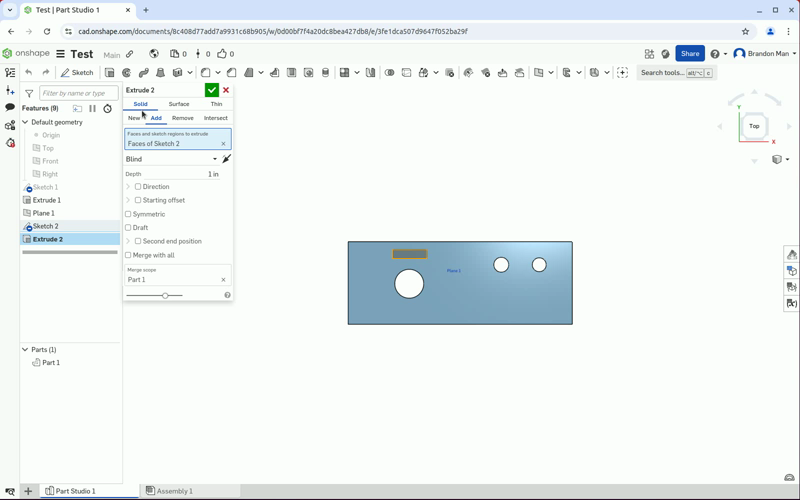
mouse_move(137, 120)
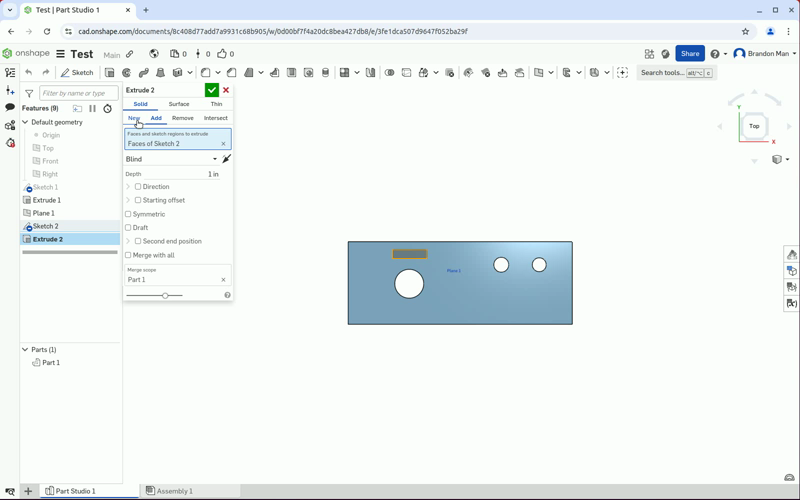
click(137, 120)
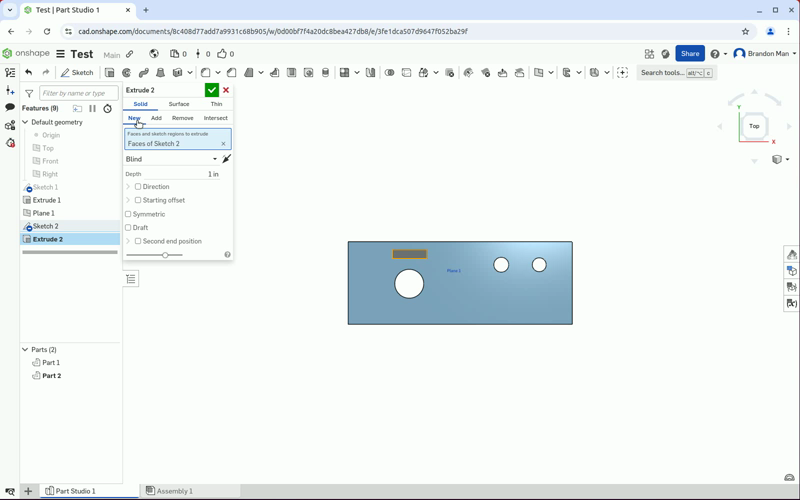
key(tab, 4)
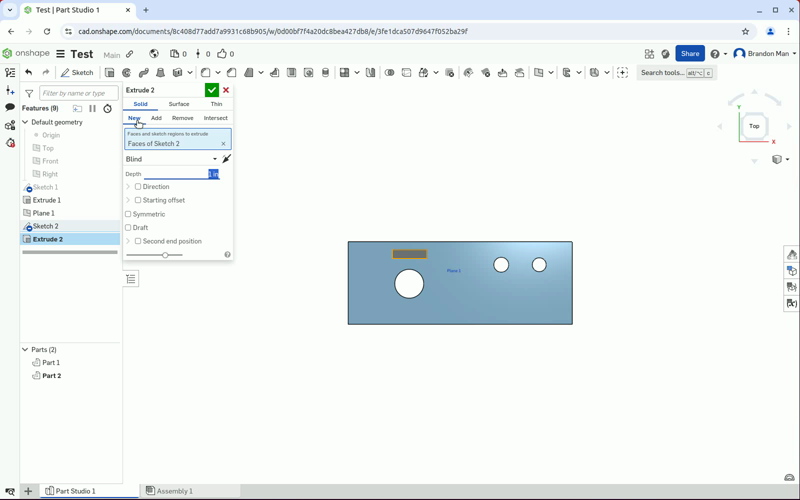
text(1.685)
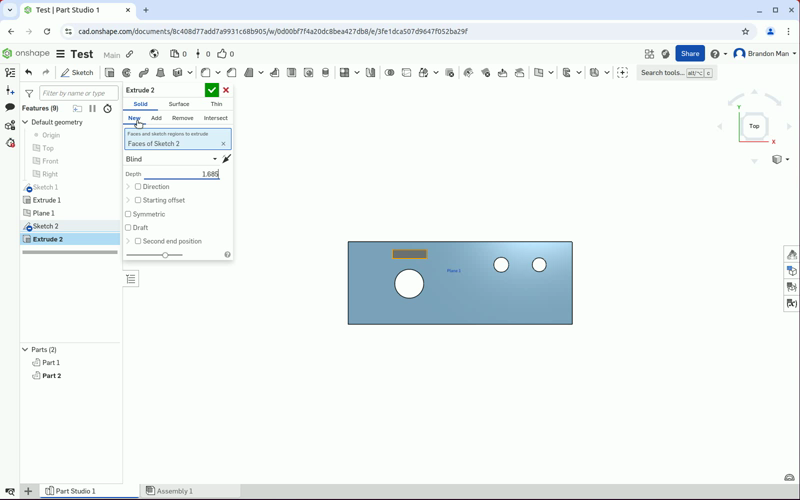
key(enter)
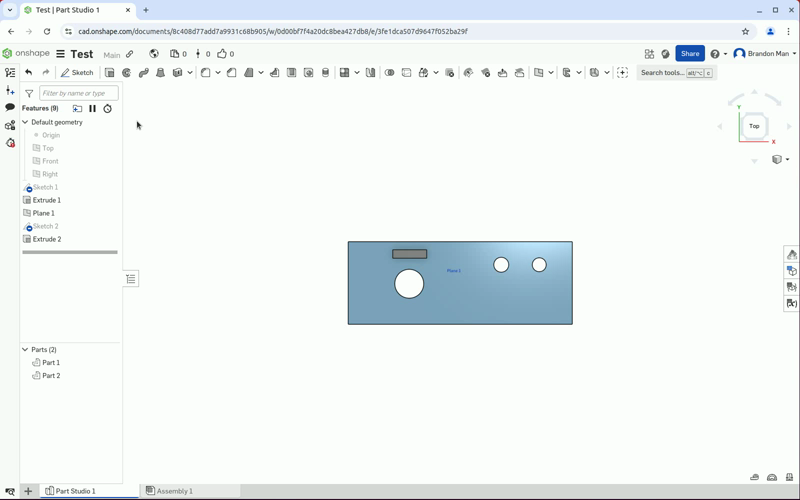
key(shift+h)
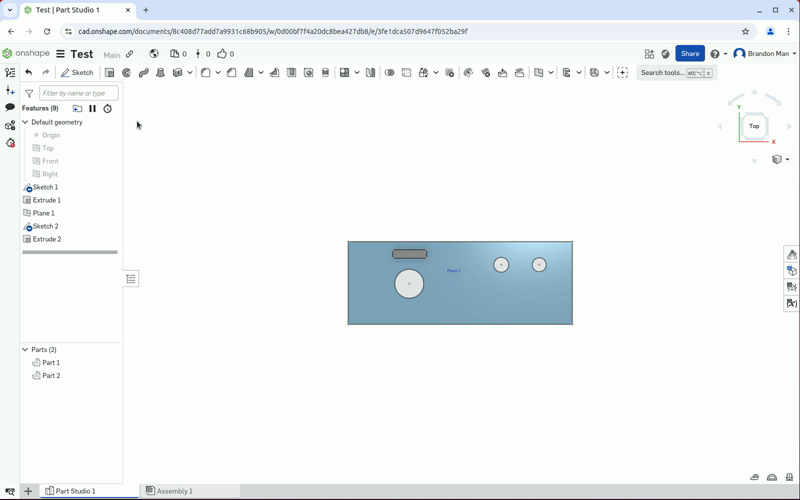
key(shift+h)
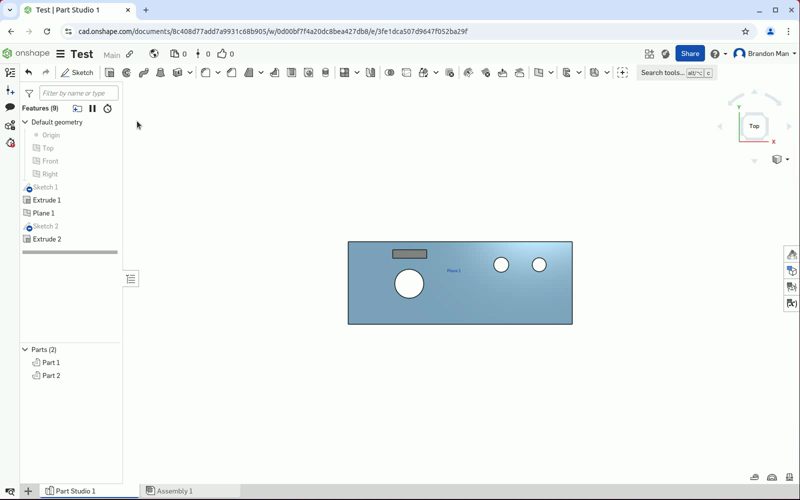
mouse_move(73, 189)
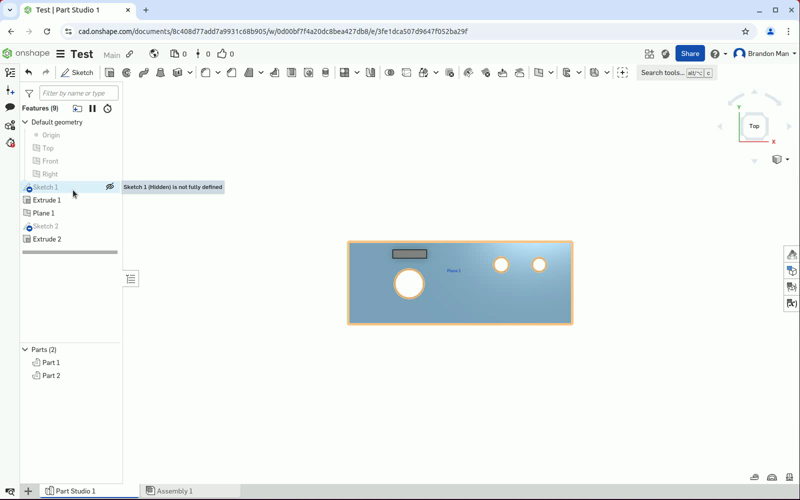
click(73, 189)
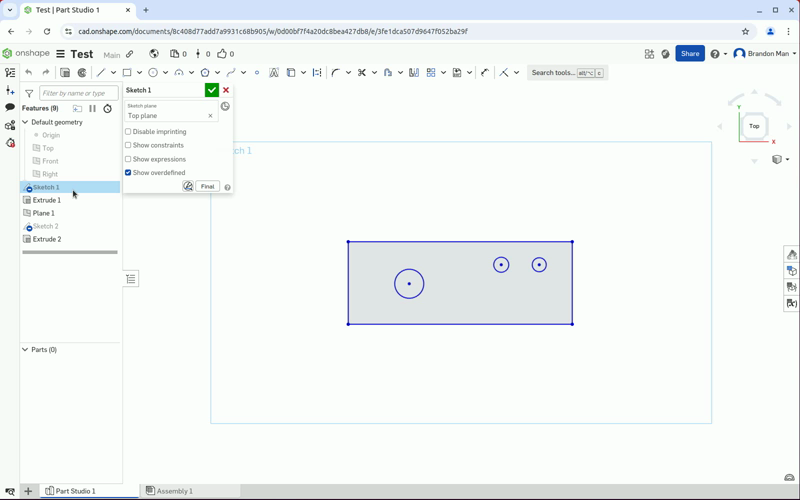
mouse_move(229, 92)
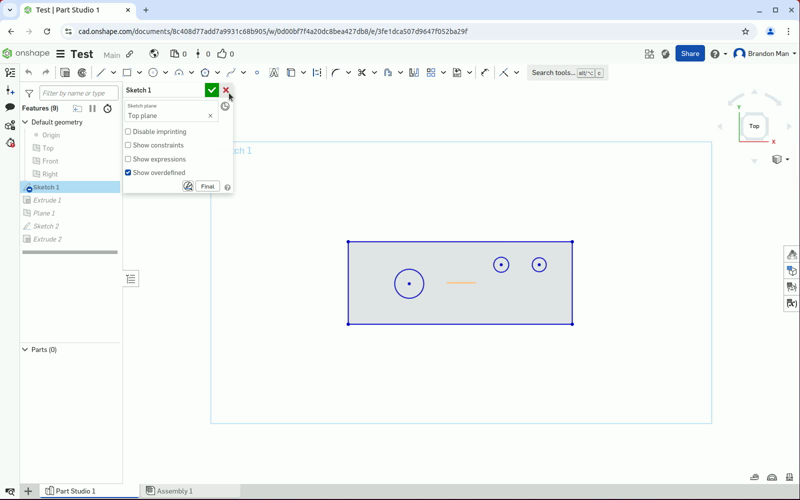
click(229, 92)
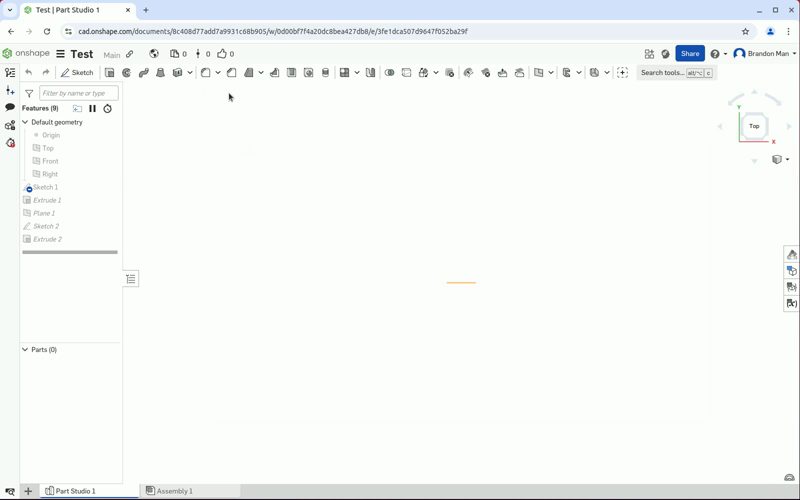
key(shift+s)
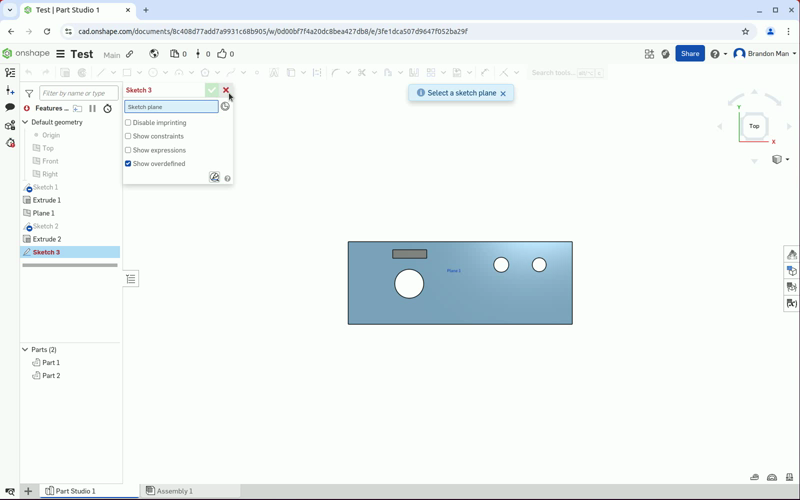
mouse_move(73, 215)
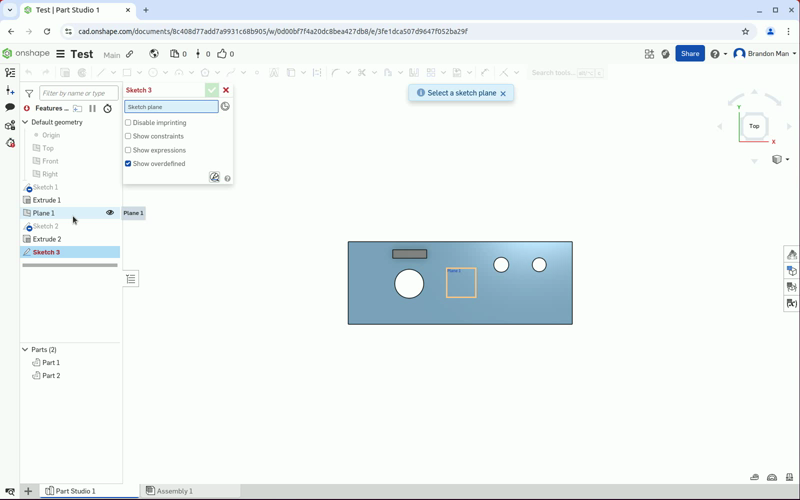
click(73, 215)
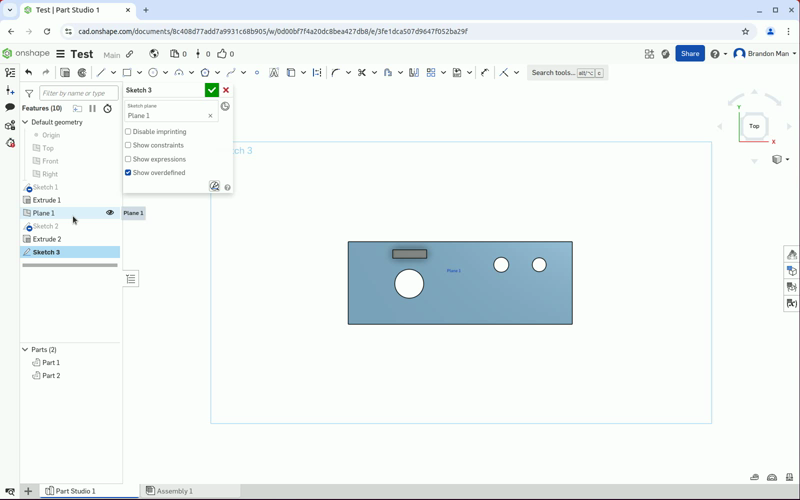
mouse_move(73, 352)
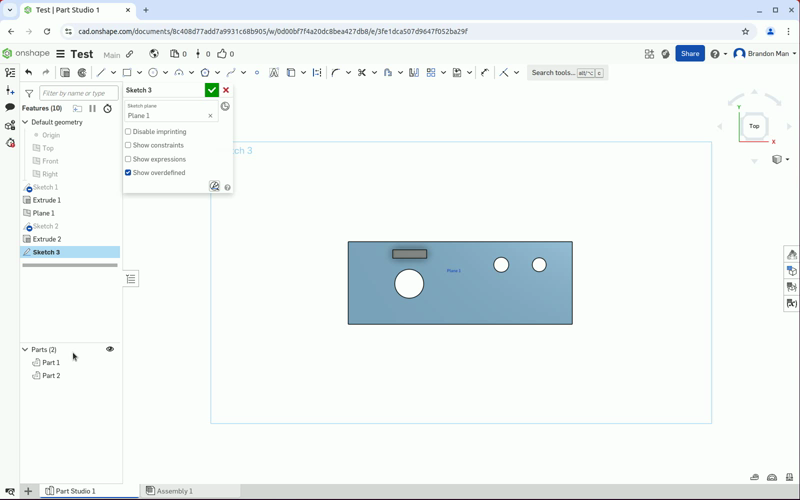
key(y)
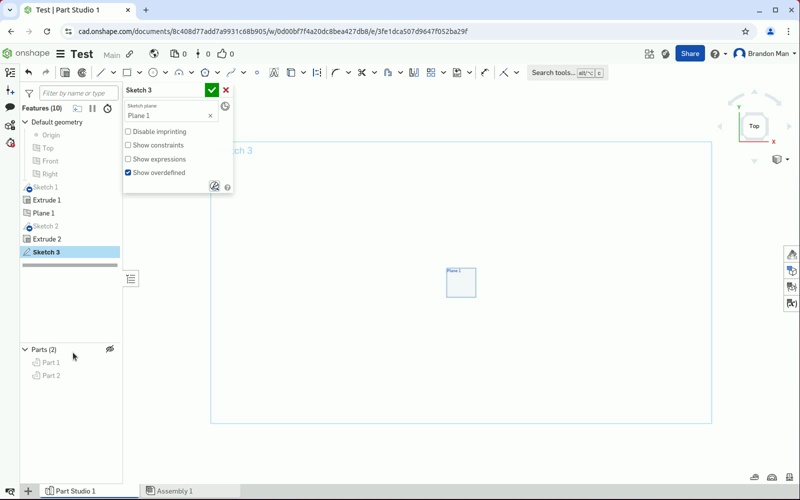
key(l)
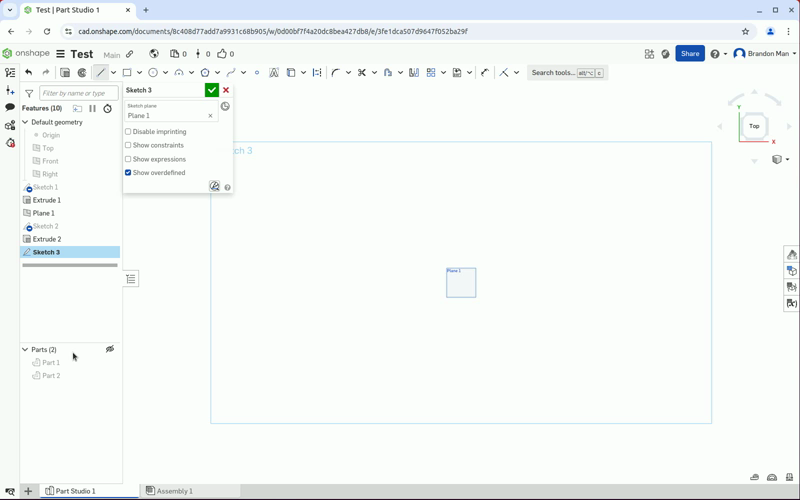
key_down(shift)
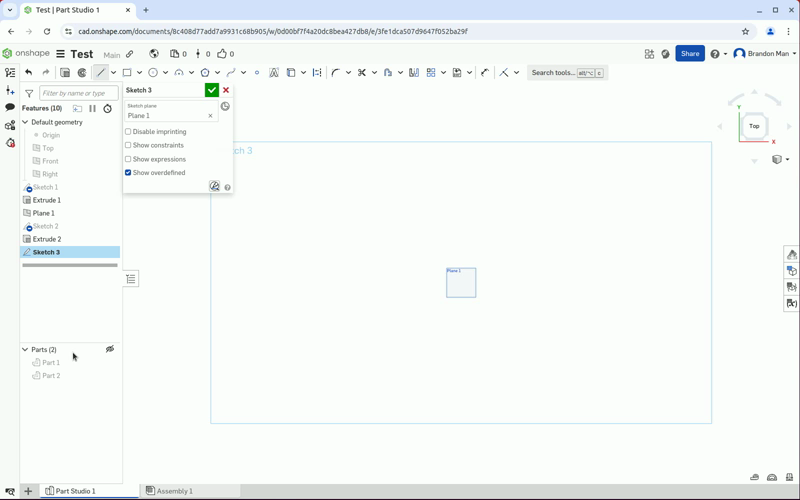
mouse_move(392, 315)
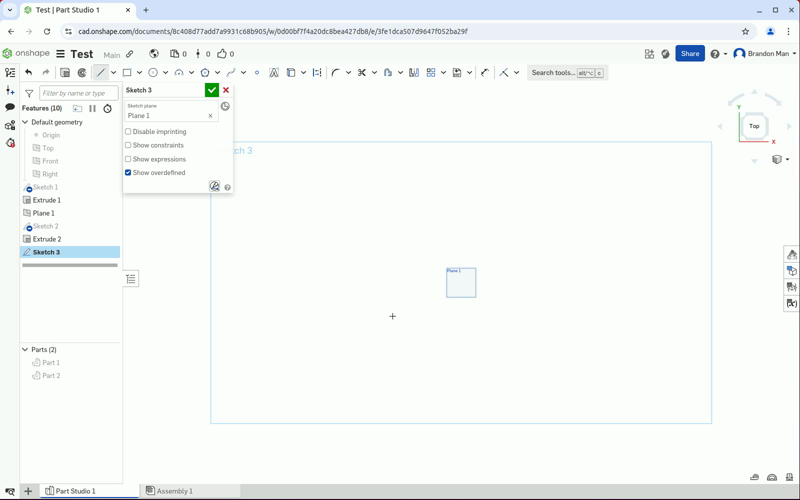
click(392, 315)
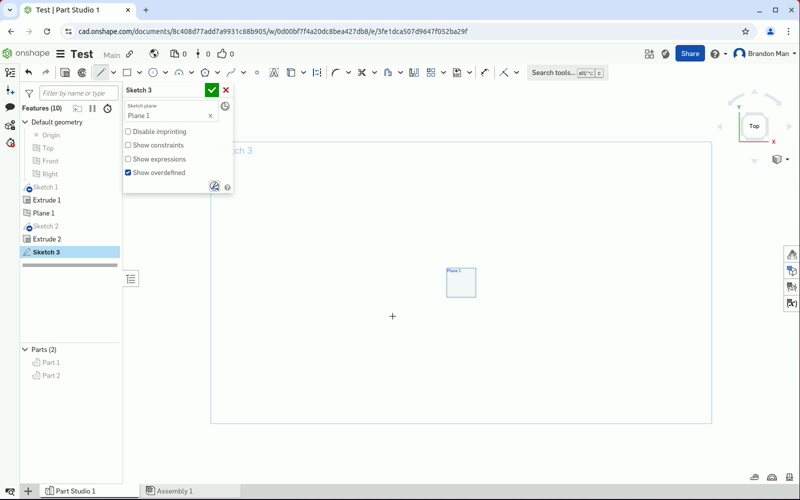
key_up(shift)
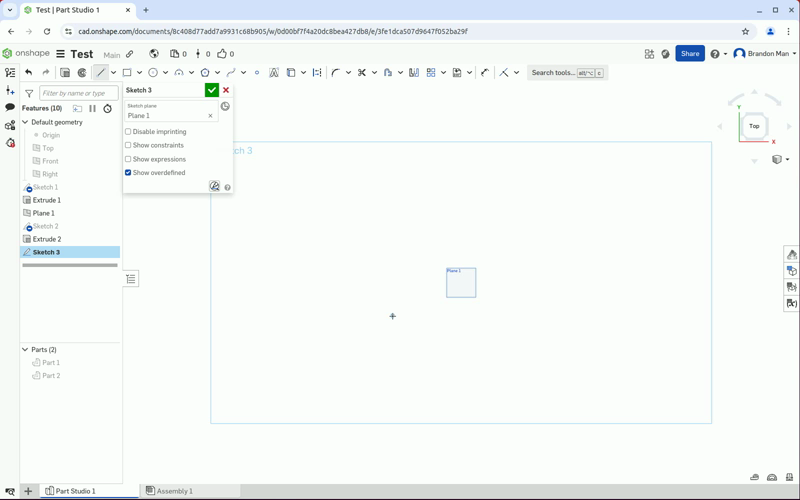
key_down(shift)
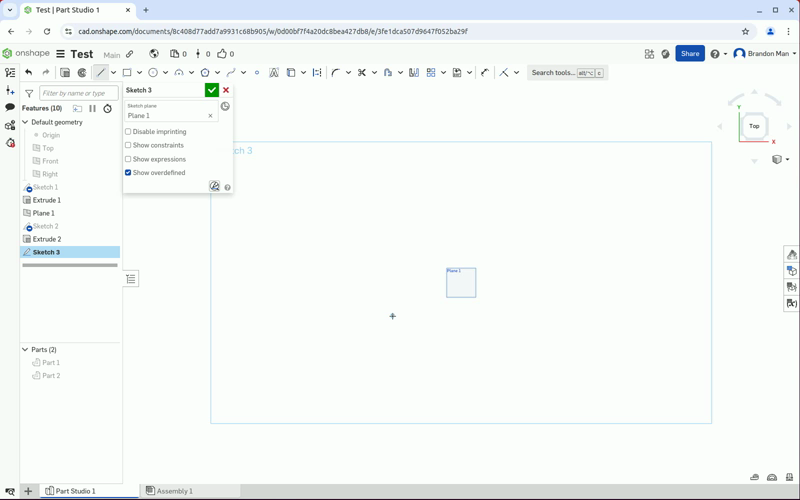
mouse_move(422, 315)
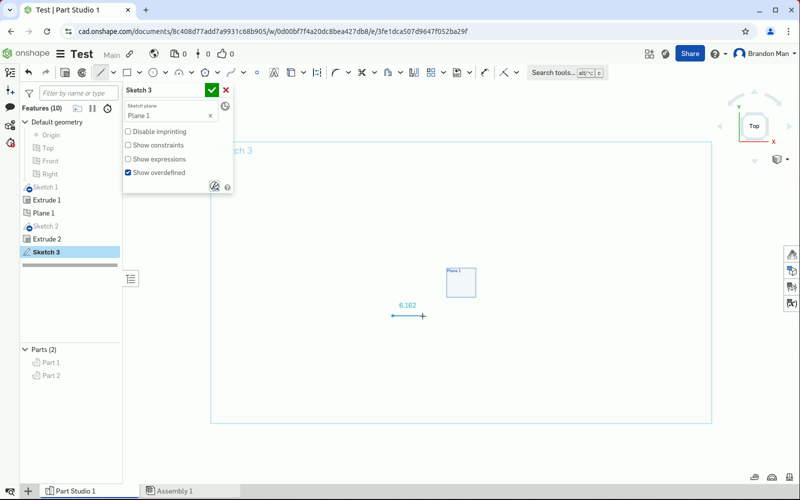
mouse_move(426, 315)
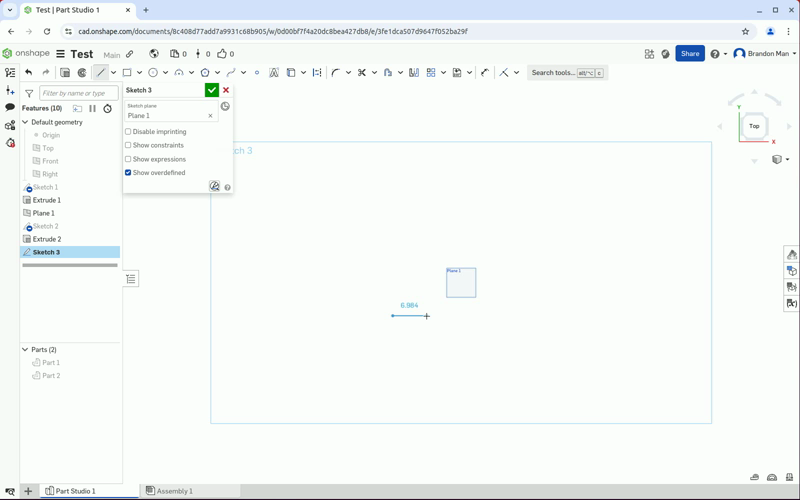
click(426, 315)
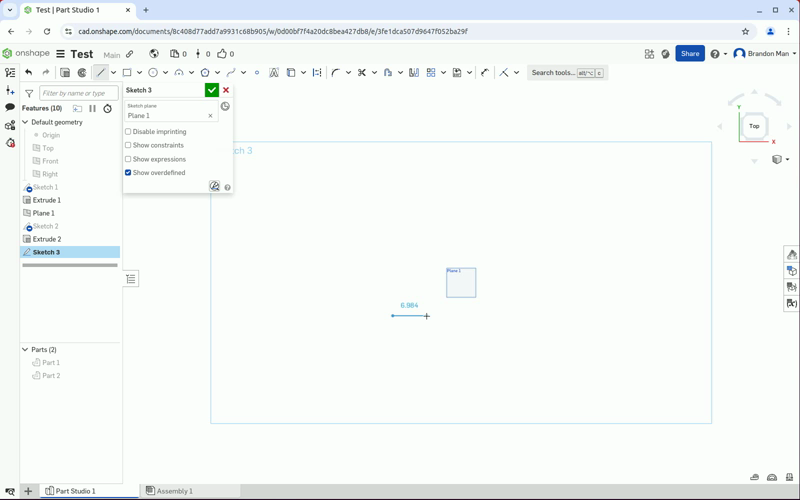
key_up(shift)
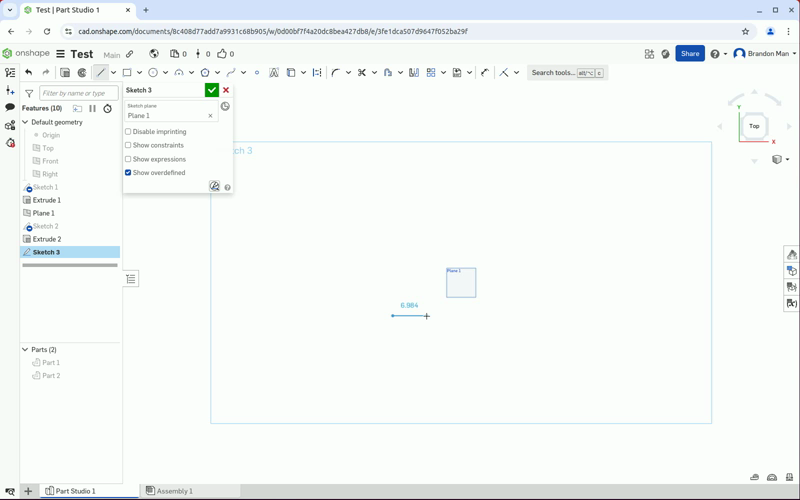
key_down(shift)
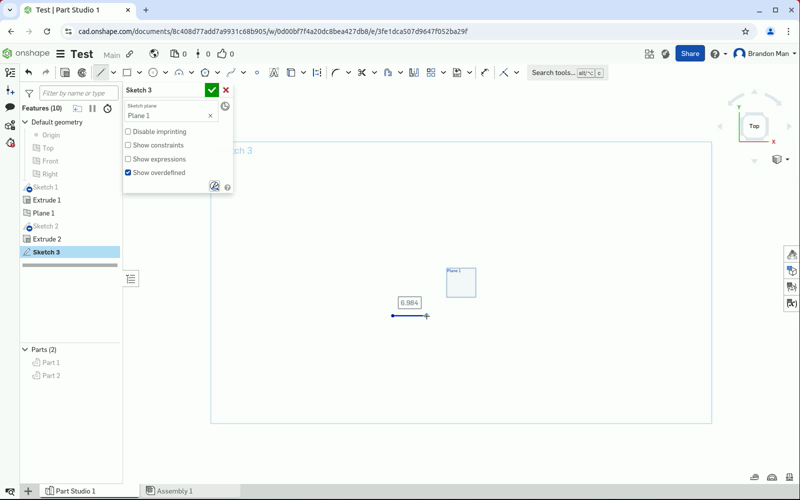
mouse_move(456, 315)
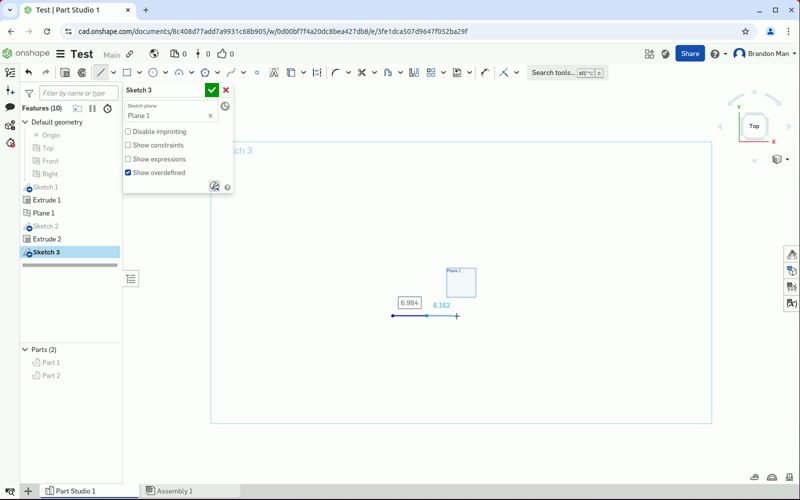
mouse_move(426, 307)
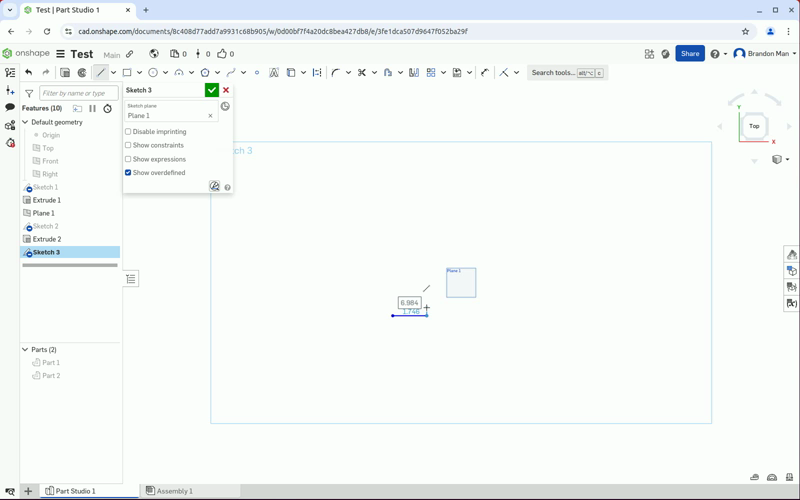
click(426, 307)
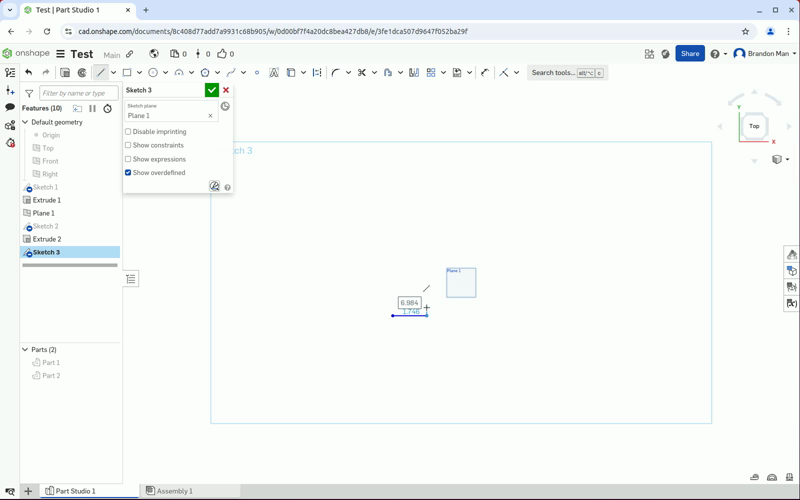
key_up(shift)
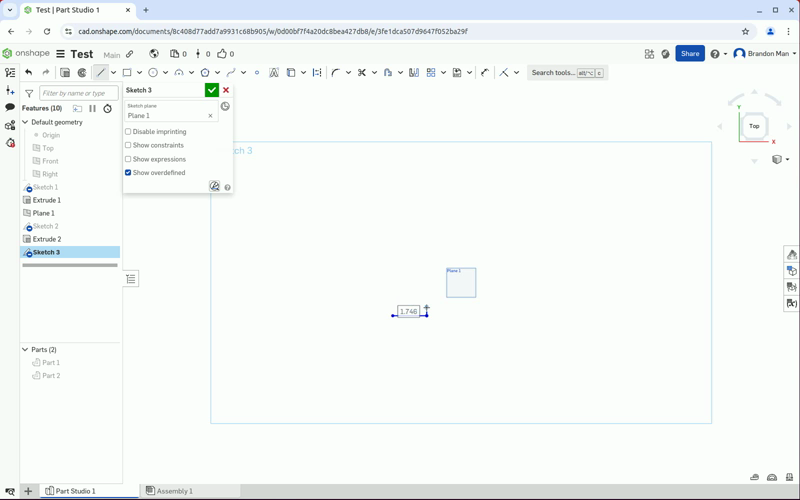
key_down(shift)
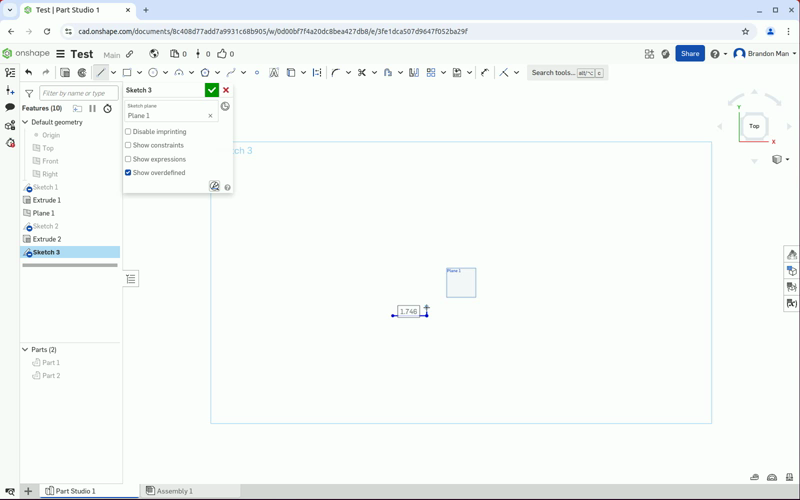
mouse_move(456, 307)
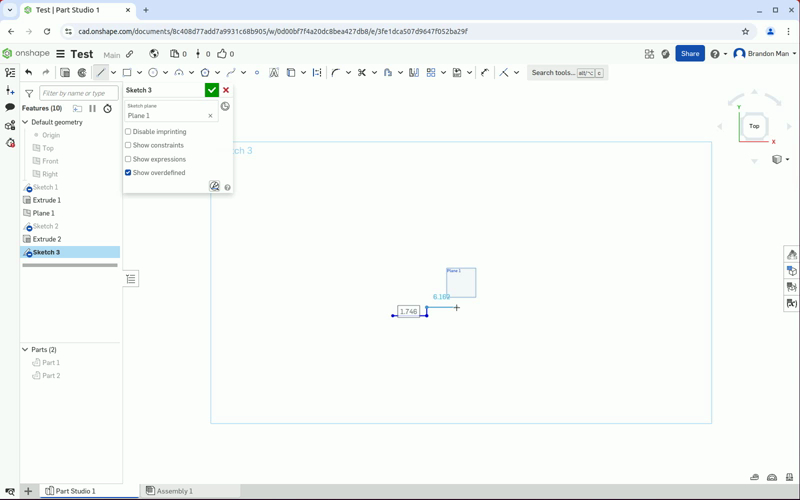
mouse_move(392, 307)
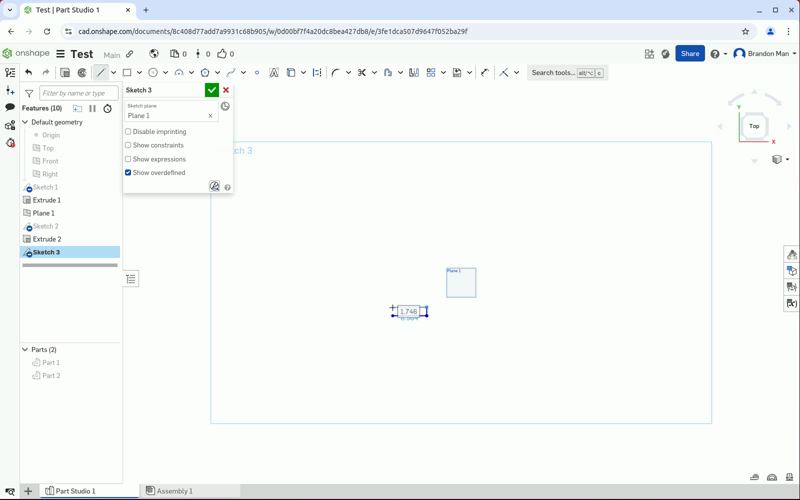
click(392, 307)
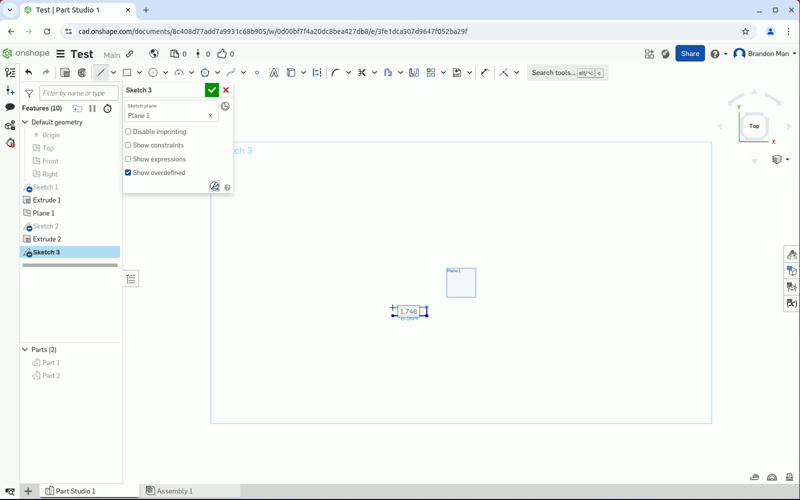
key_up(shift)
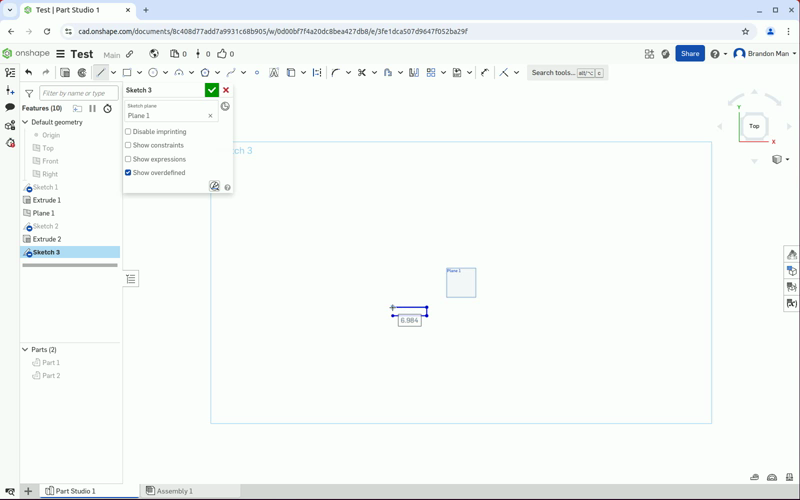
mouse_move(422, 307)
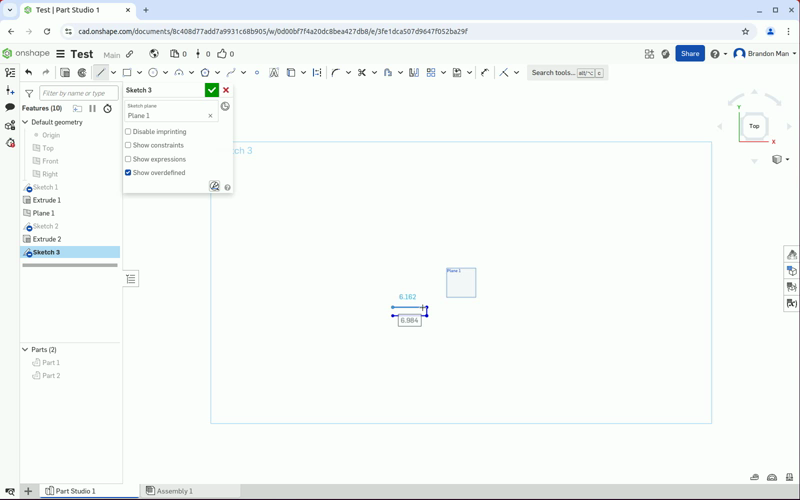
key_down(shift)
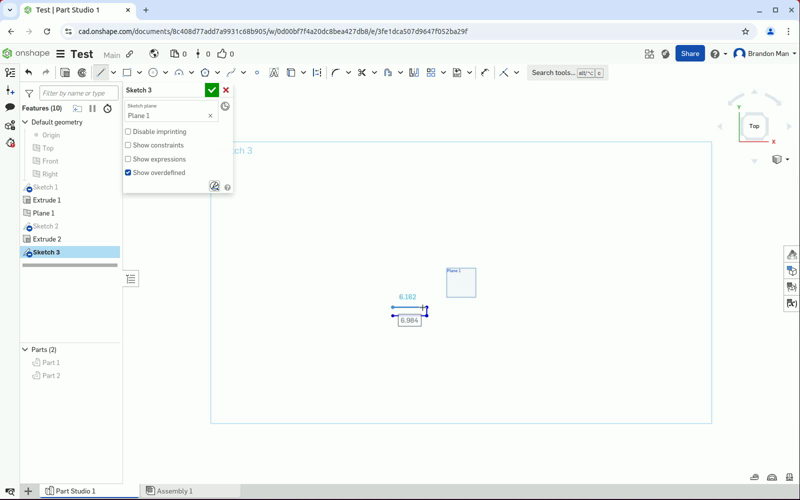
mouse_move(392, 315)
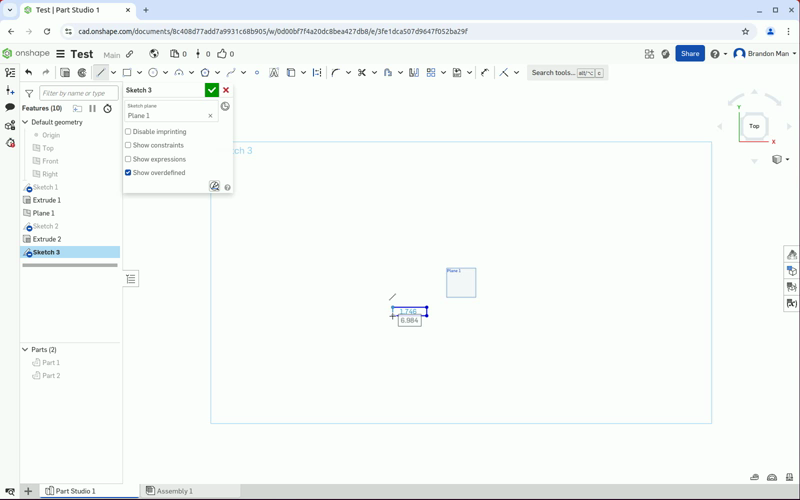
key_up(shift)
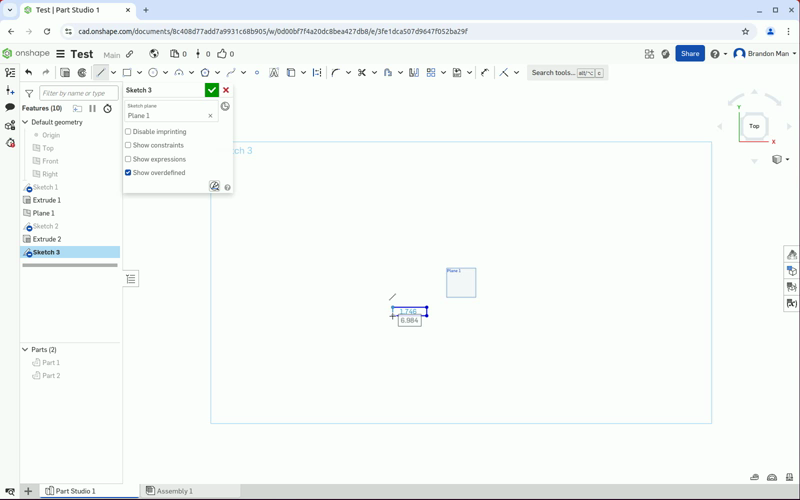
click(392, 315)
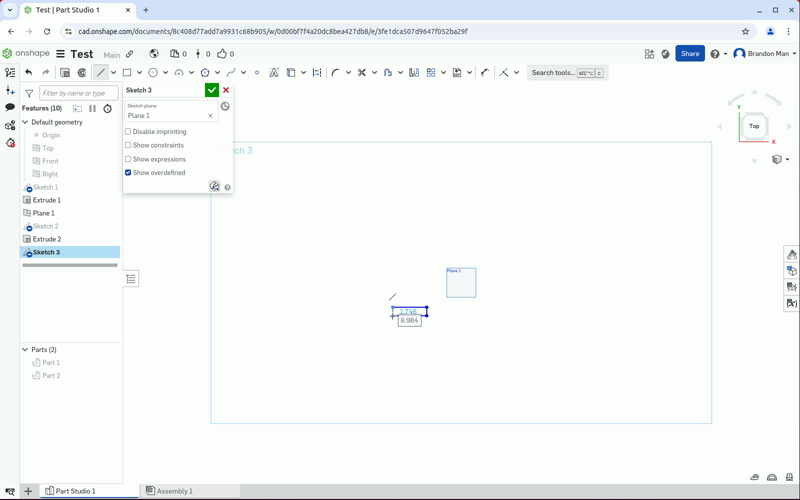
key(esc)
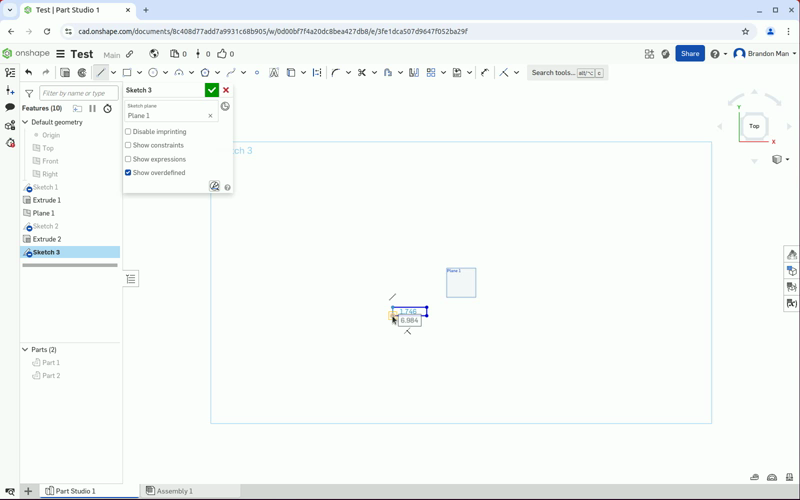
mouse_move(401, 308)
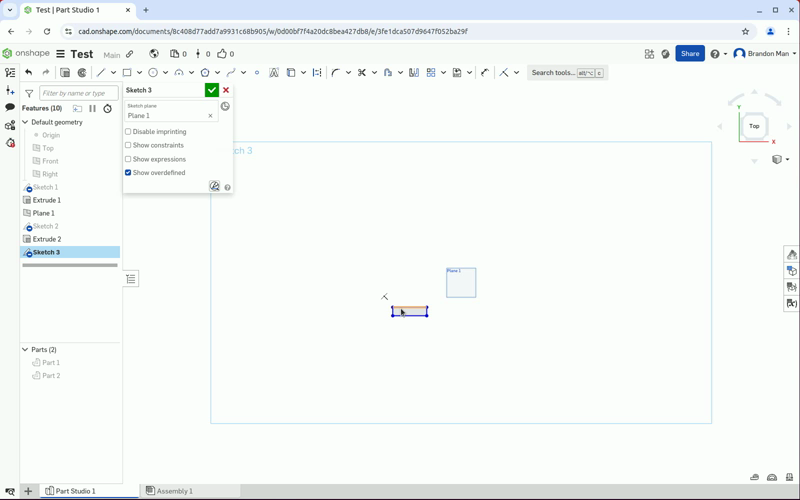
scroll(6)
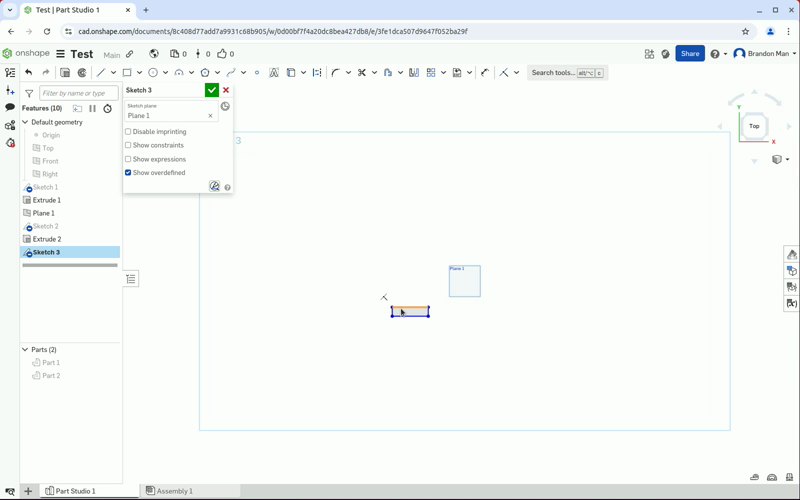
scroll(6)
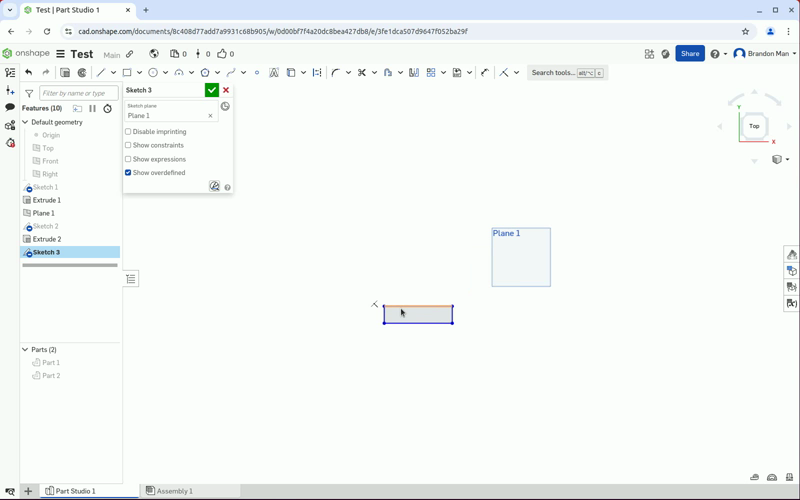
scroll(6)
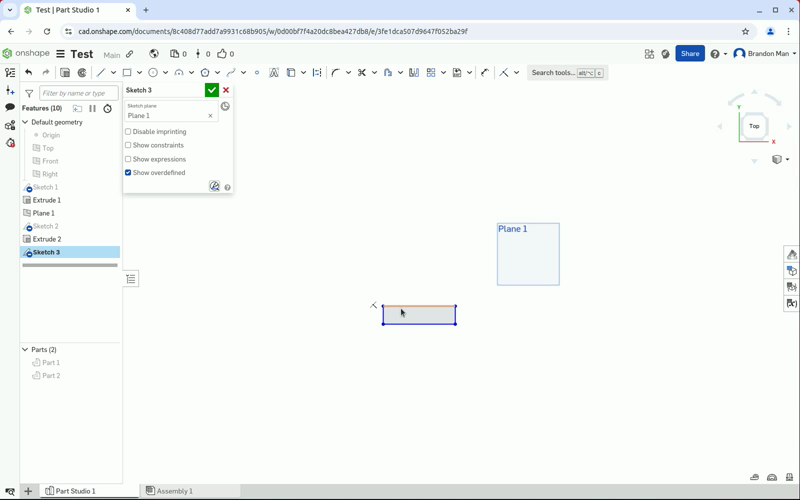
scroll(6)
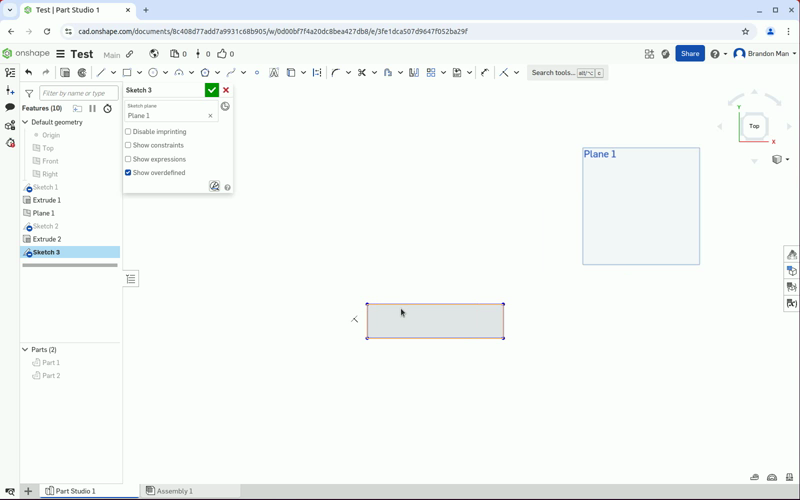
scroll(6)
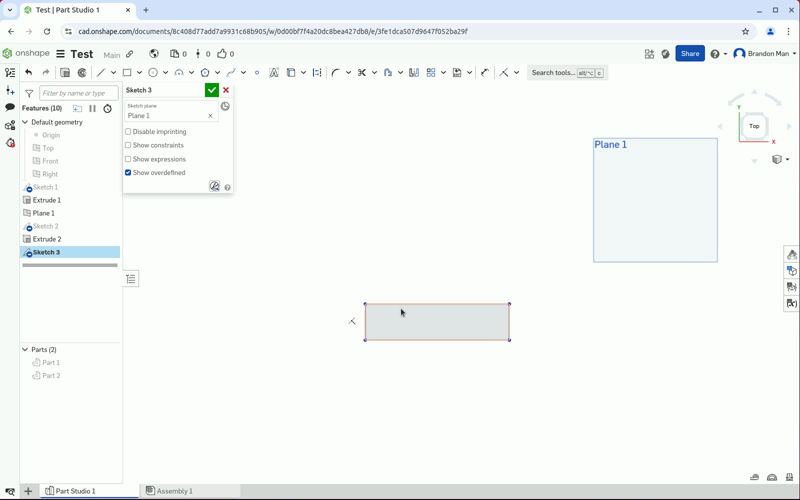
scroll(6)
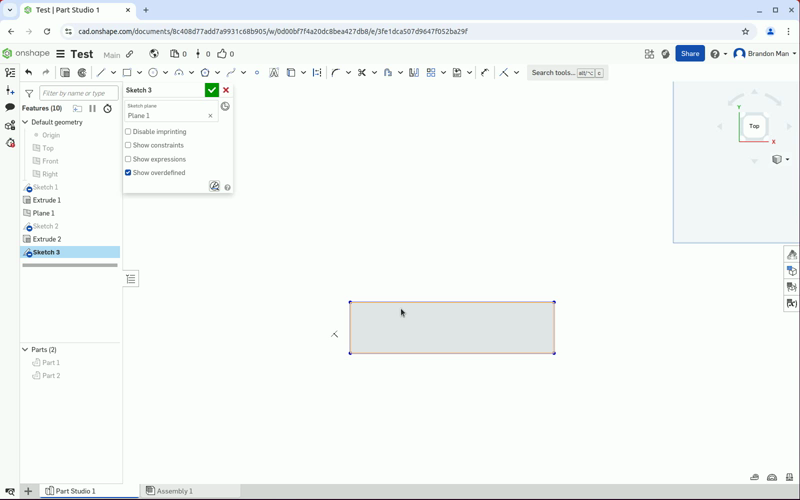
scroll(6)
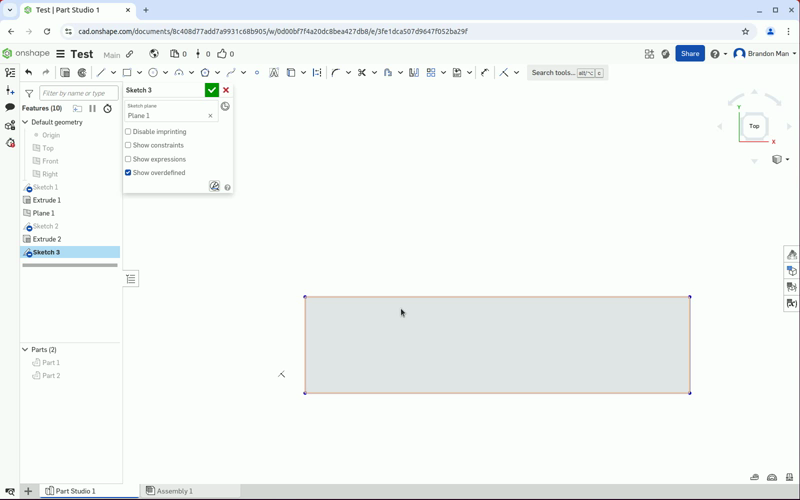
click(401, 308)
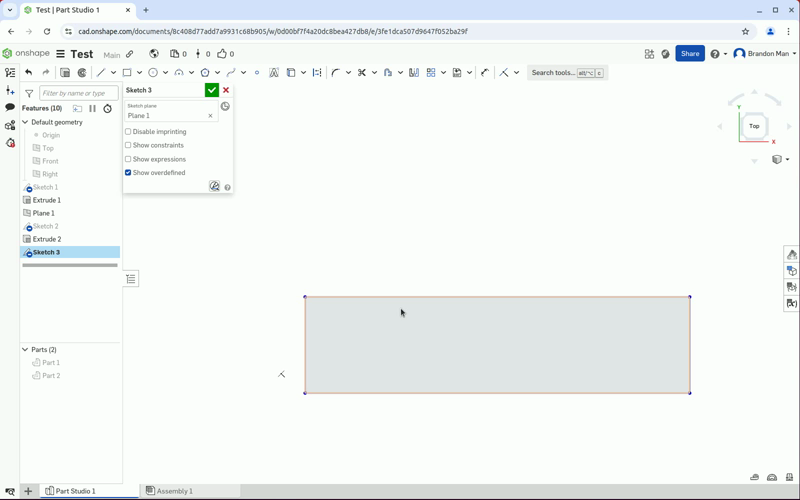
scroll(-6)
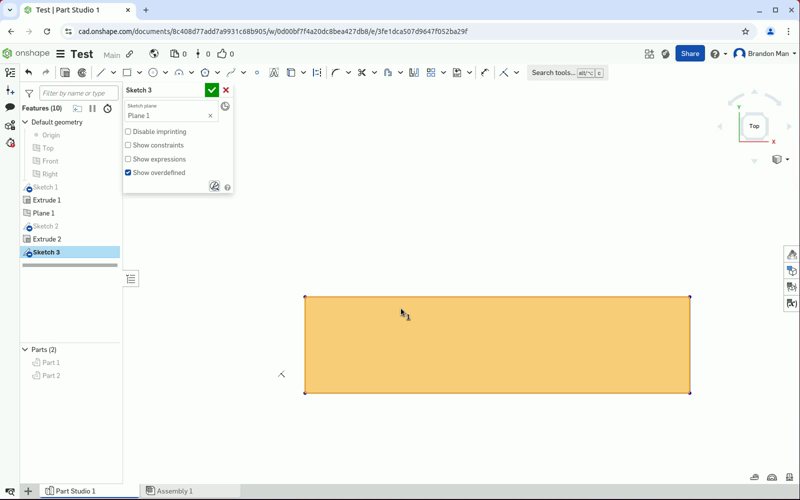
scroll(-6)
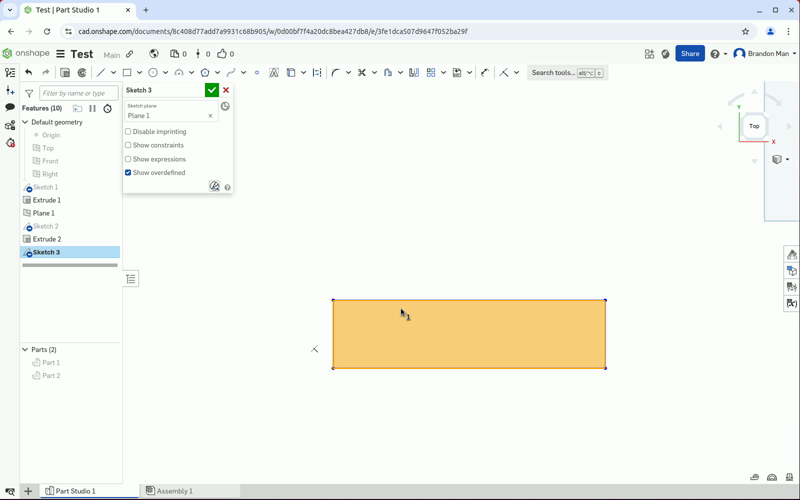
scroll(-6)
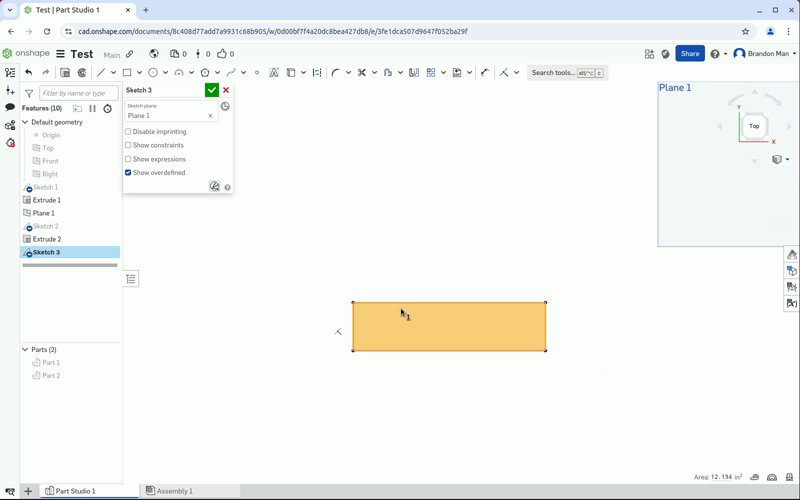
scroll(-6)
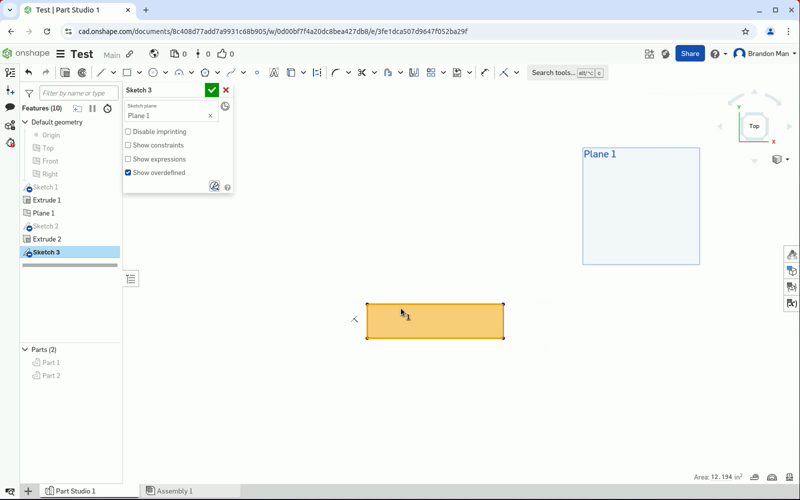
scroll(-6)
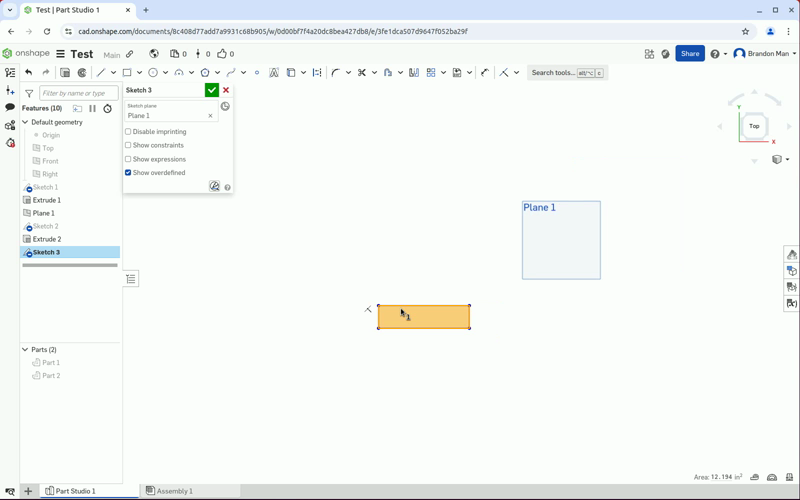
scroll(-6)
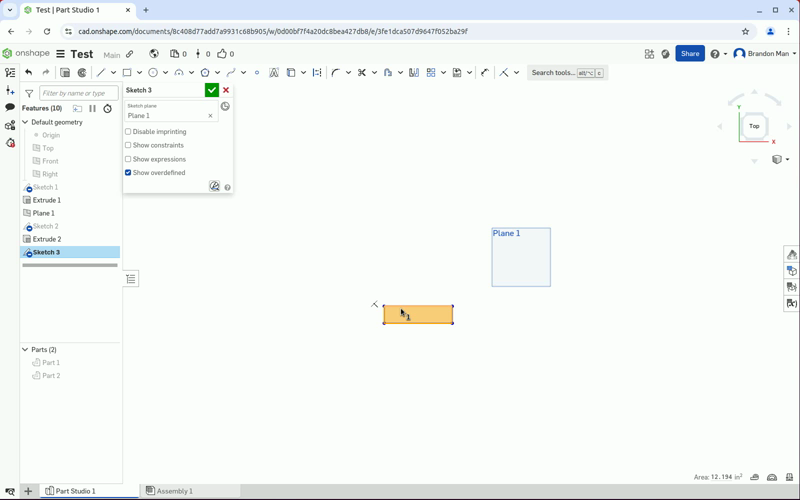
scroll(-6)
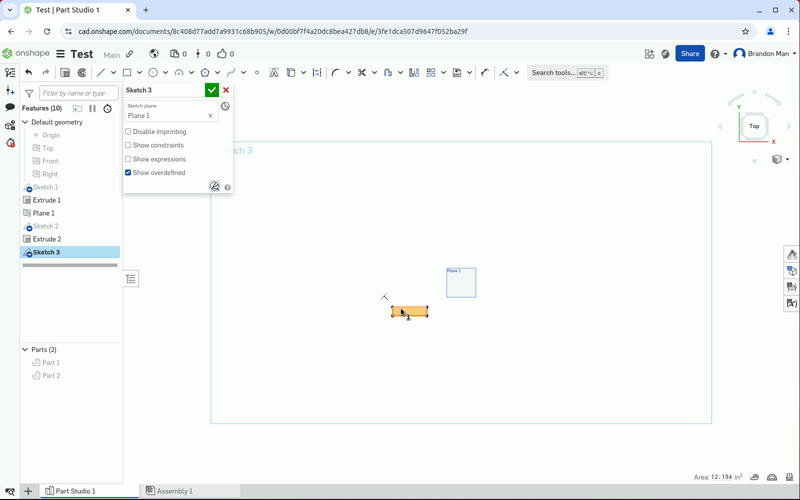
mouse_move(73, 352)
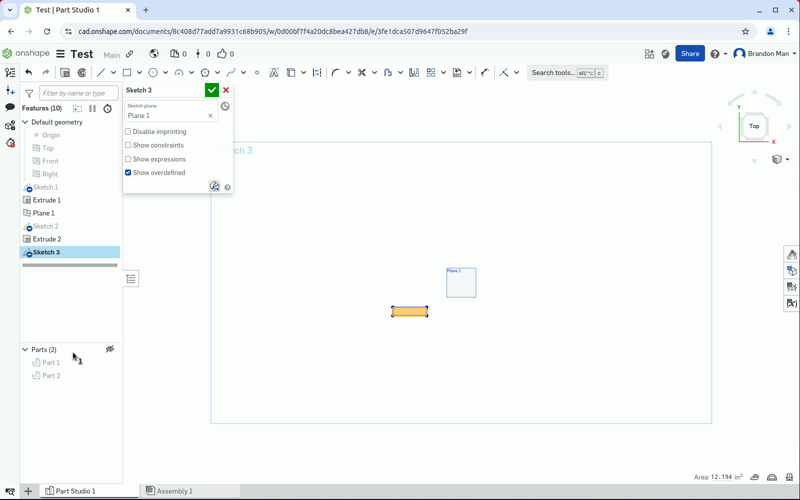
key(shift+y)
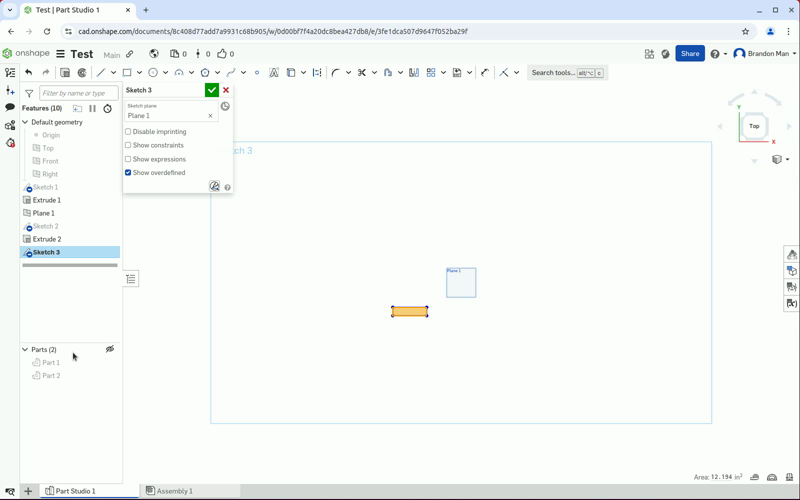
key(shift+e)
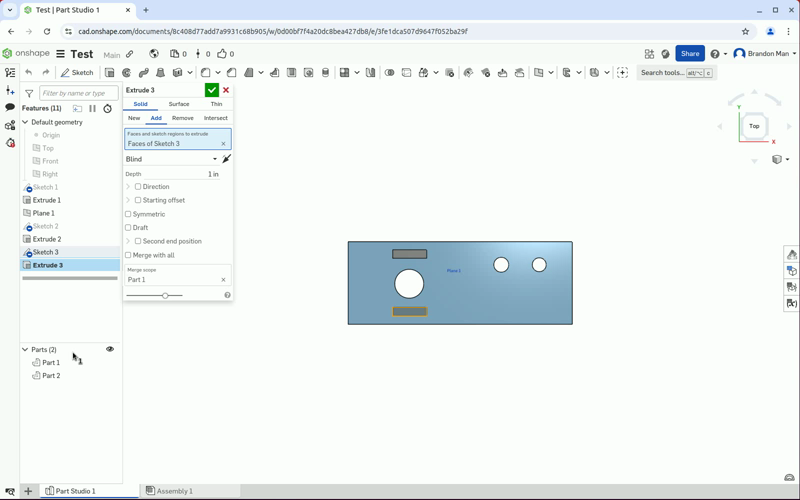
mouse_move(143, 106)
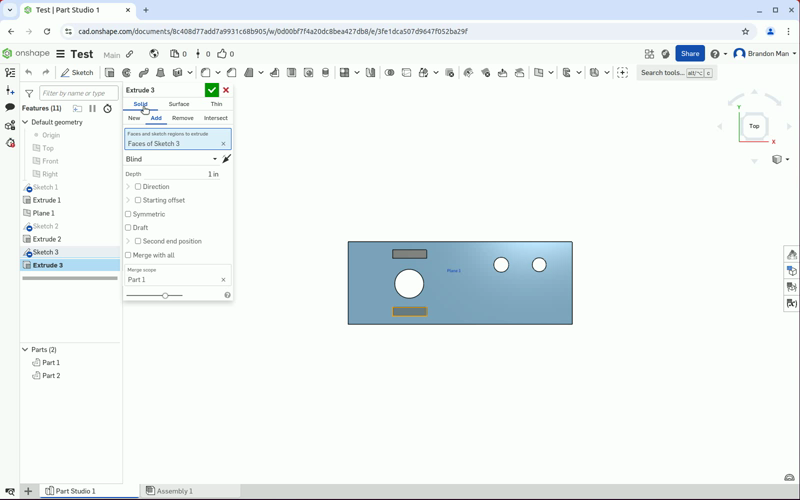
click(143, 106)
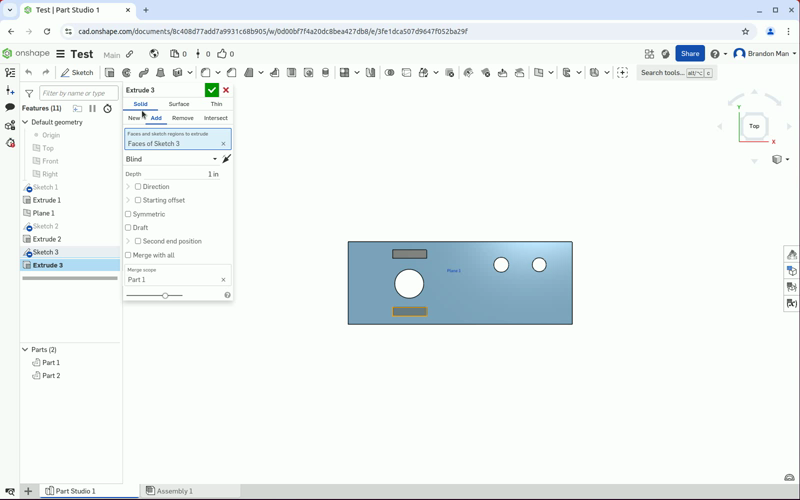
mouse_move(137, 120)
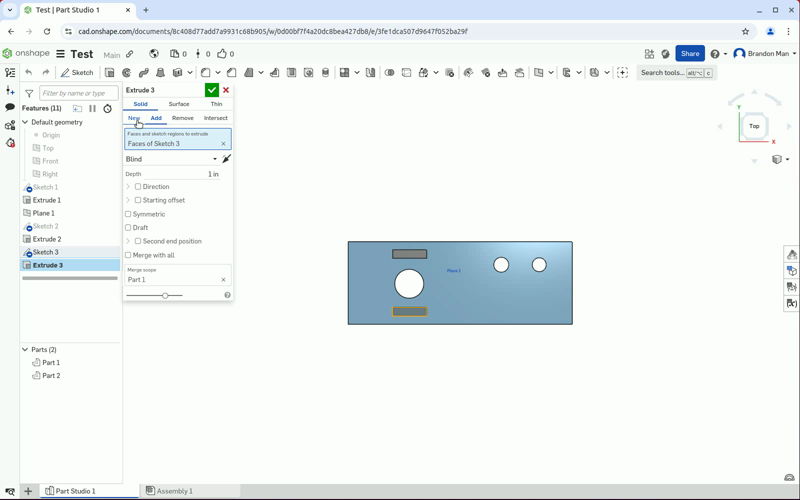
click(137, 120)
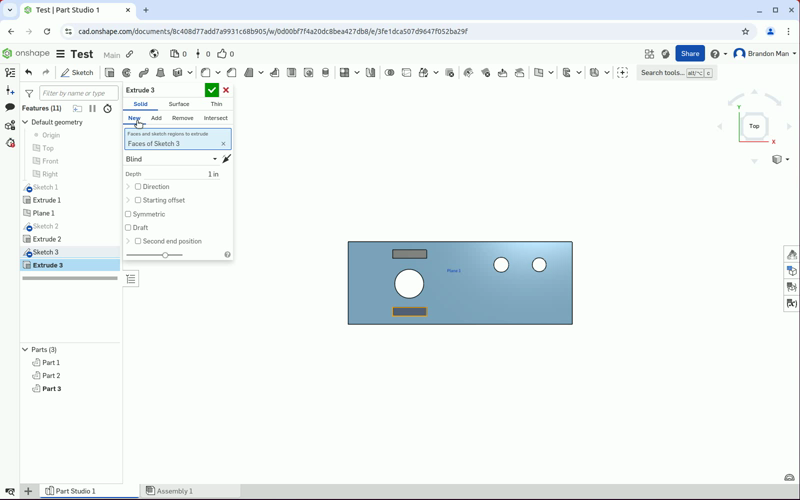
key(tab, 4)
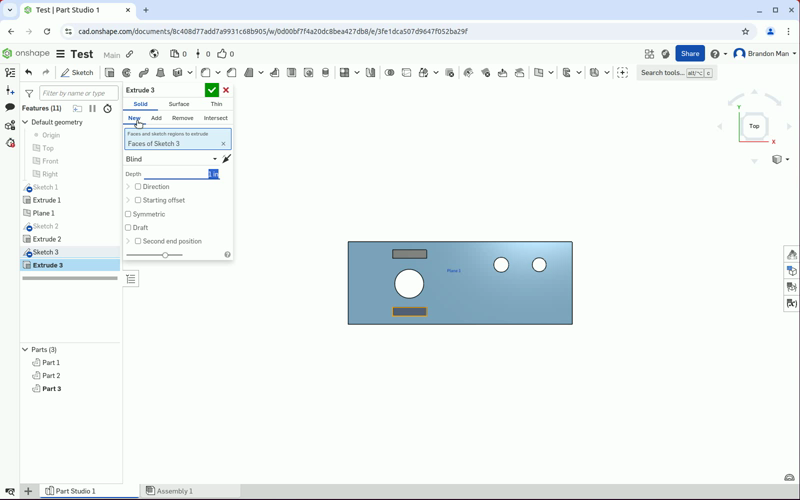
text(1.685)
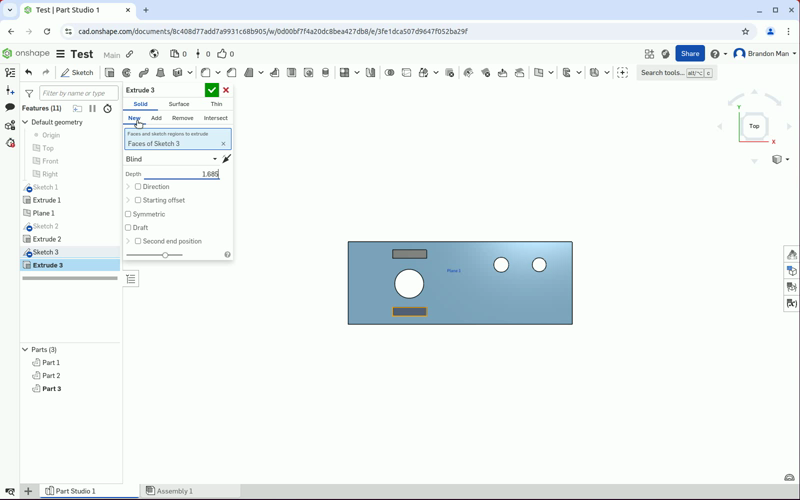
key(enter)
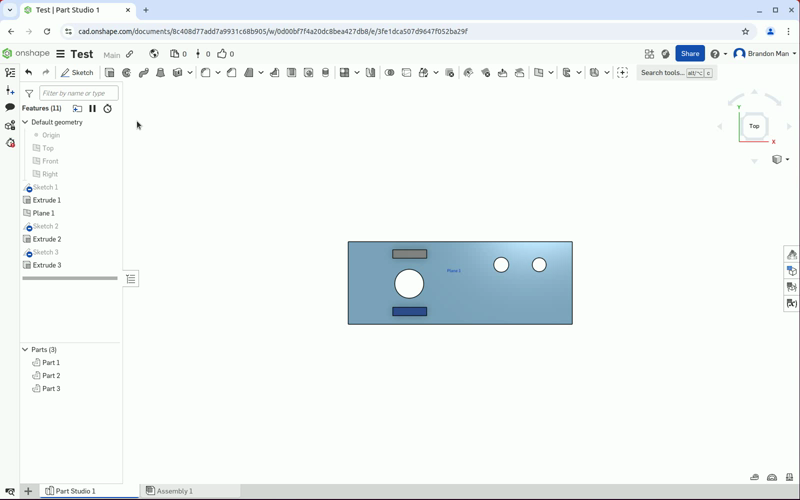
key(shift+h)
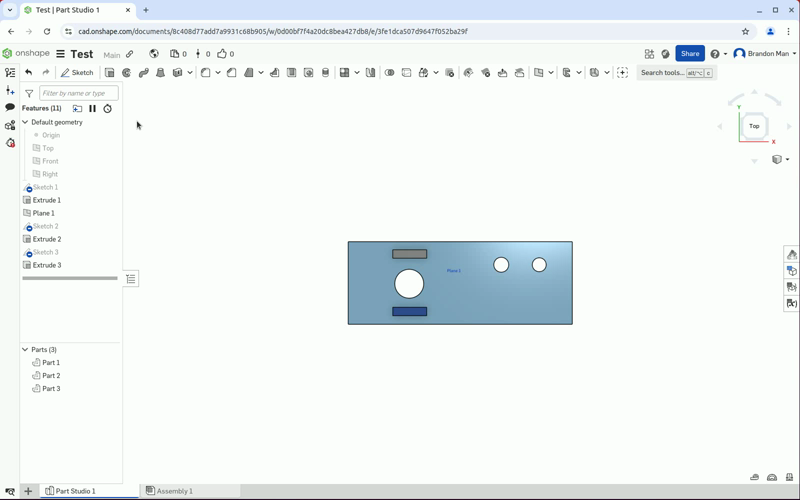
key(shift+h)
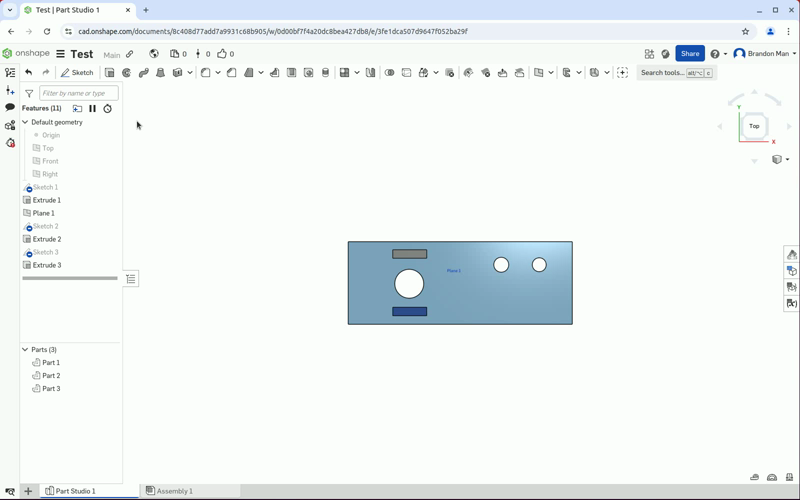
mouse_move(73, 189)
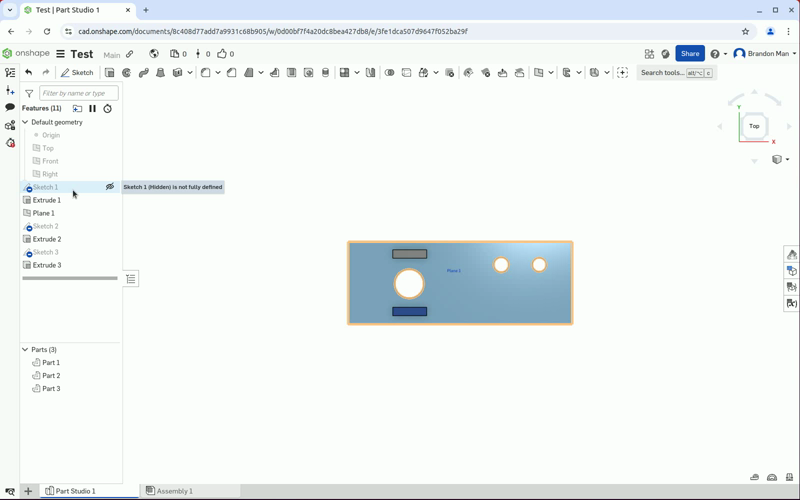
click(73, 189)
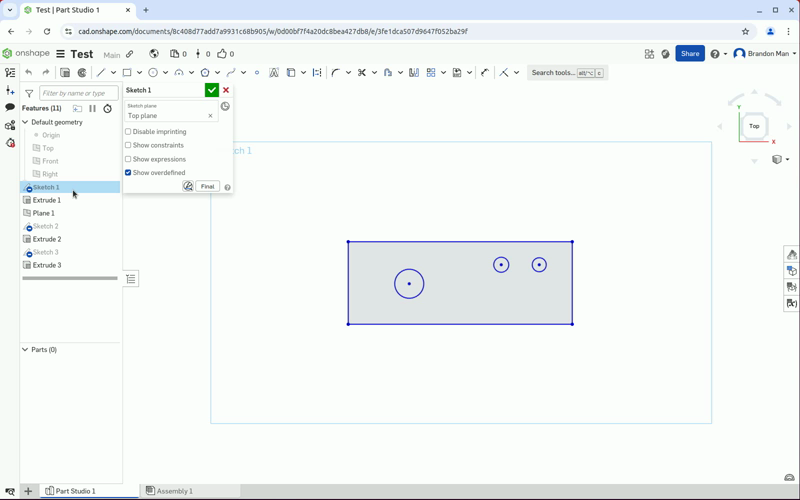
mouse_move(229, 92)
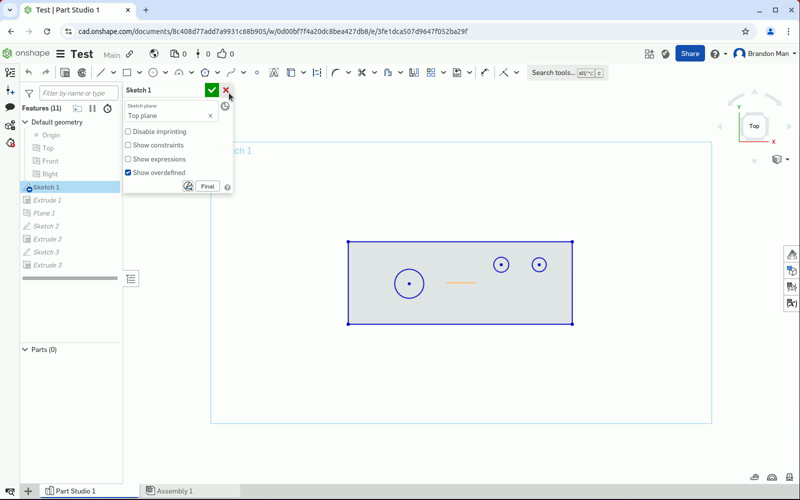
click(229, 92)
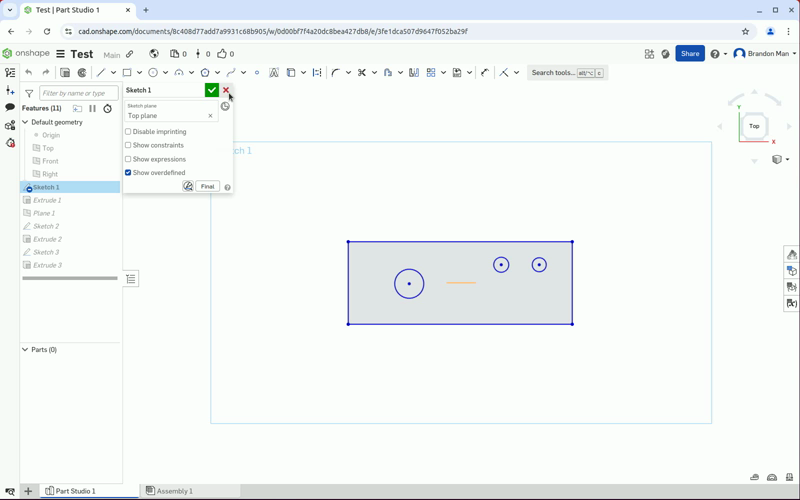
key(shift+s)
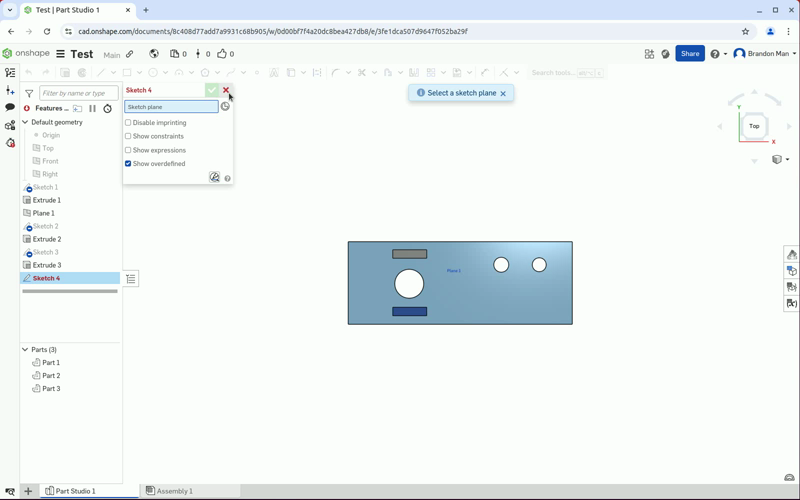
mouse_move(73, 150)
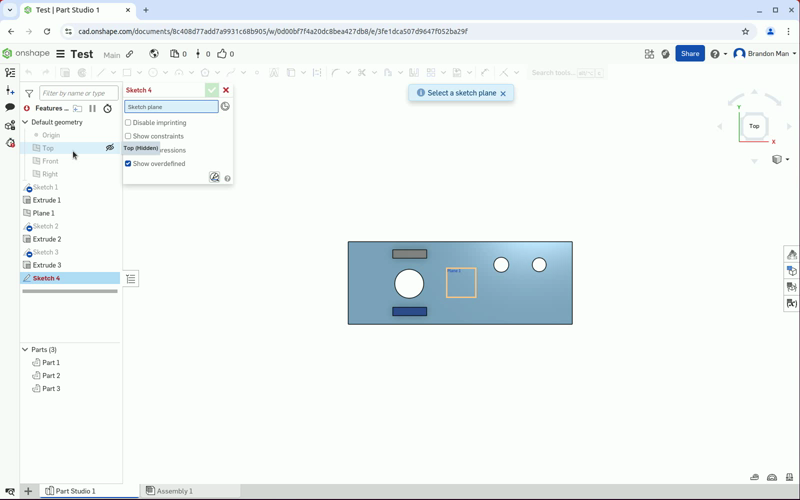
click(73, 150)
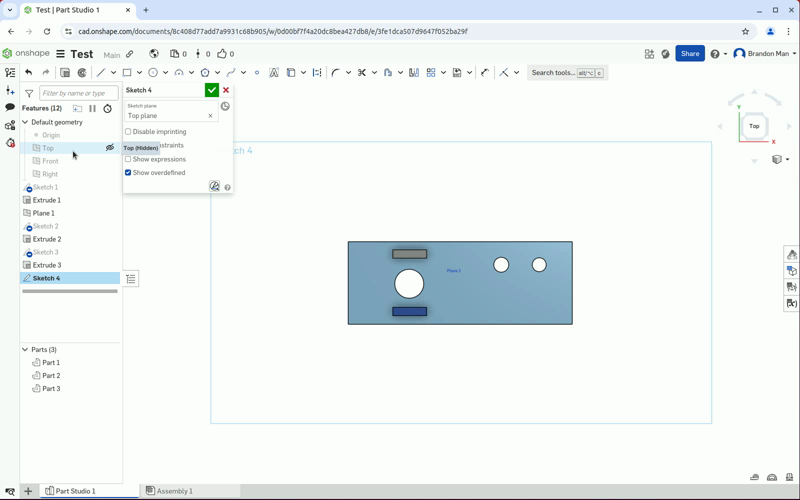
mouse_move(73, 352)
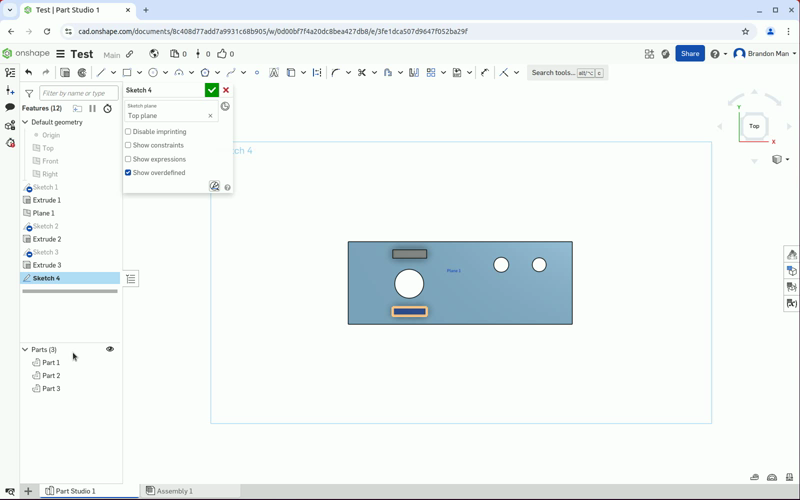
key(y)
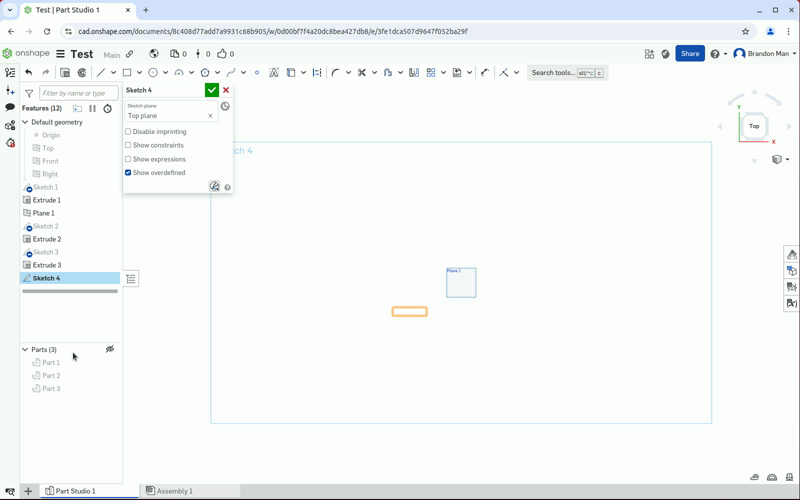
key(c)
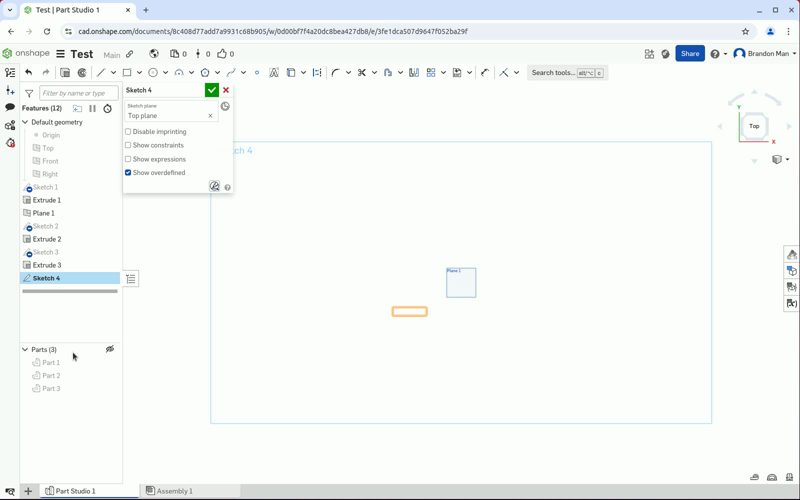
key_down(shift)
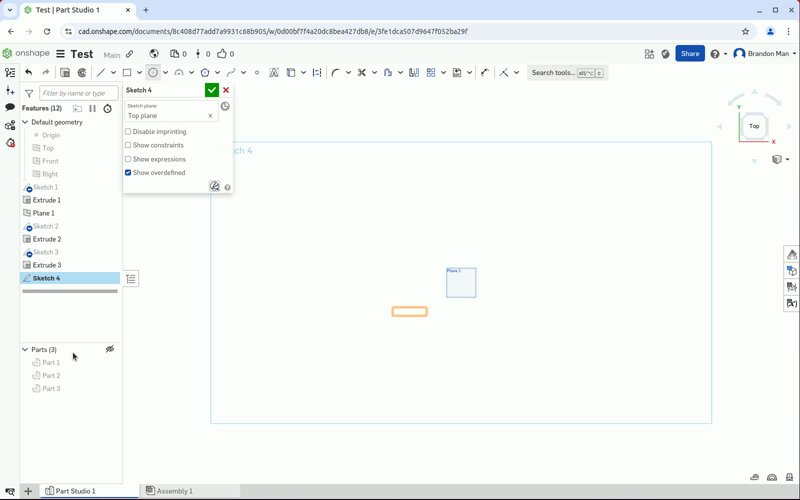
mouse_move(409, 282)
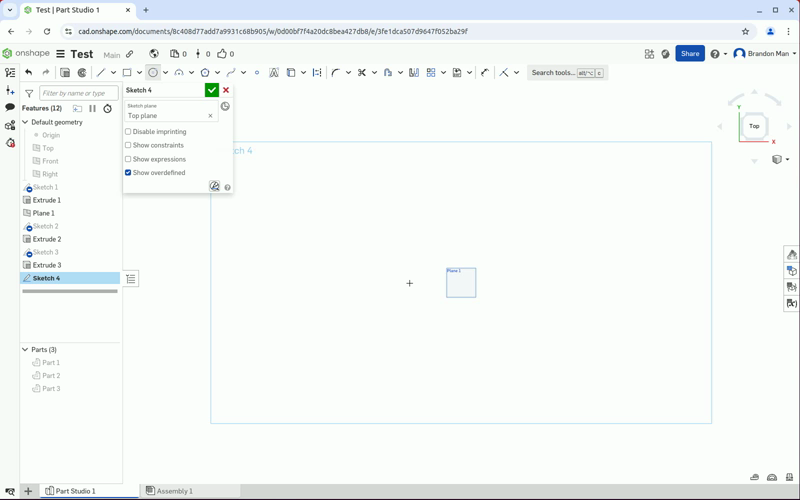
click(409, 282)
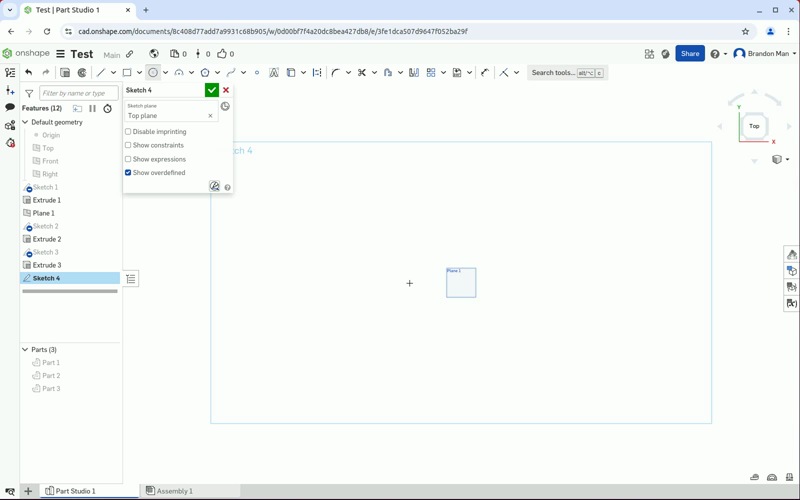
key_up(shift)
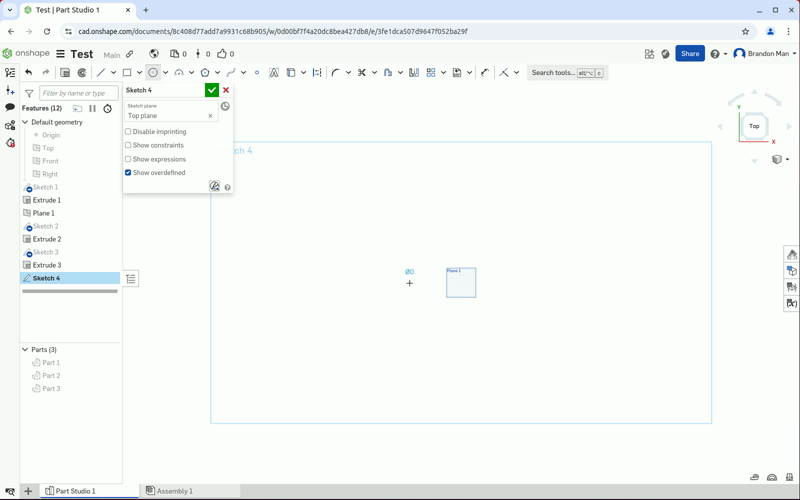
mouse_move(432, 282)
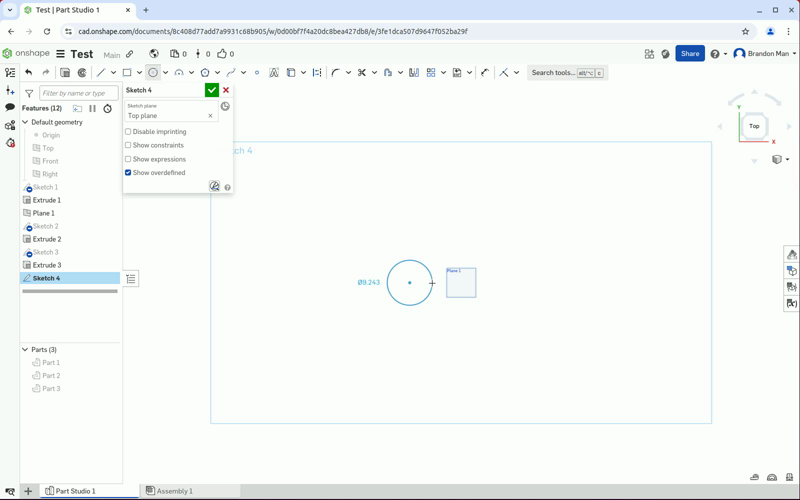
click(432, 282)
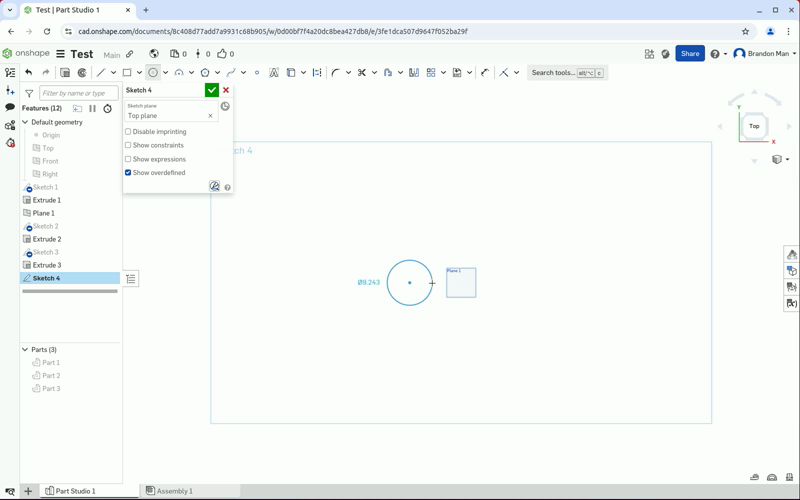
key(esc)
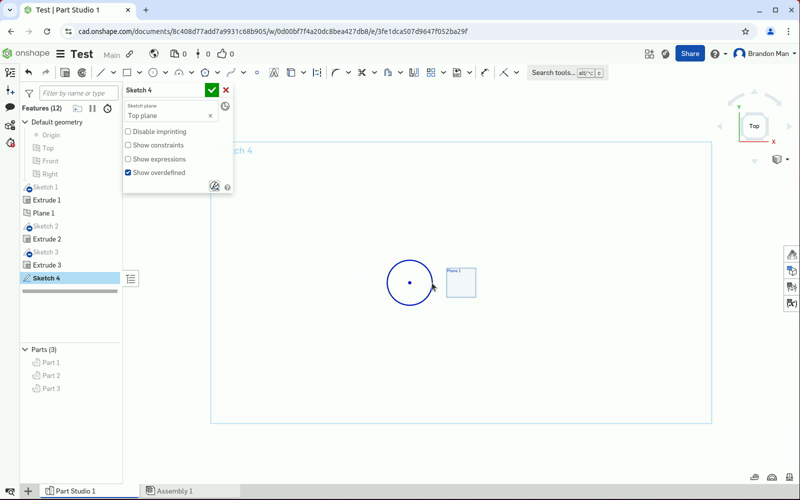
mouse_move(392, 287)
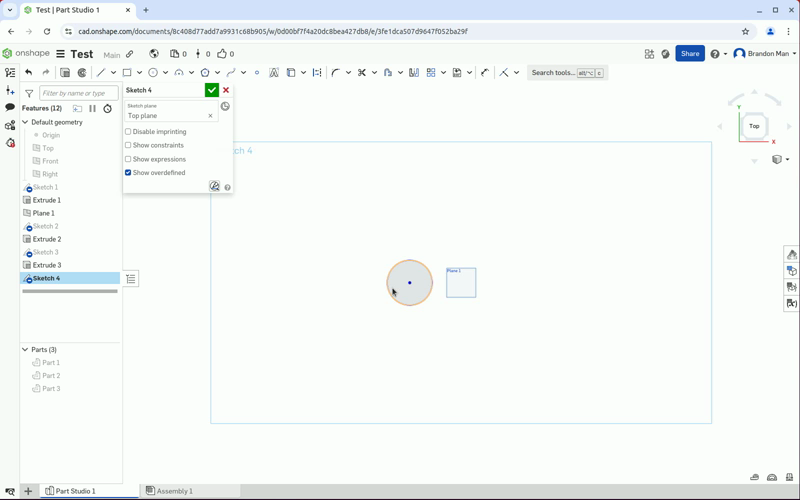
scroll(6)
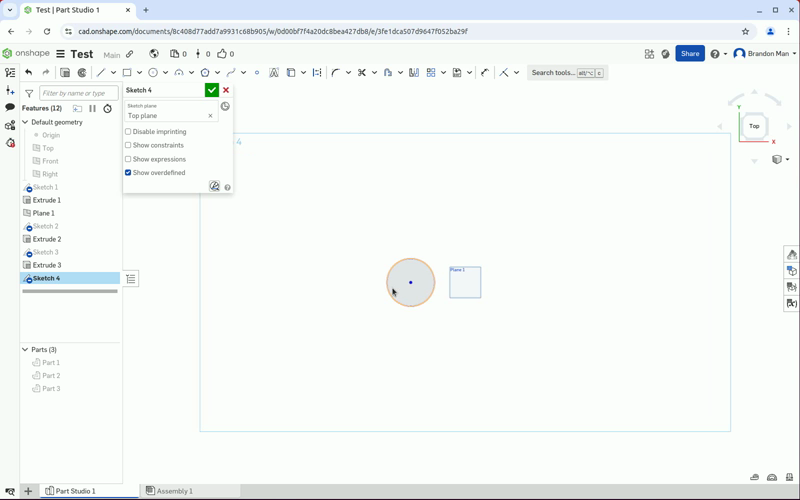
scroll(6)
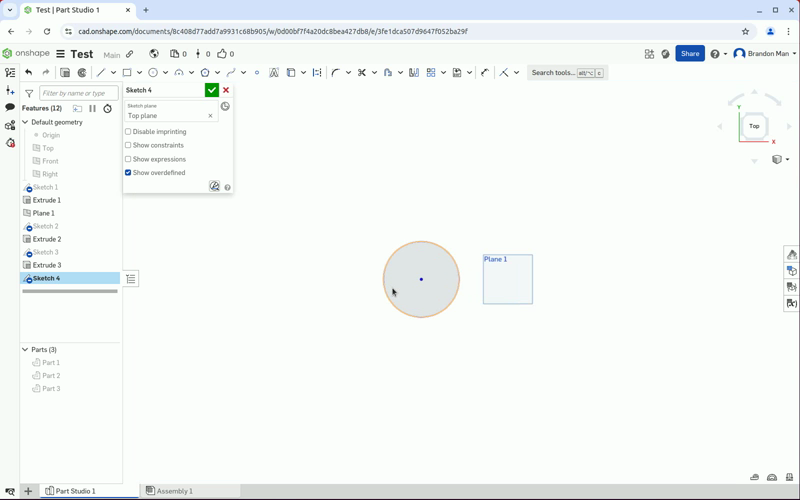
scroll(6)
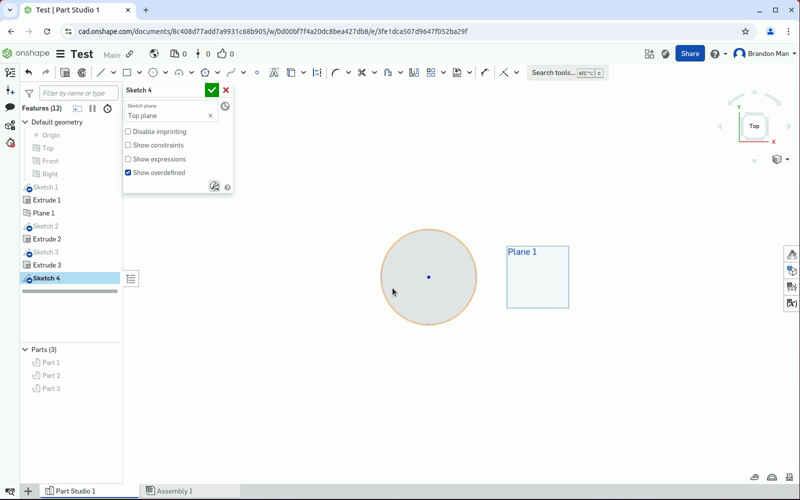
scroll(6)
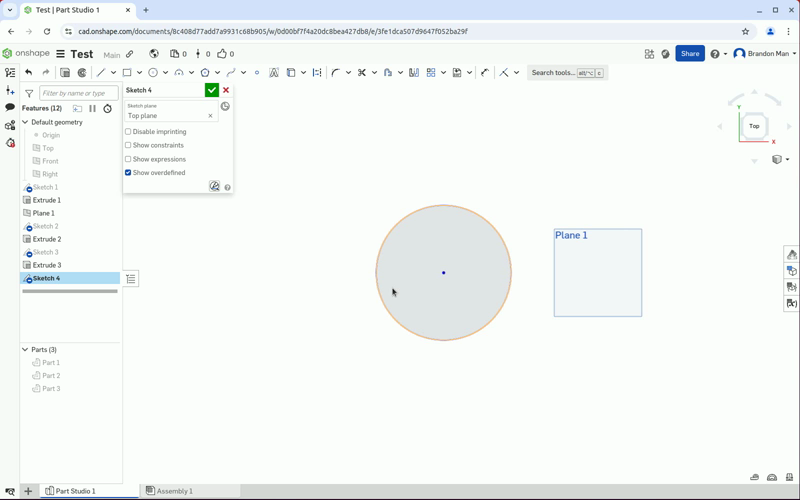
scroll(6)
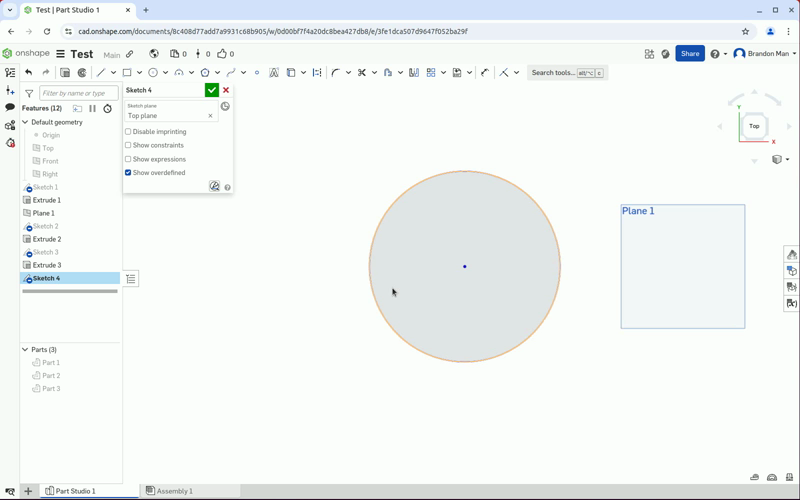
scroll(6)
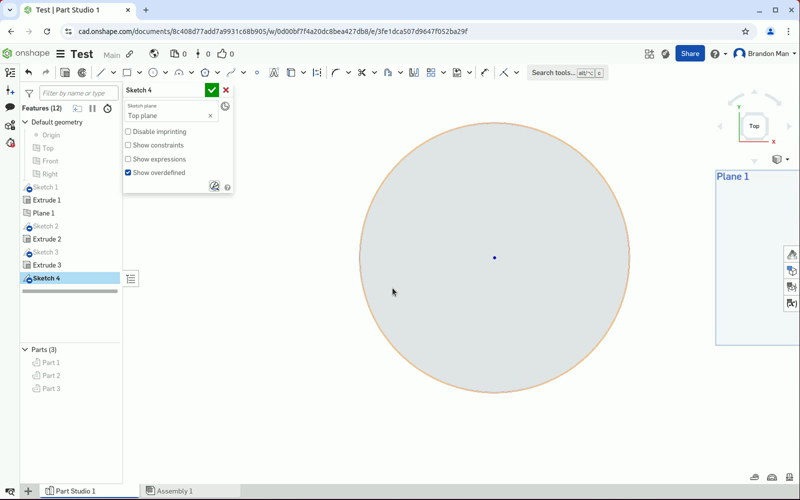
scroll(6)
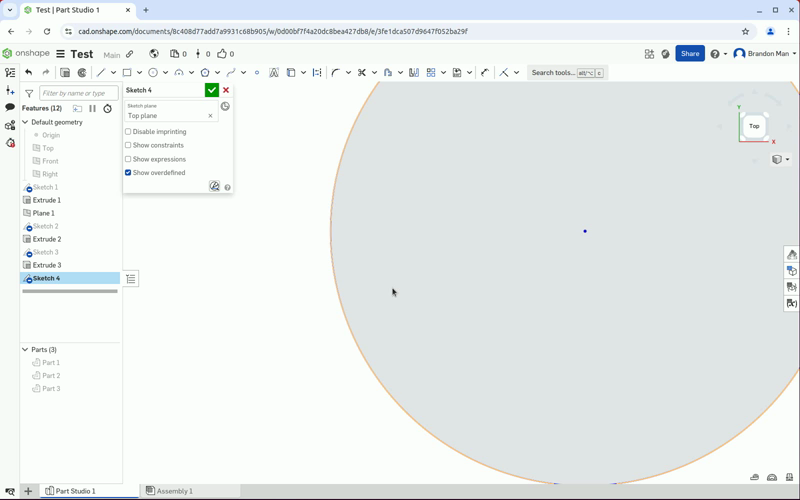
click(392, 287)
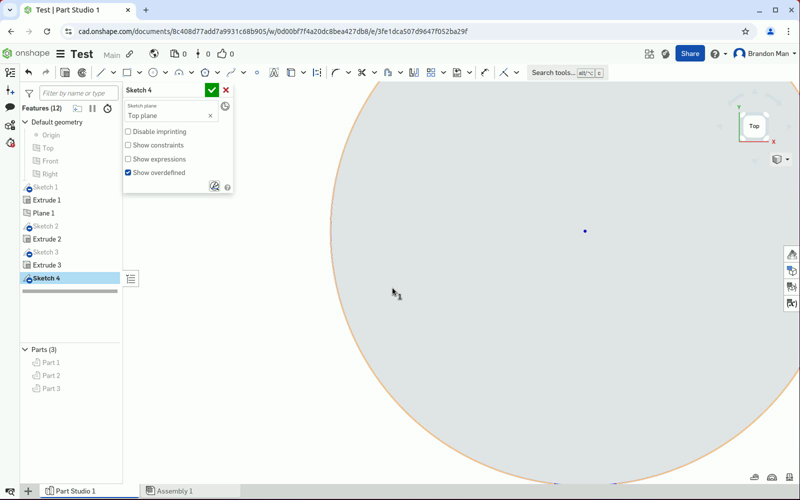
scroll(-6)
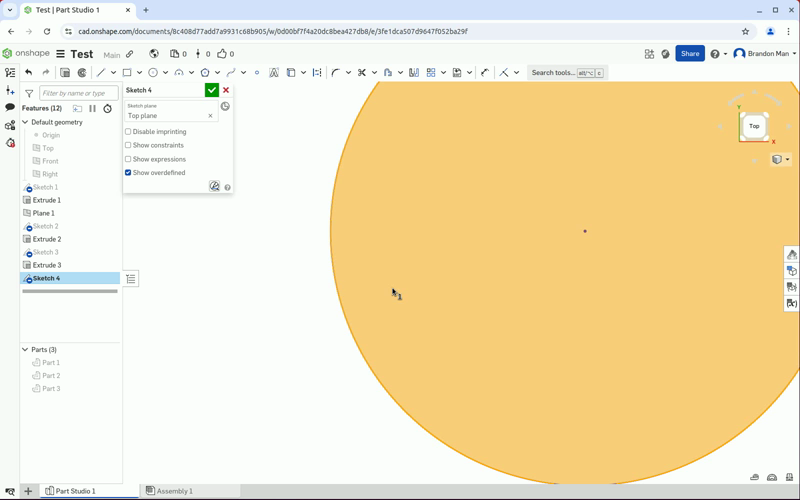
scroll(-6)
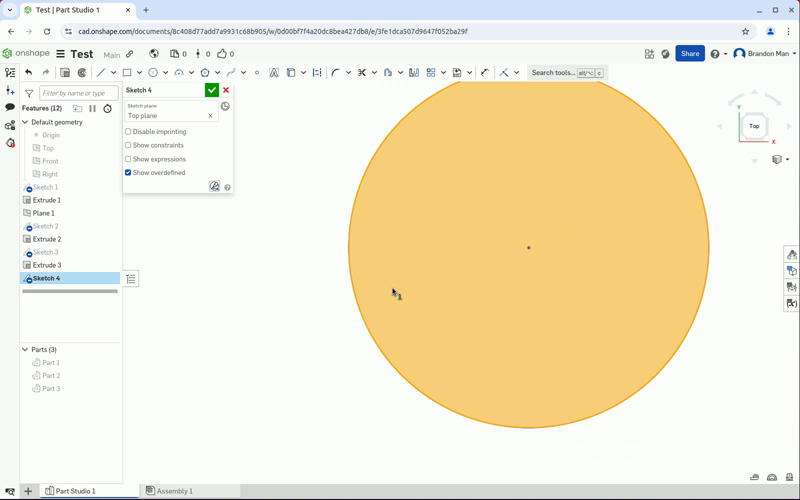
scroll(-6)
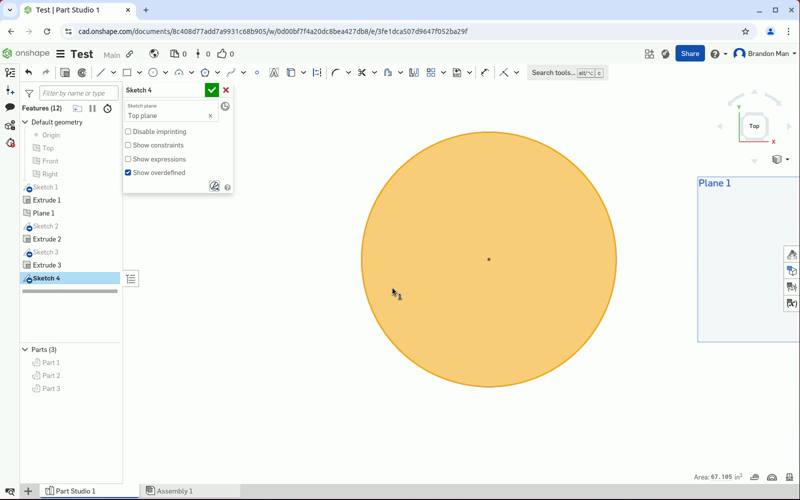
scroll(-6)
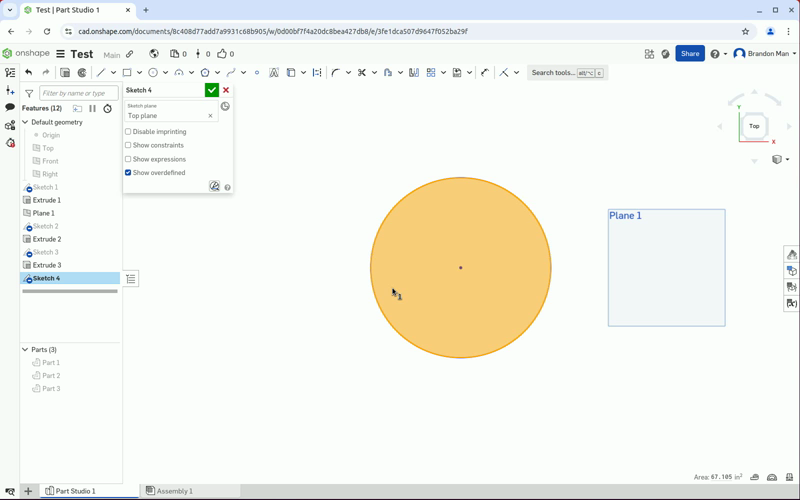
scroll(-6)
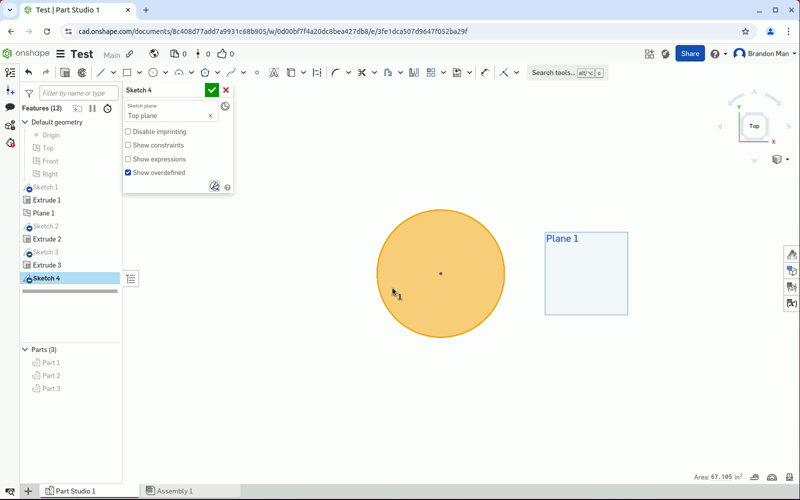
scroll(-6)
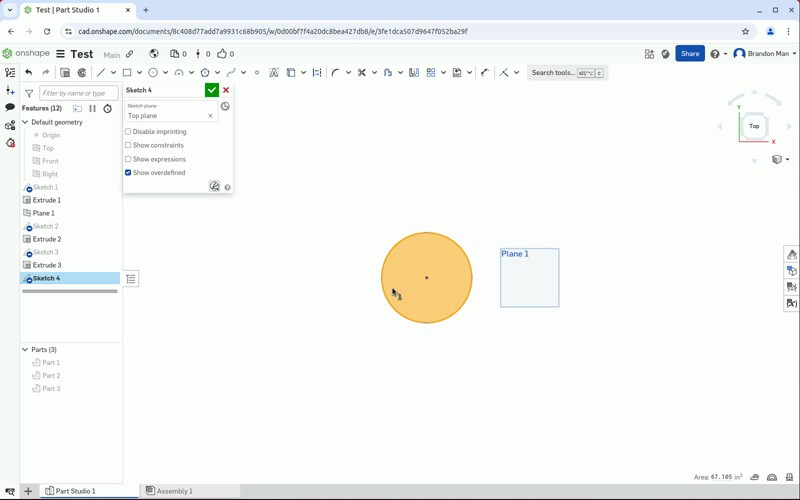
scroll(-6)
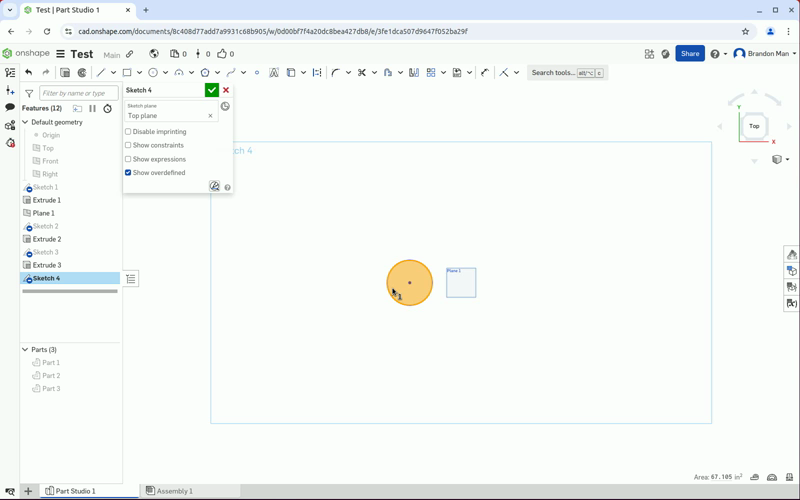
mouse_move(73, 352)
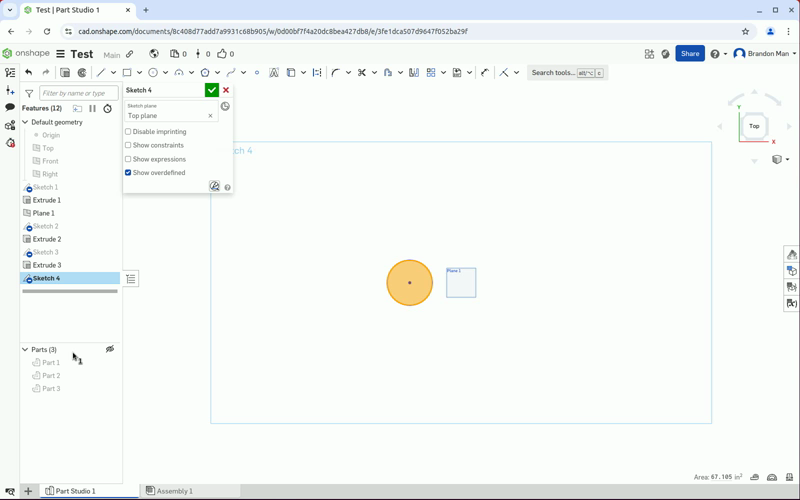
key(shift+y)
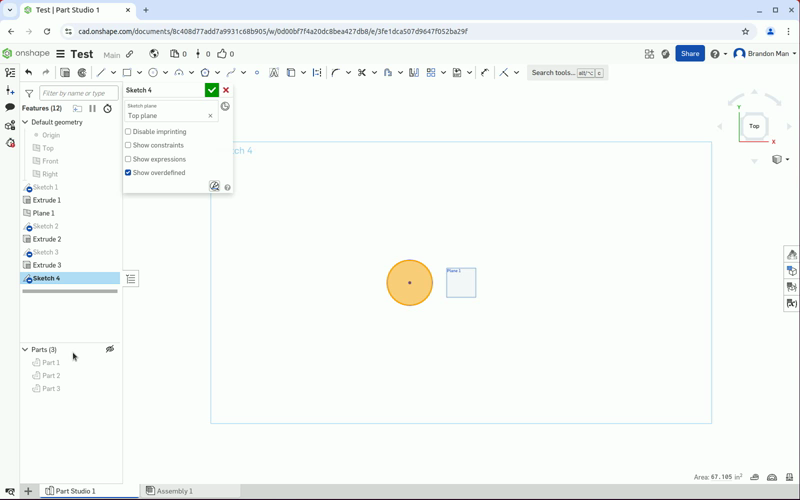
key(shift+e)
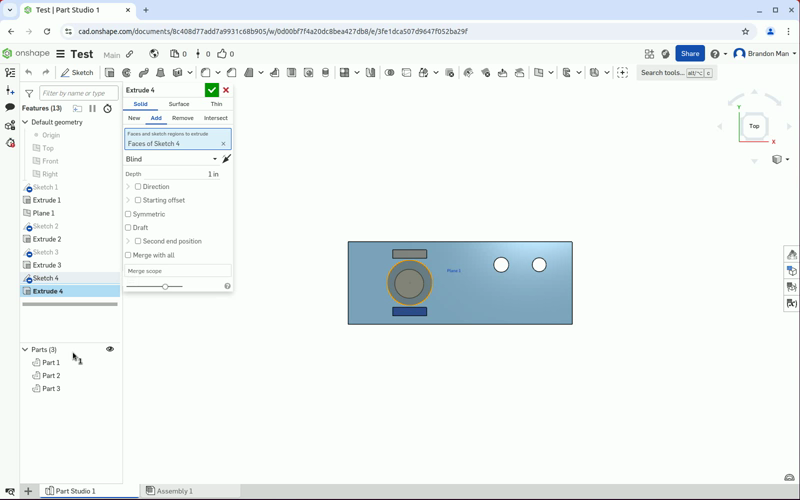
mouse_move(143, 106)
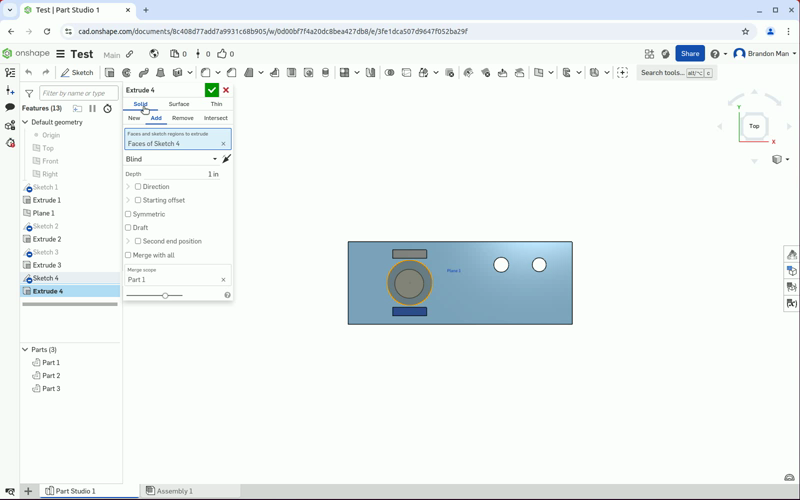
click(143, 106)
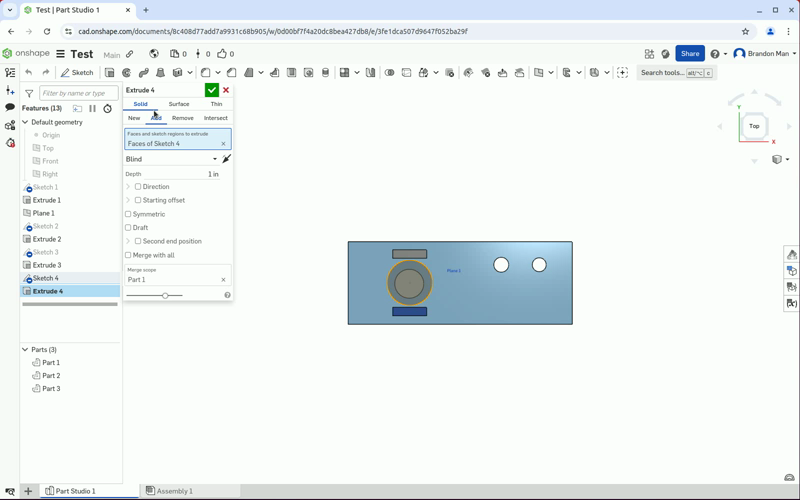
mouse_move(186, 120)
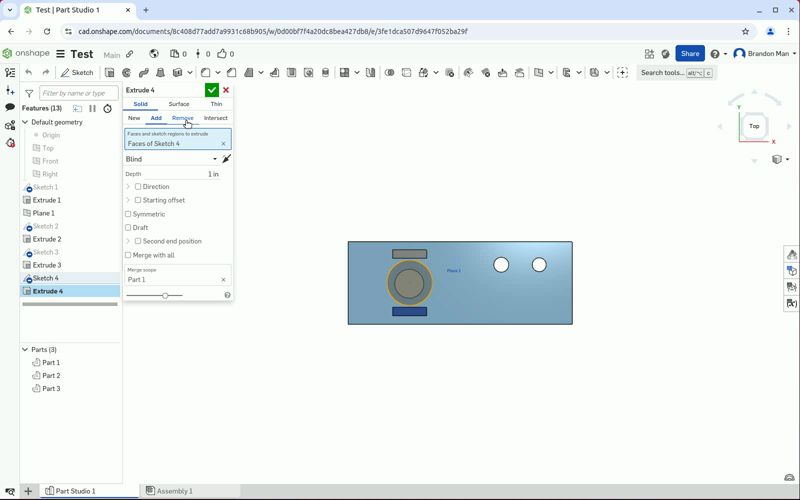
click(186, 120)
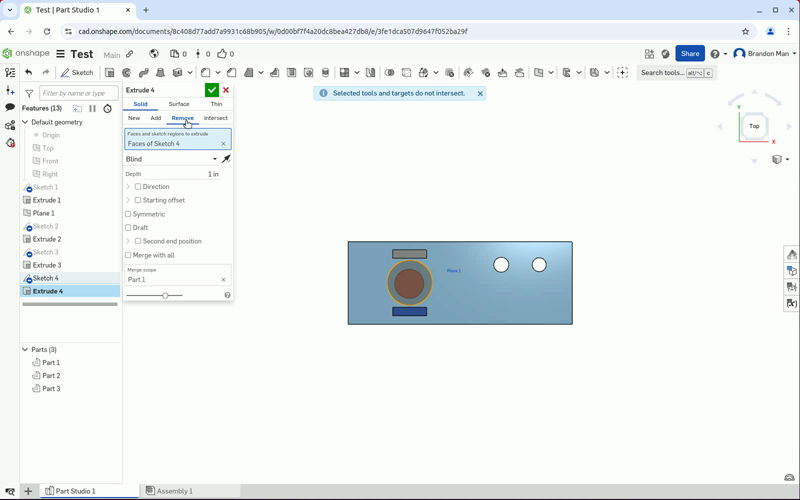
key(tab, 4)
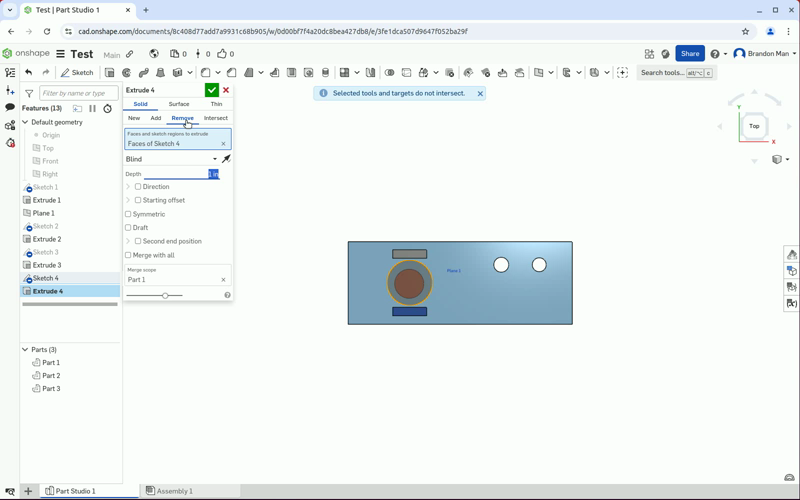
text(-3.37)
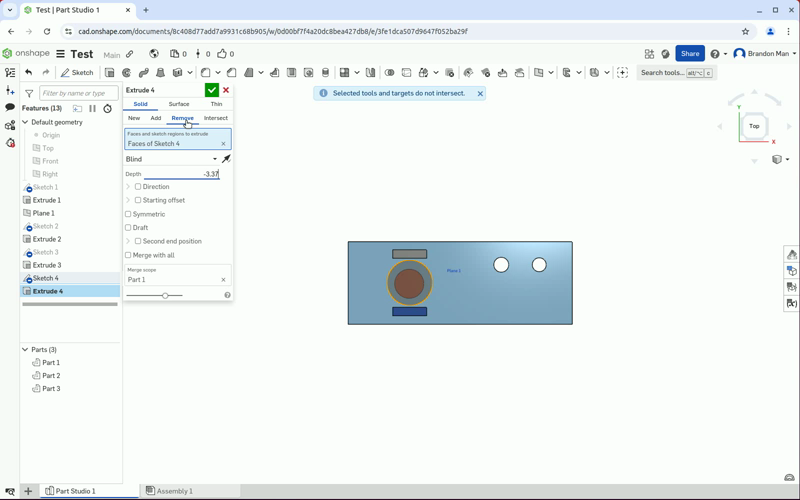
key(tab, 6)
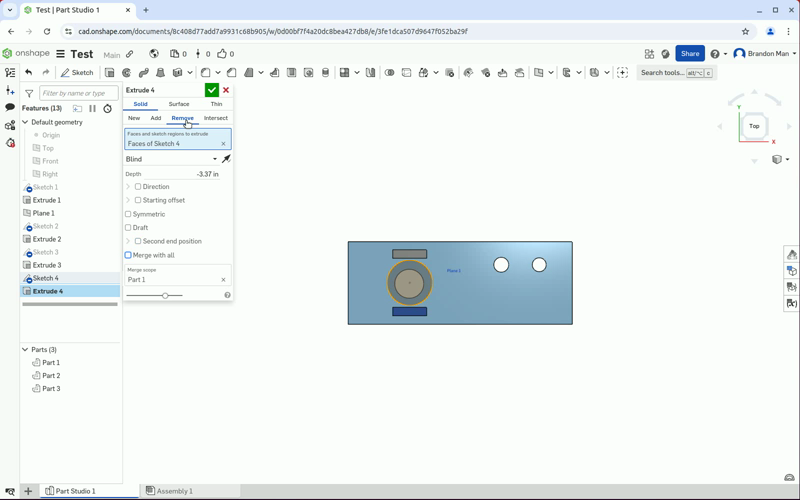
key(space)
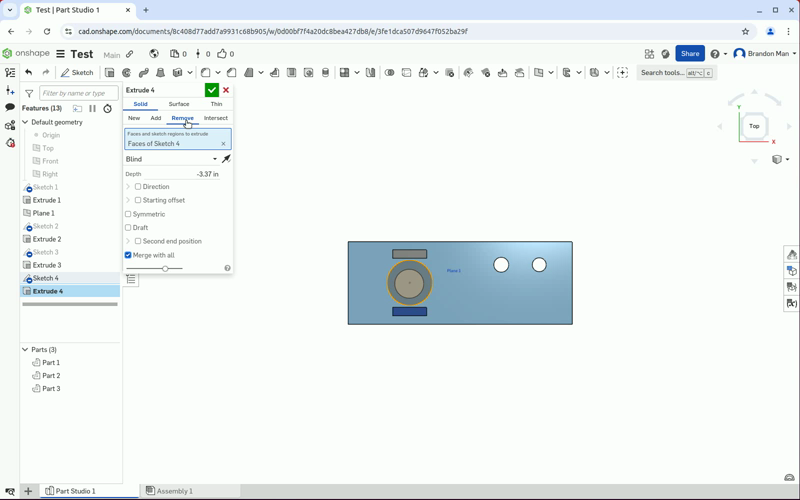
key(enter)
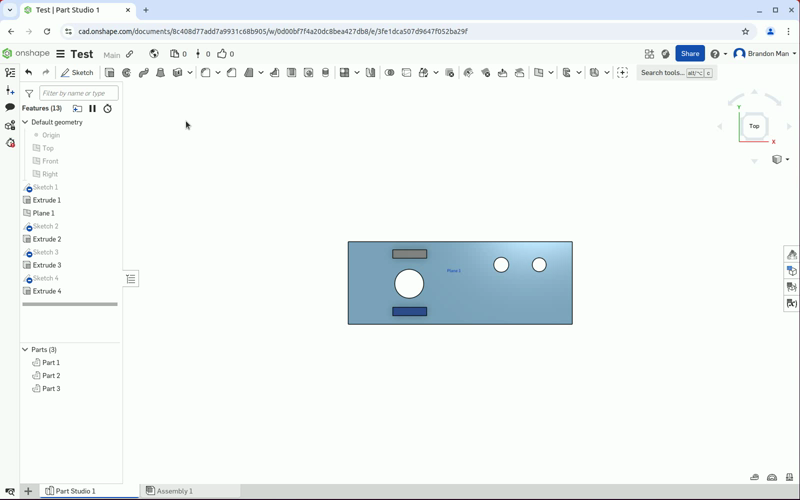
key(shift+h)
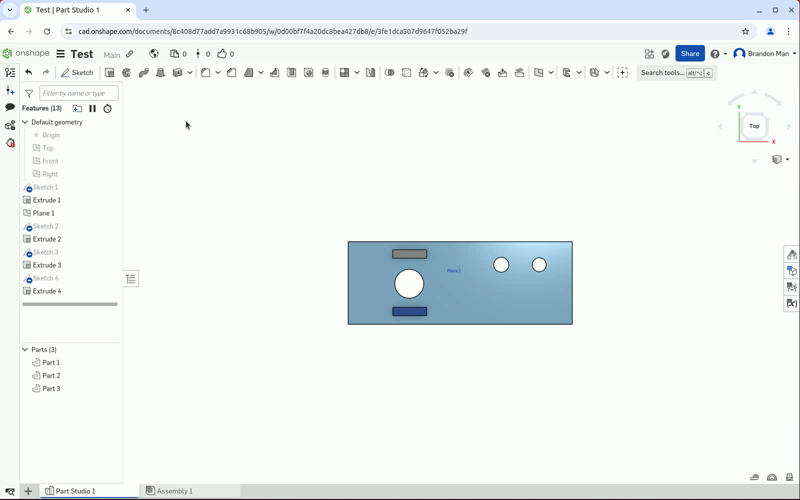
key(shift+h)
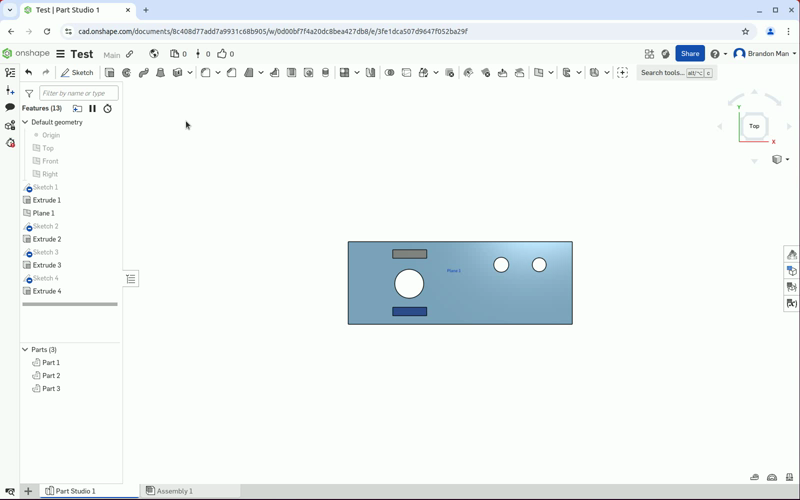
mouse_move(73, 189)
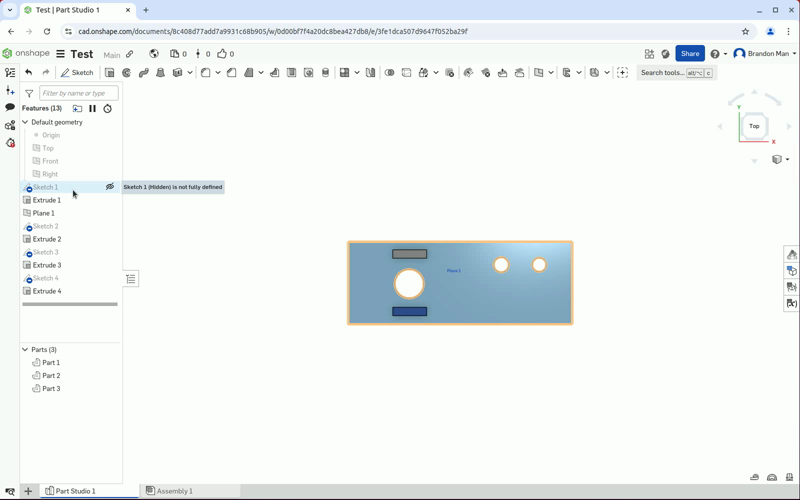
click(73, 189)
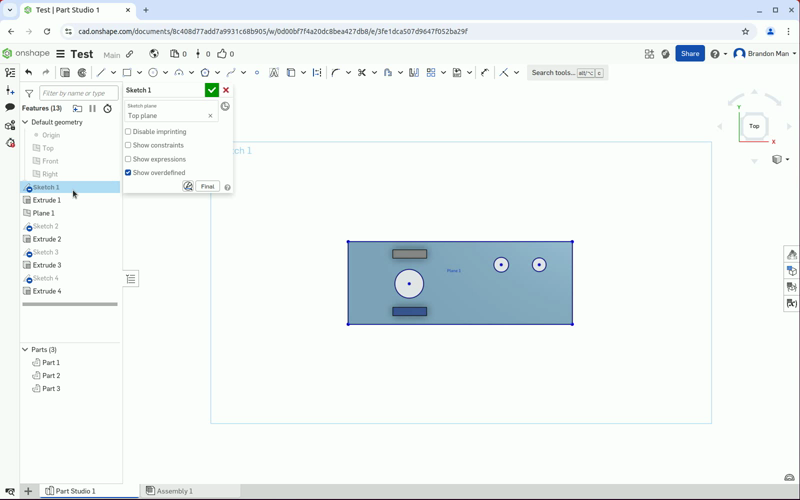
mouse_move(229, 92)
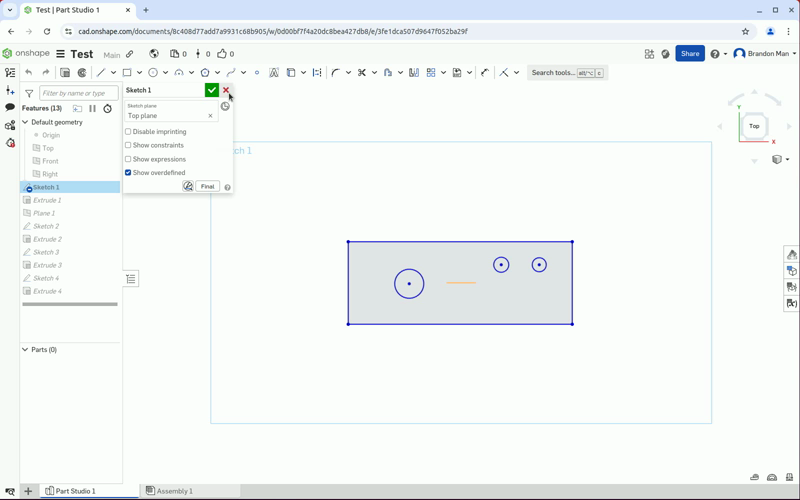
click(229, 92)
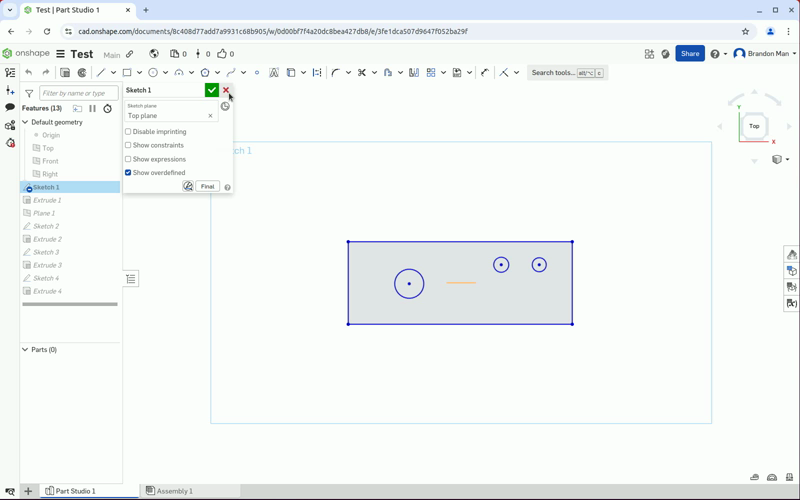
key(shift+s)
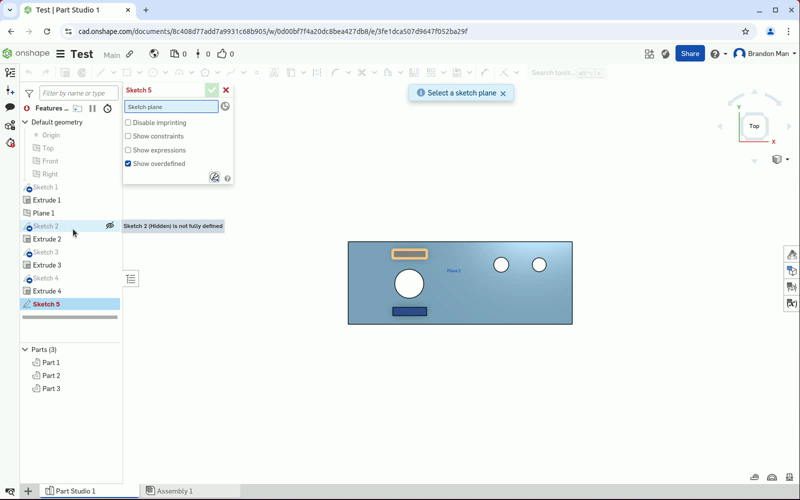
scroll(3)
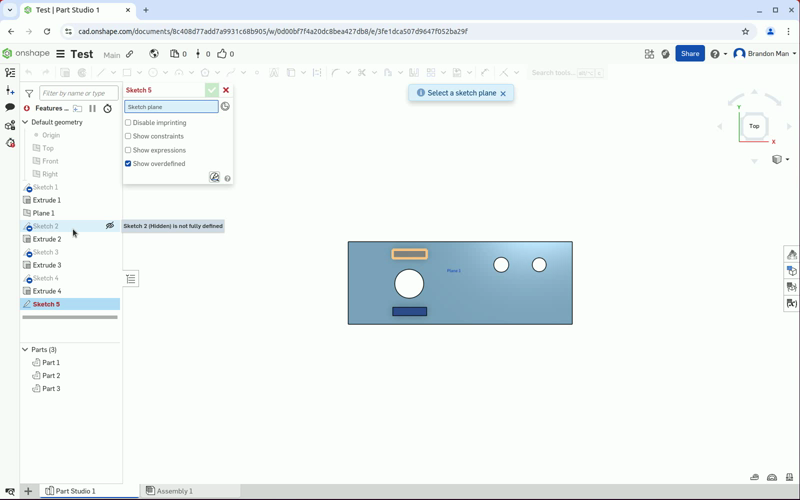
mouse_move(73, 150)
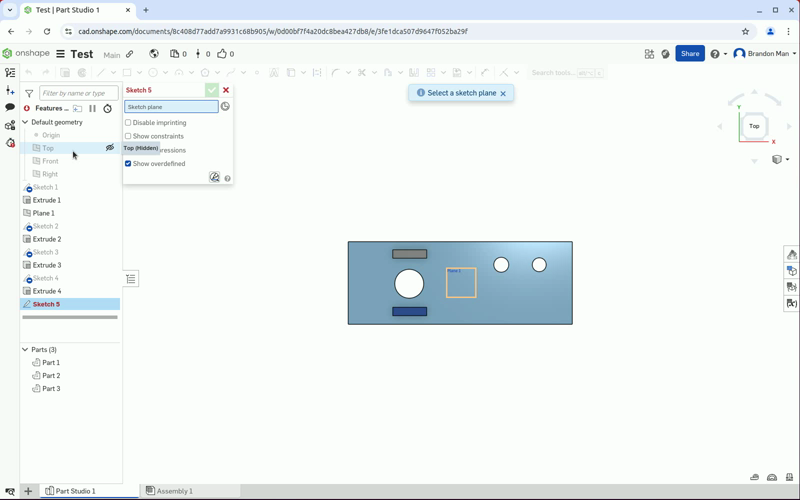
click(73, 150)
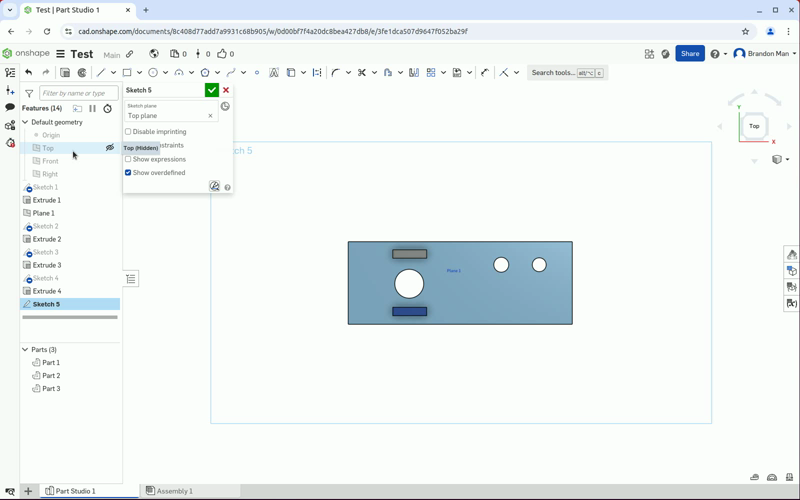
mouse_move(73, 352)
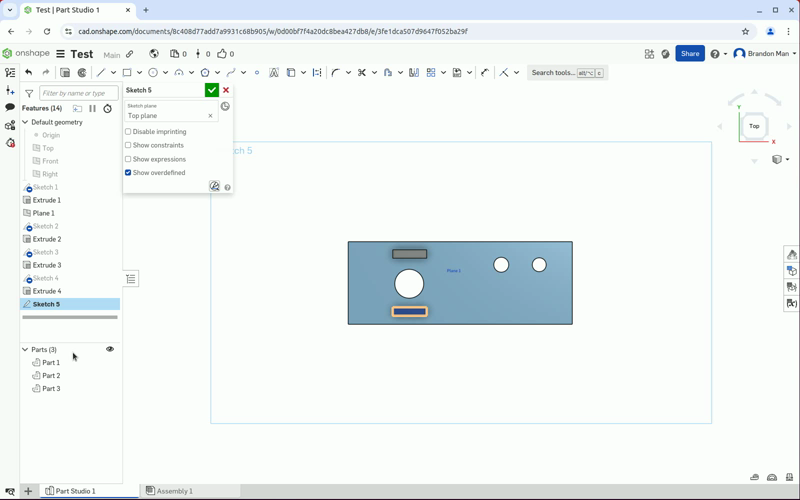
key(y)
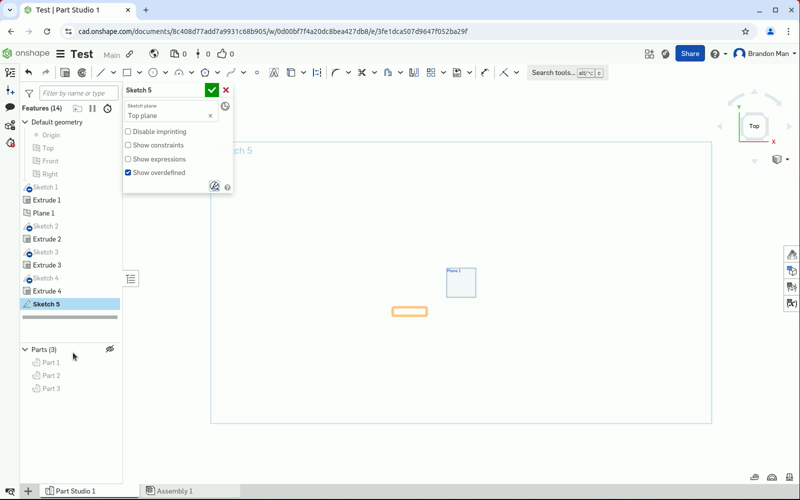
key(l)
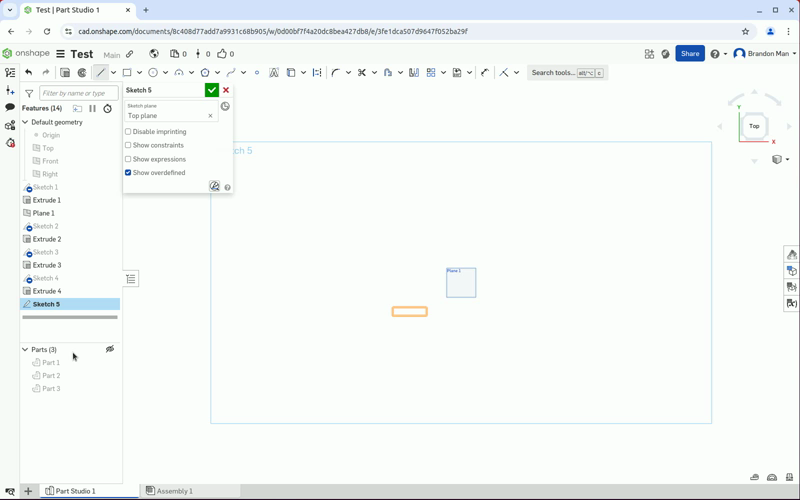
key_down(shift)
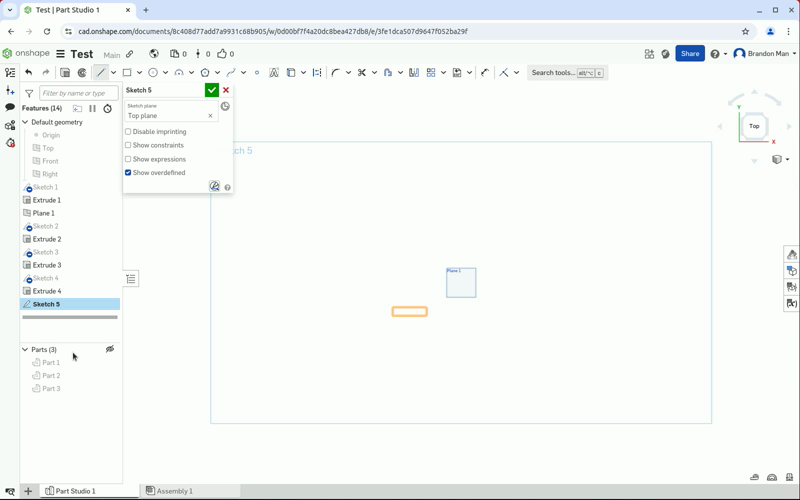
mouse_move(471, 324)
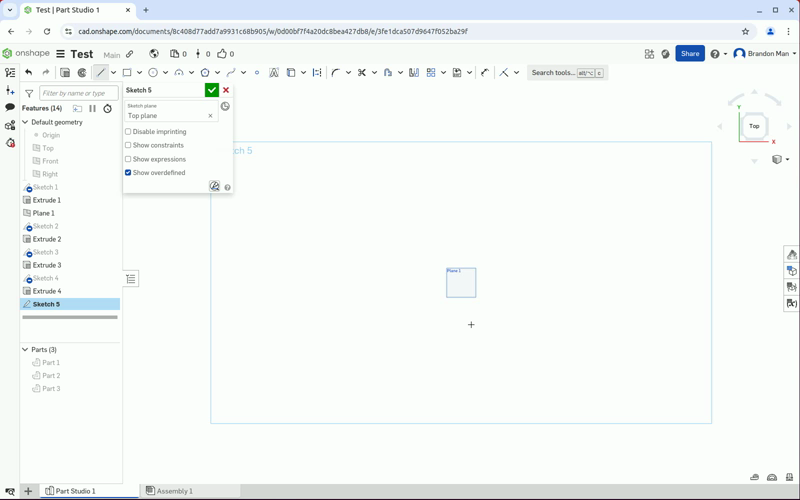
click(471, 324)
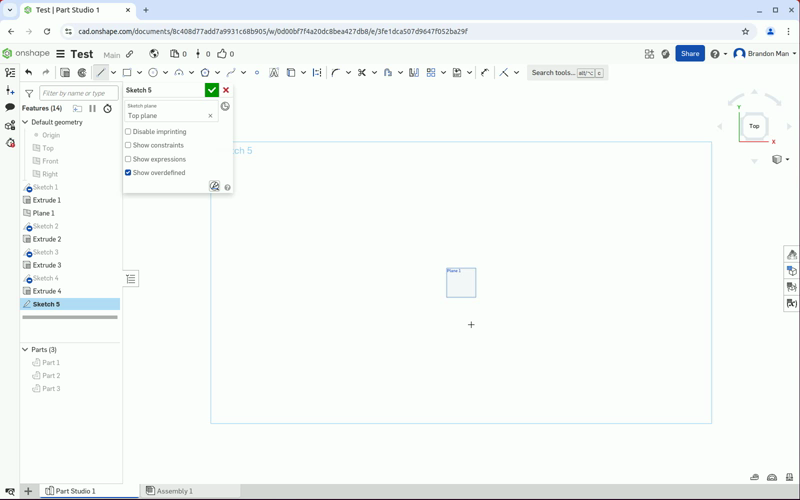
key_up(shift)
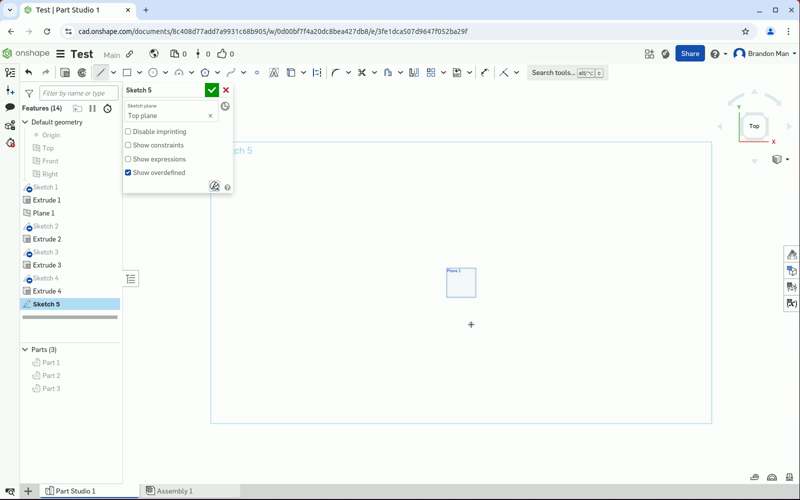
key_down(shift)
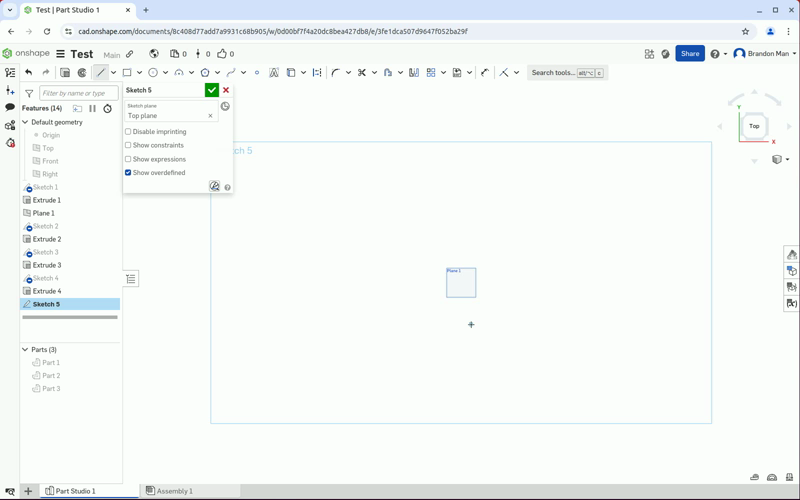
mouse_move(573, 324)
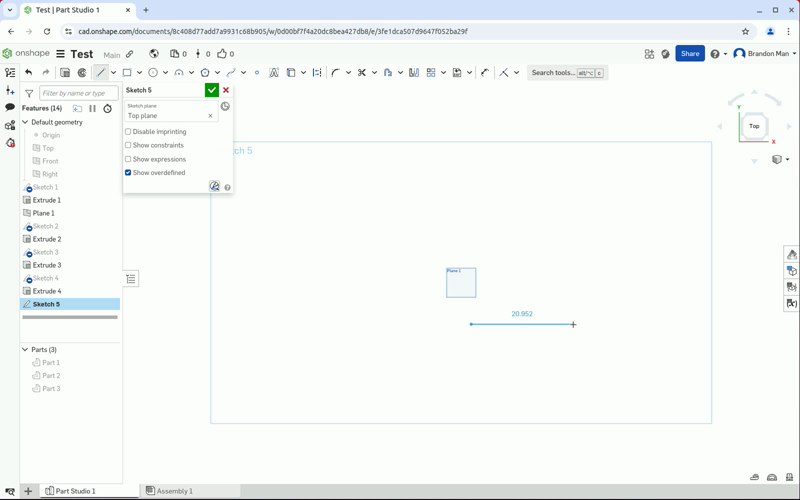
click(573, 324)
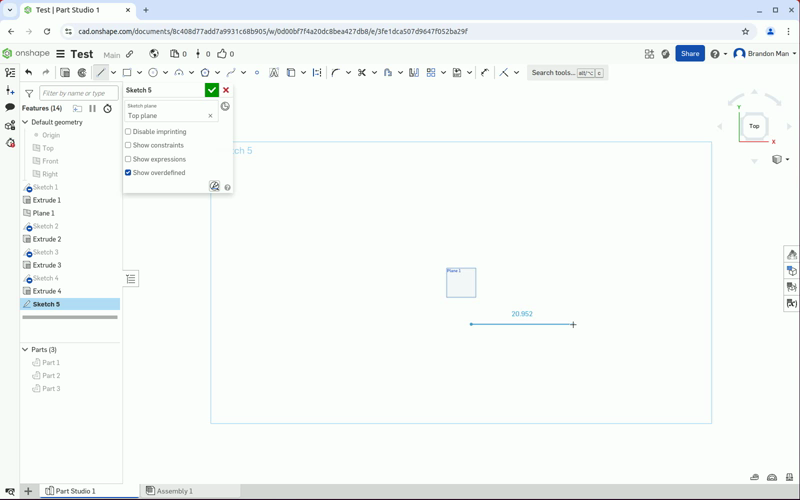
key_up(shift)
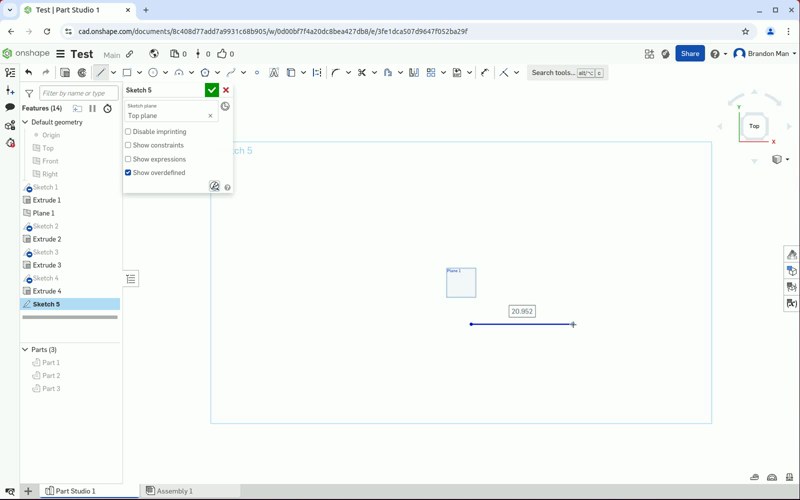
key_down(shift)
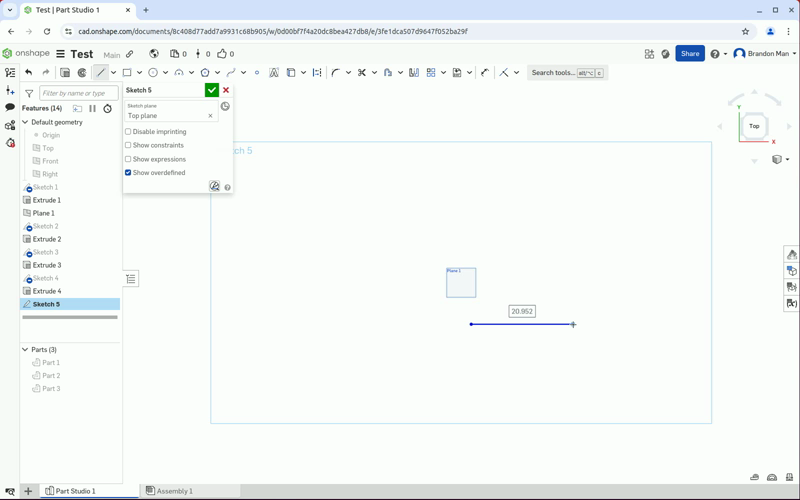
mouse_move(573, 242)
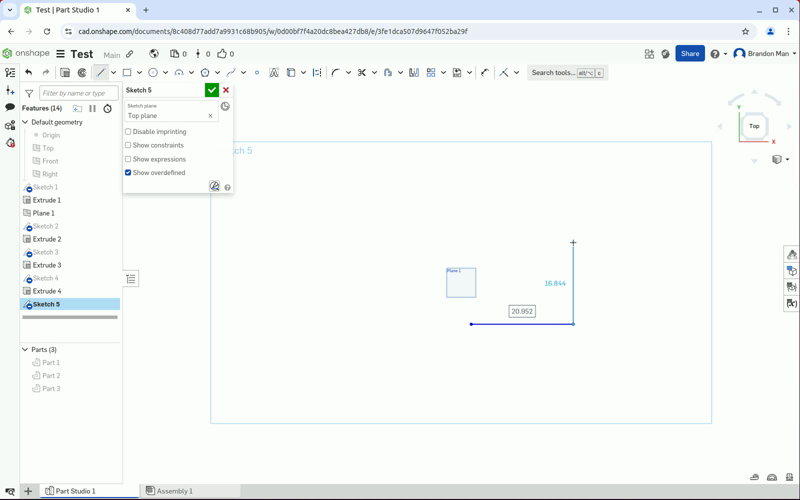
click(573, 242)
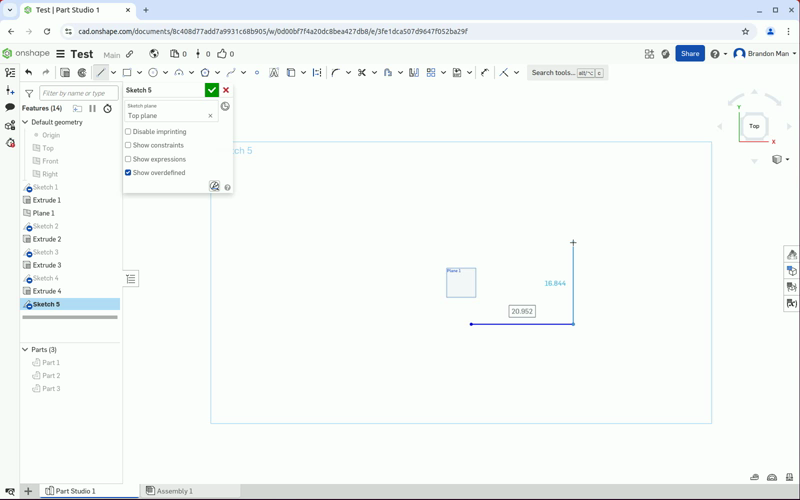
key_up(shift)
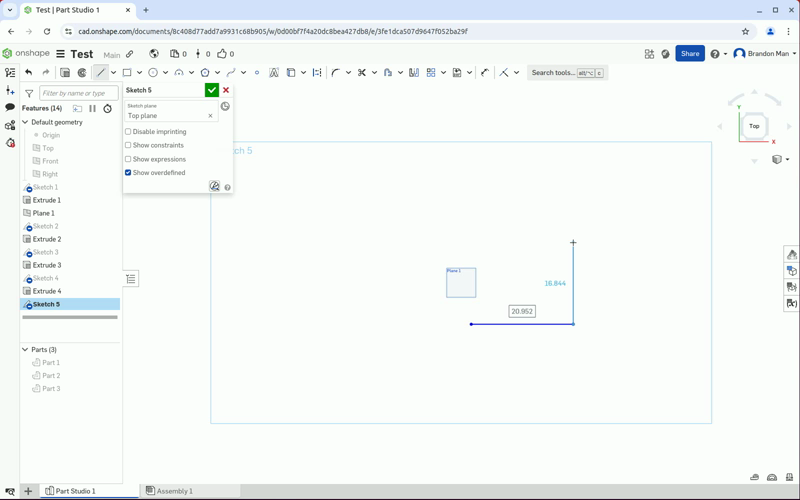
key_down(shift)
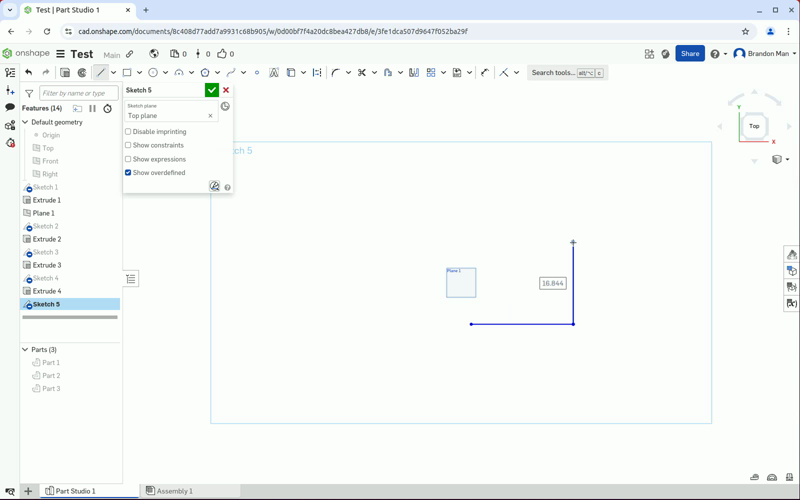
mouse_move(471, 242)
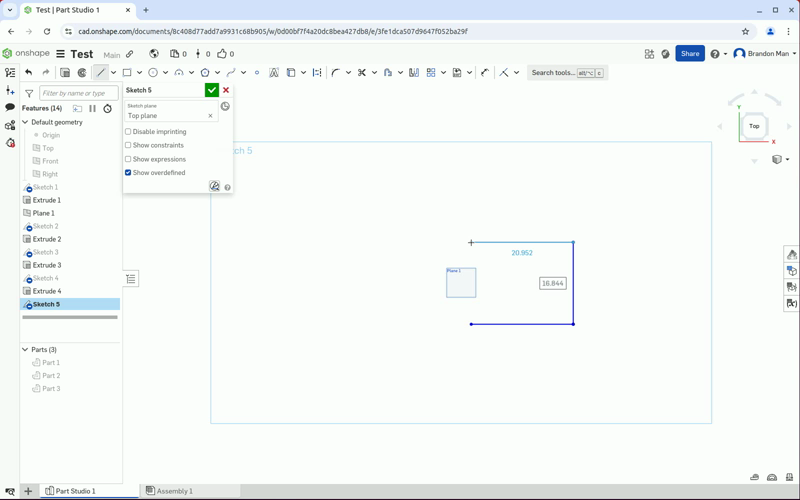
click(471, 242)
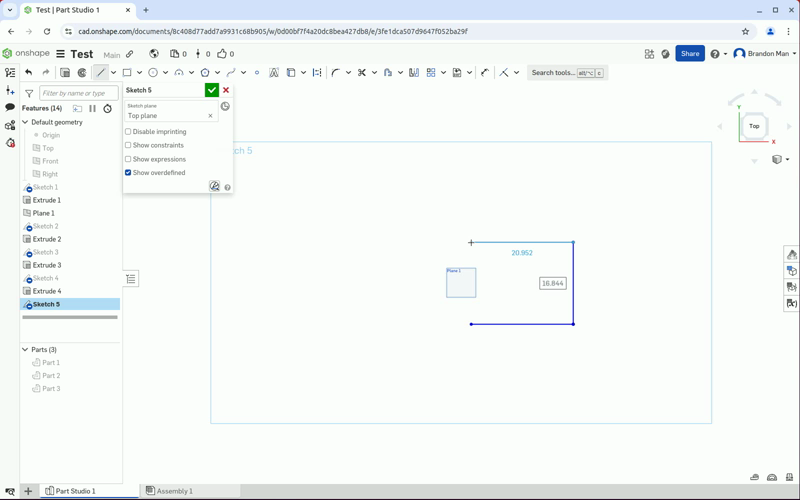
key_up(shift)
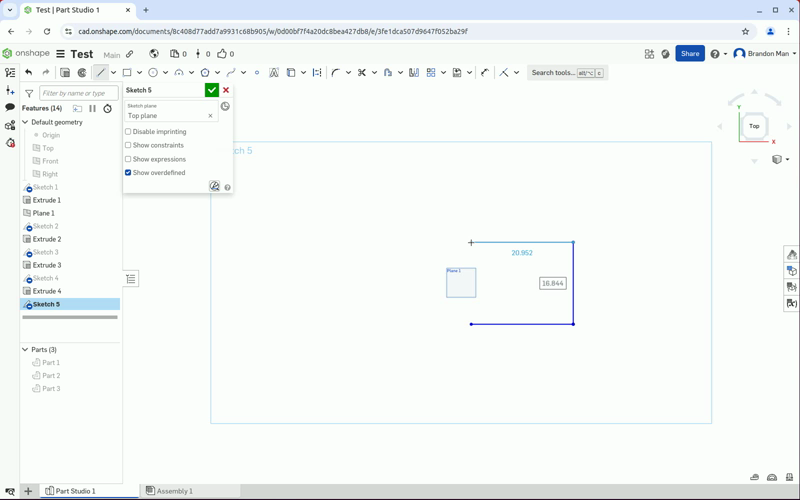
key_down(shift)
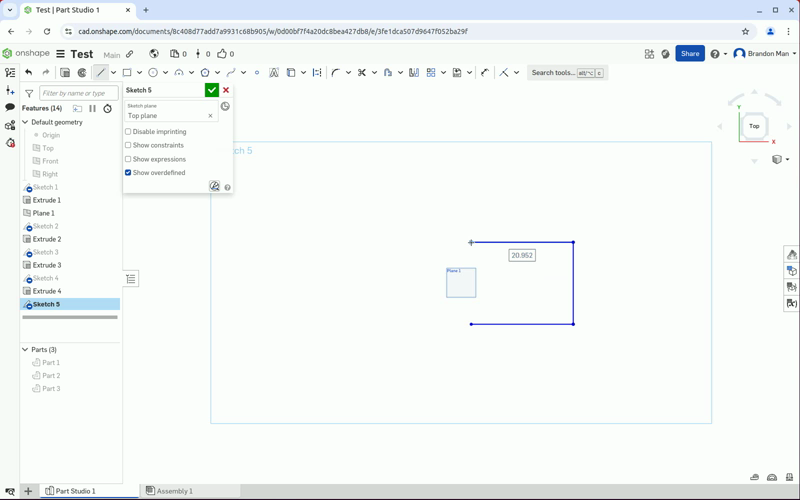
mouse_move(471, 324)
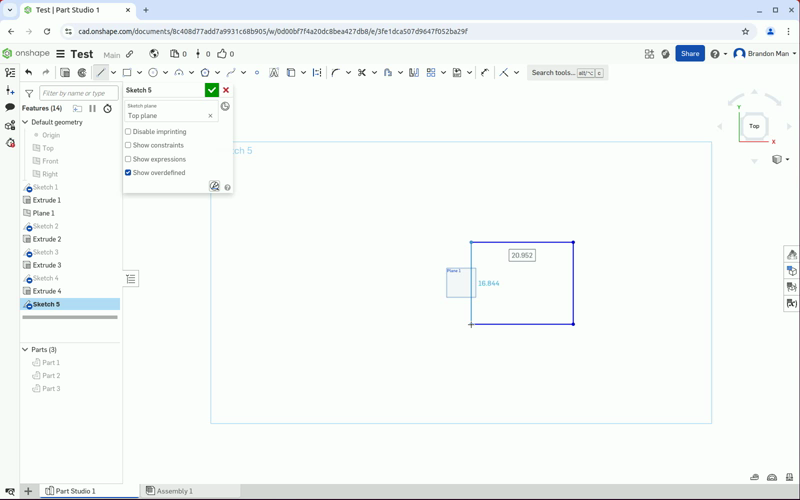
key_up(shift)
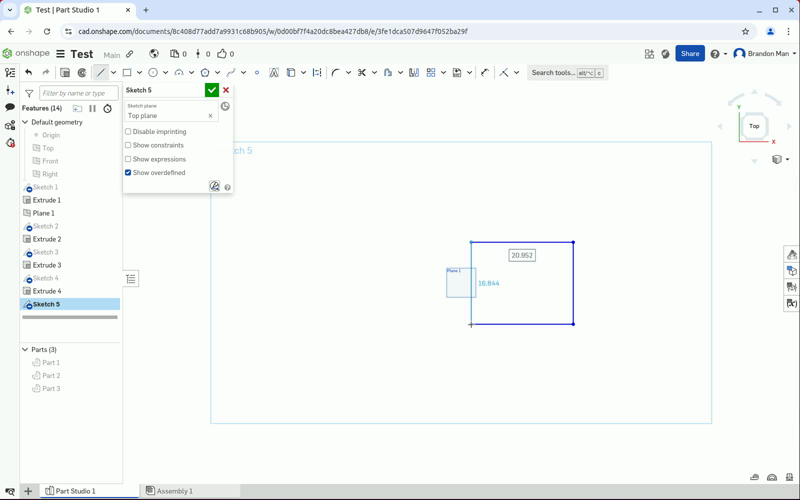
click(471, 324)
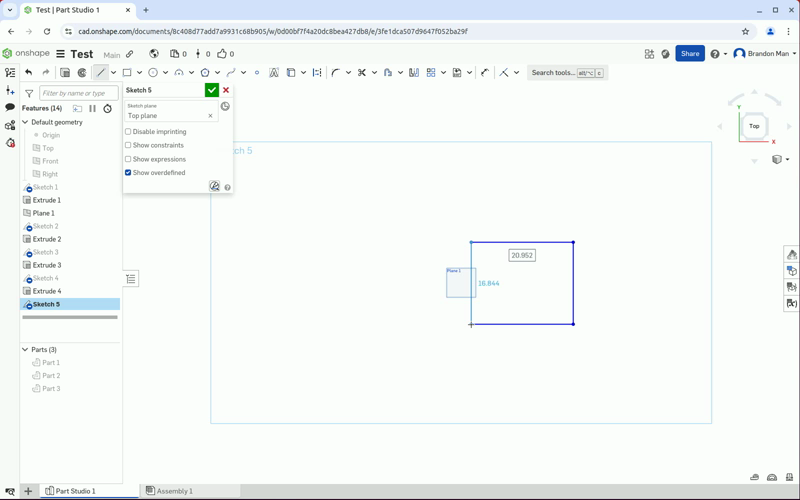
key(esc)
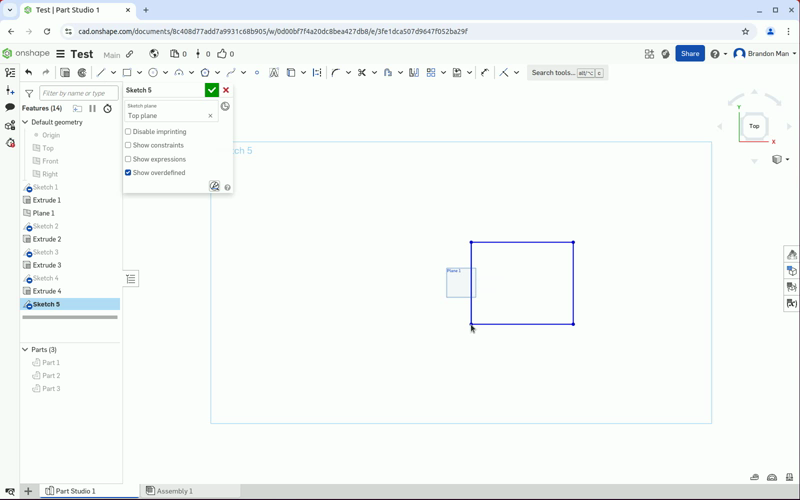
mouse_move(538, 262)
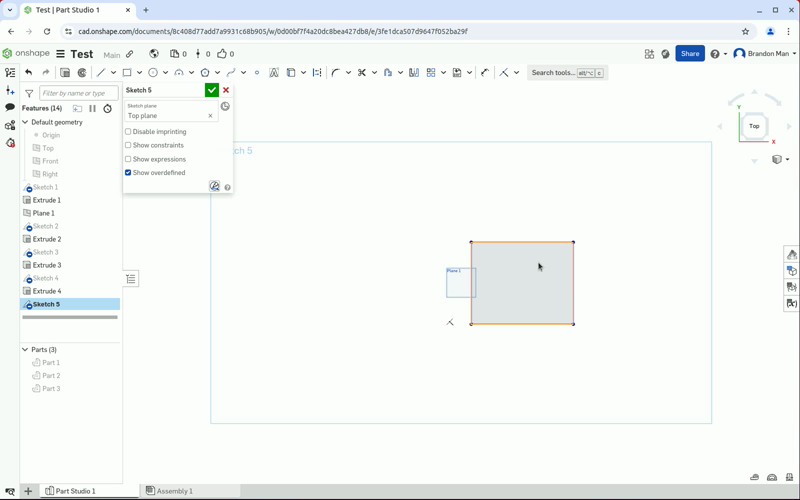
click(538, 262)
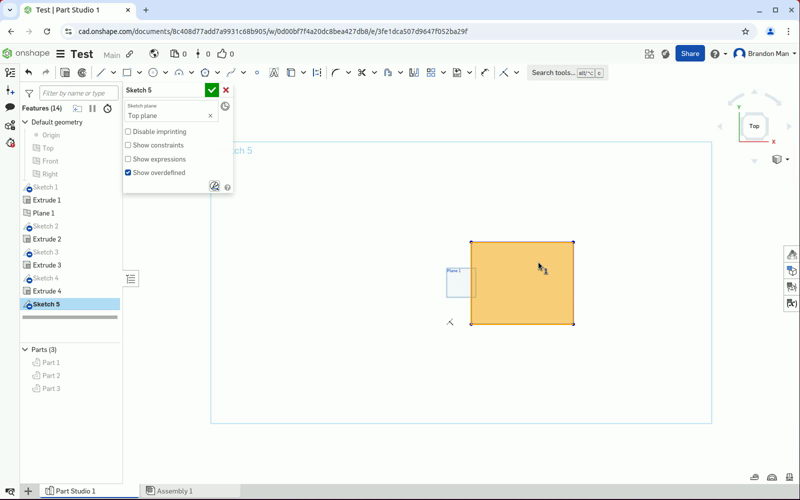
mouse_move(73, 352)
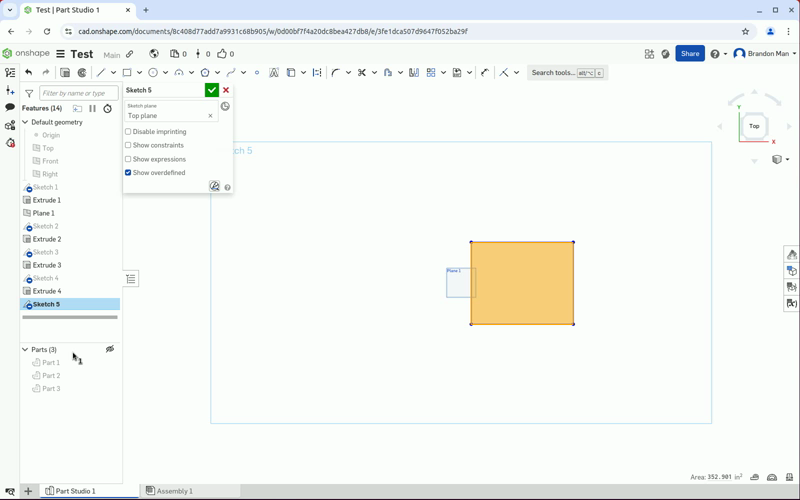
key(shift+y)
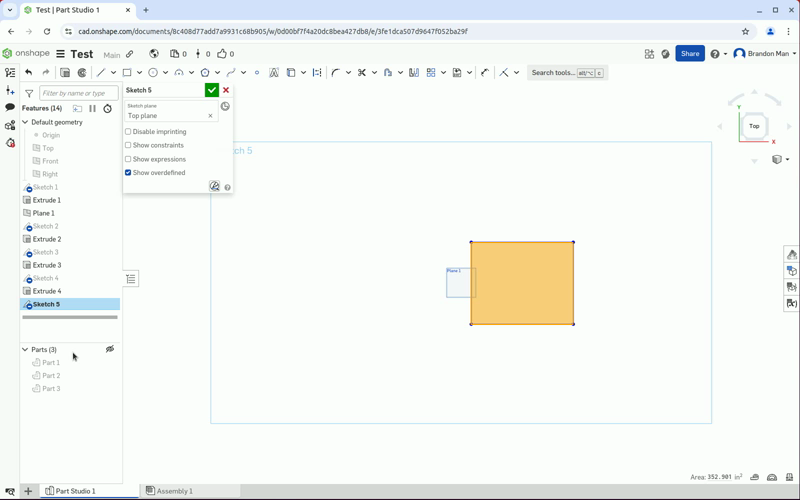
key(shift+e)
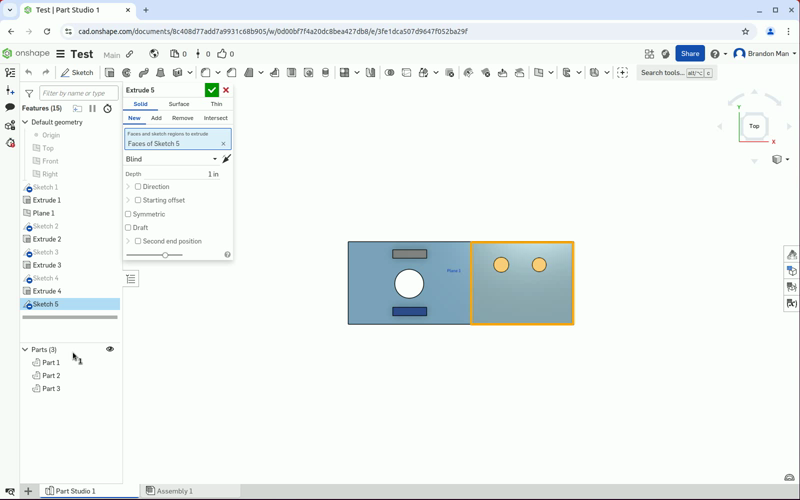
mouse_move(143, 106)
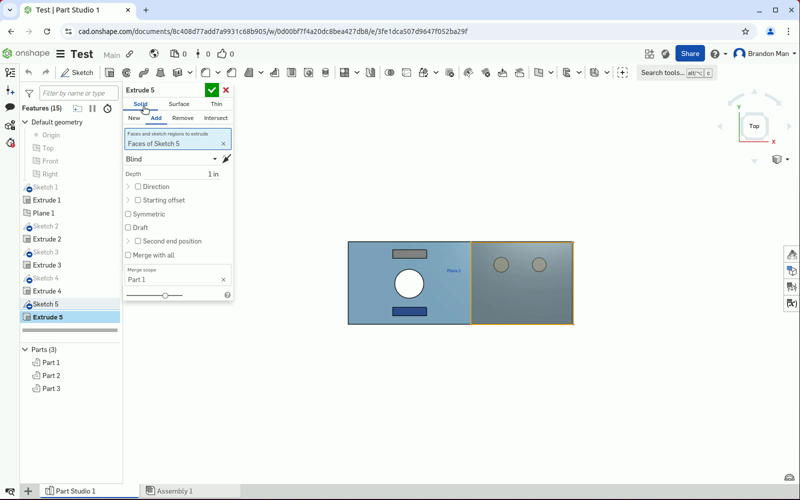
click(143, 106)
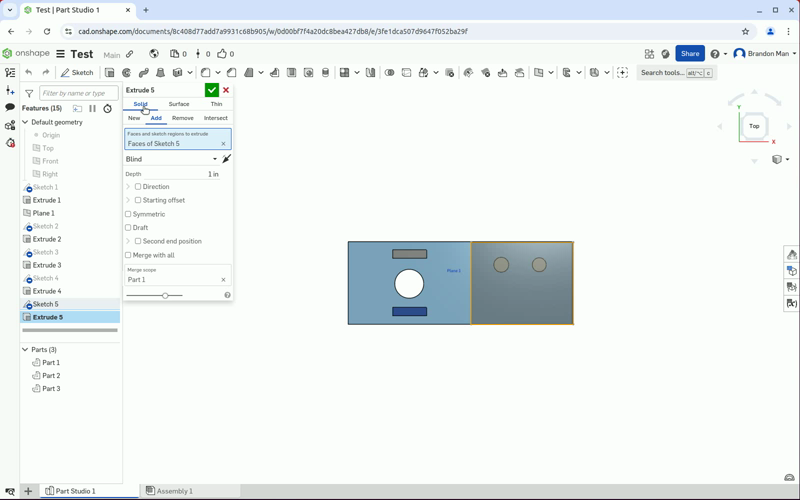
mouse_move(186, 120)
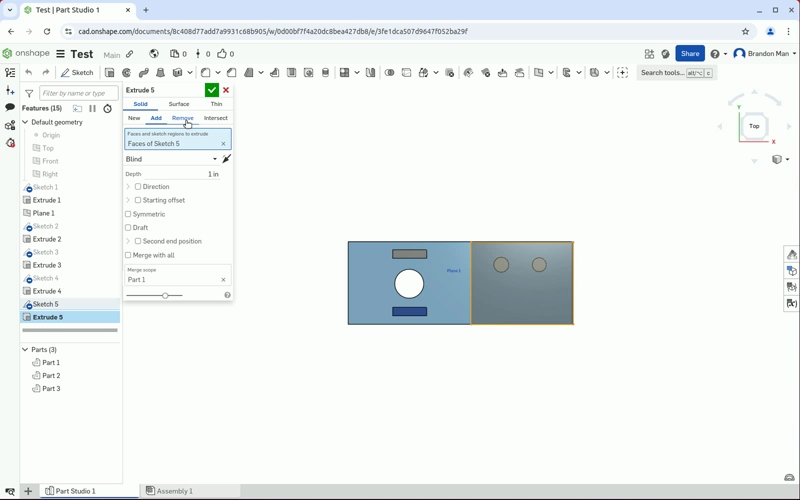
click(186, 120)
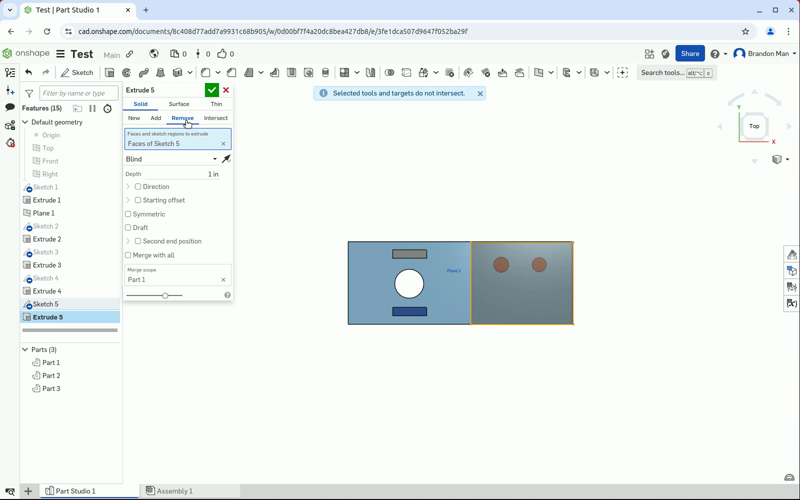
key(tab, 4)
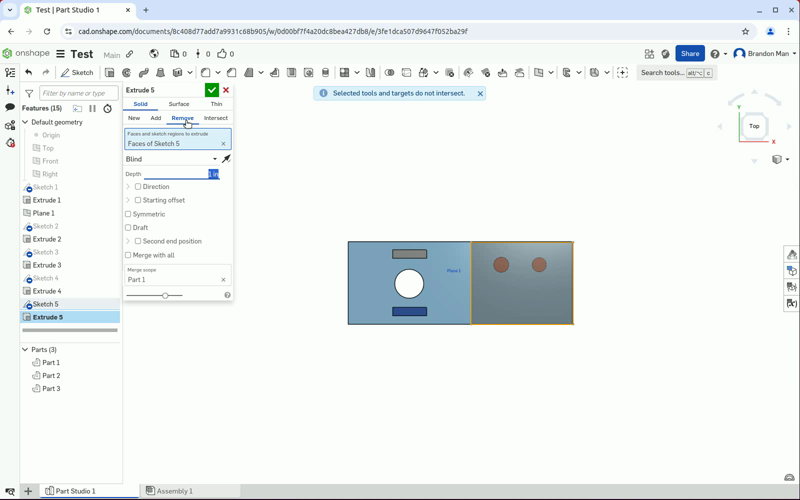
text(-5.055)
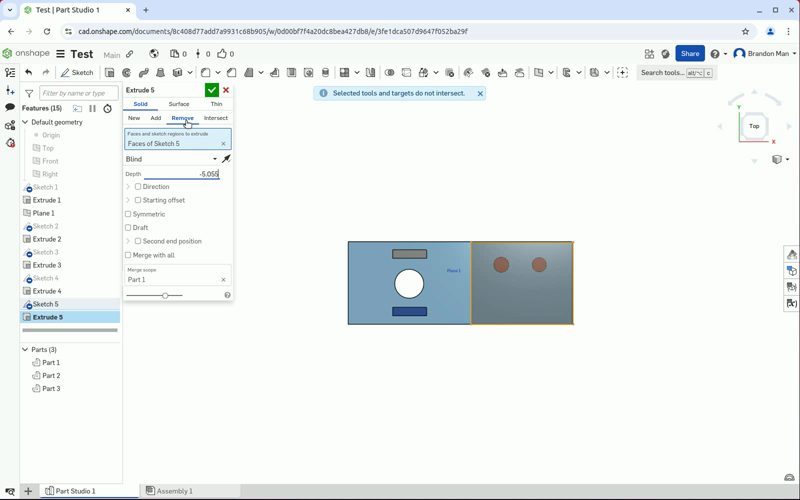
key(tab, 6)
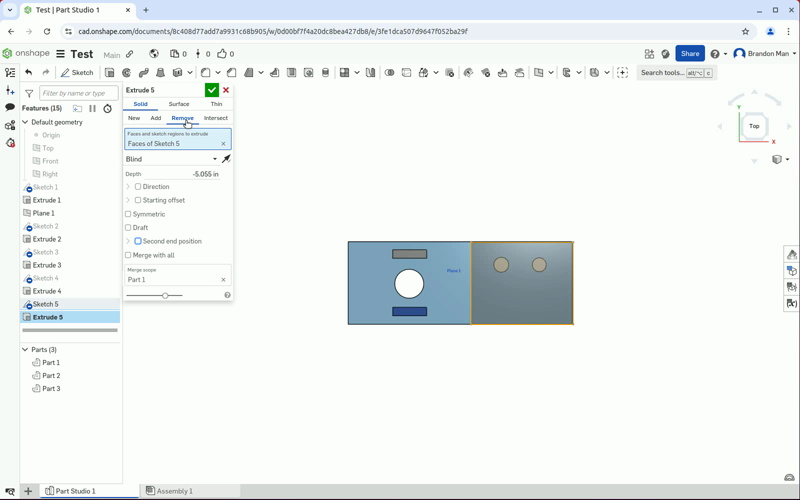
key(space)
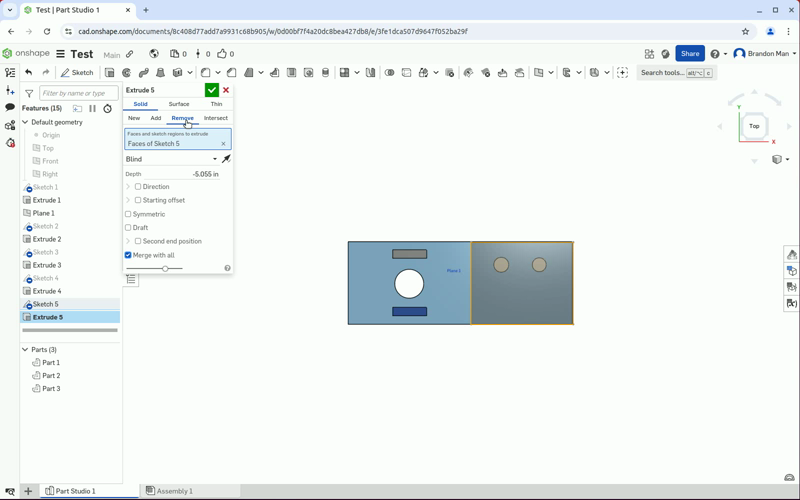
key(enter)
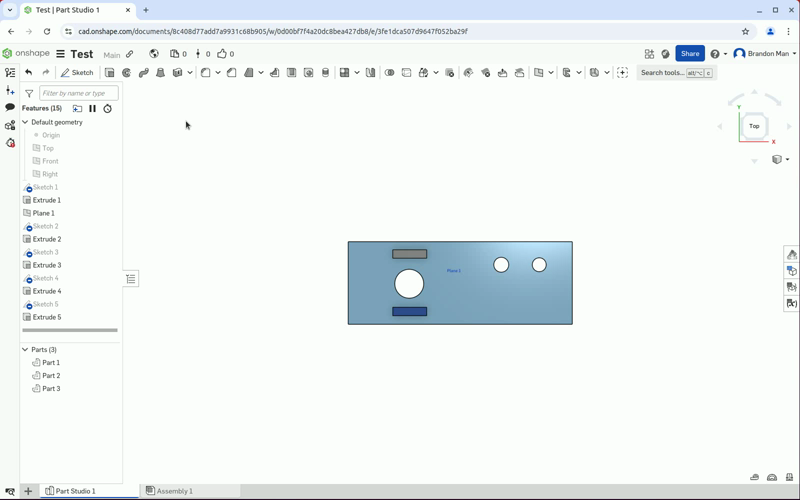
key(shift+h)
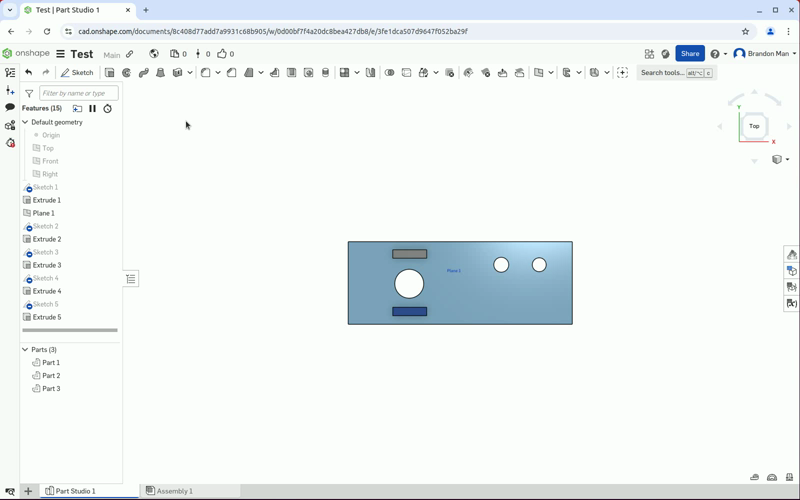
key(shift+h)
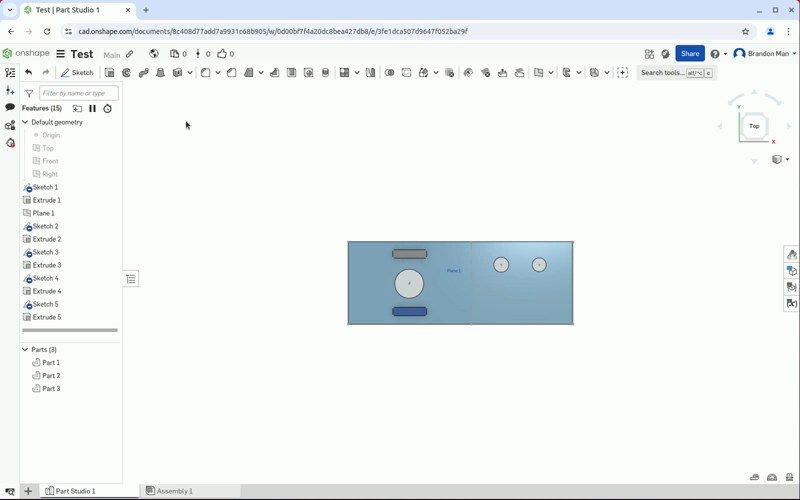
key(shift+7)
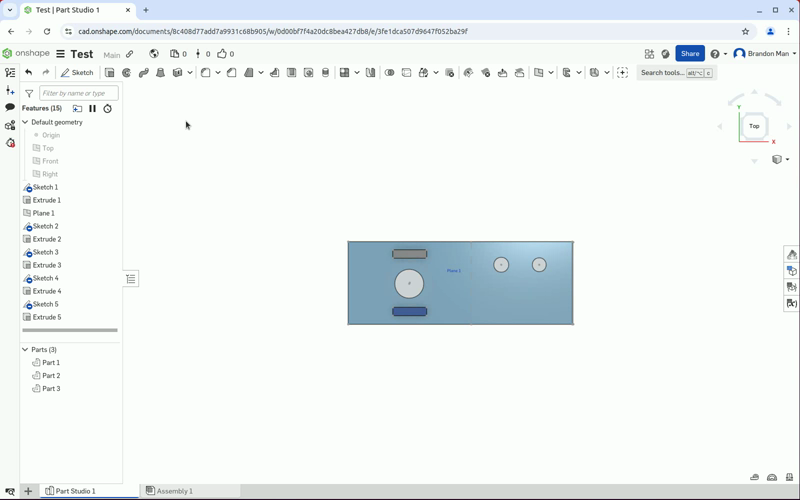
key(up, 3)
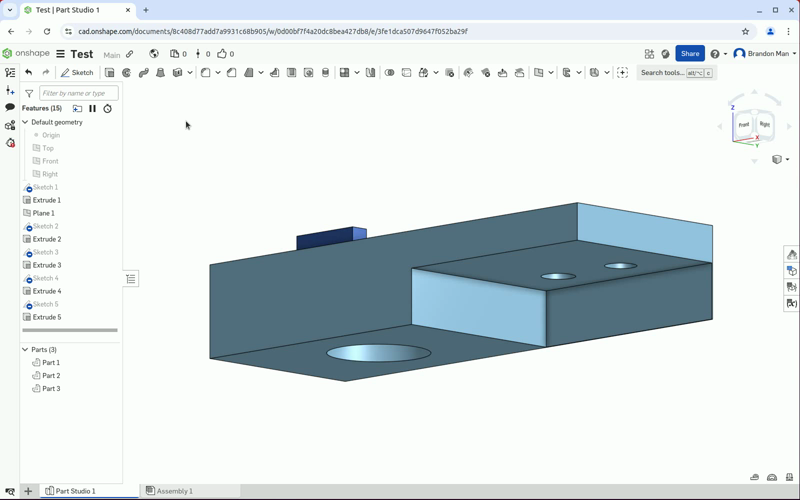
key(left, 3)
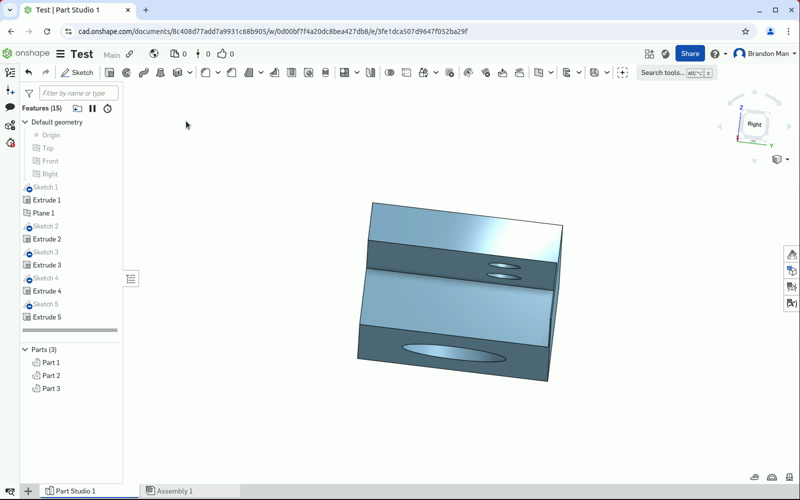
key(right, 3)
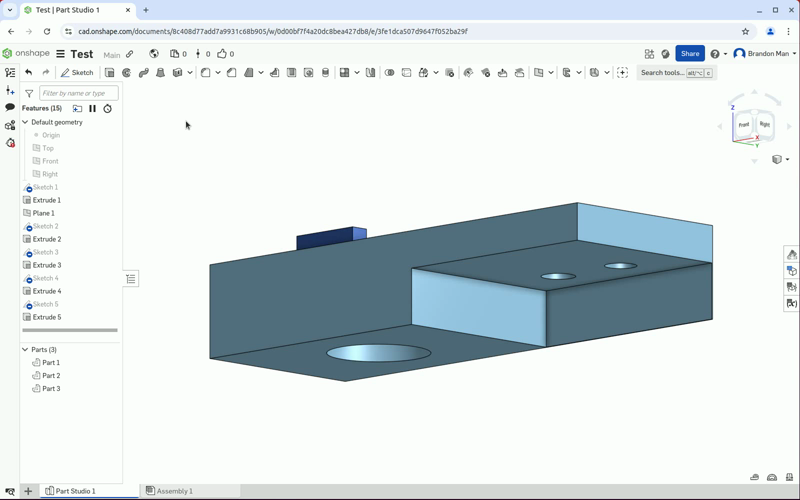
key(down, 3)
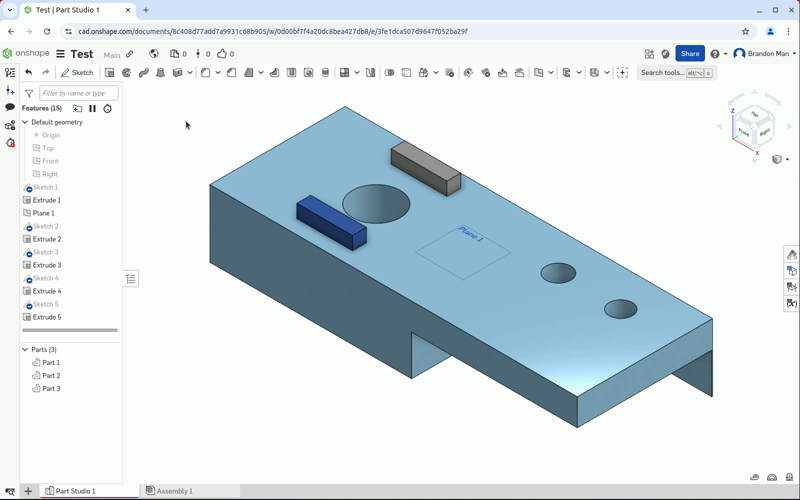
mouse_move(73, 189)
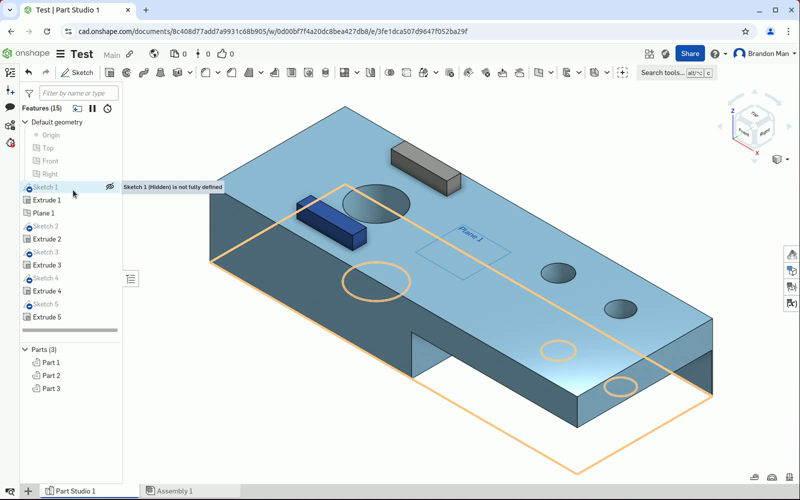
click(73, 189)